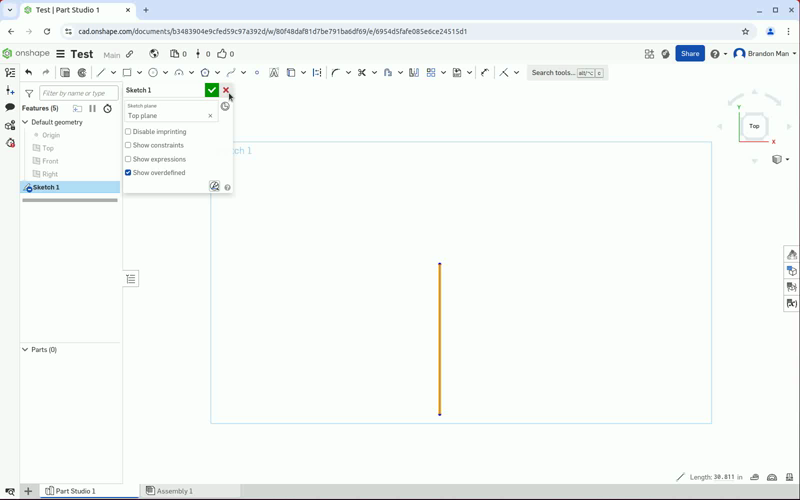
key(shift+h)
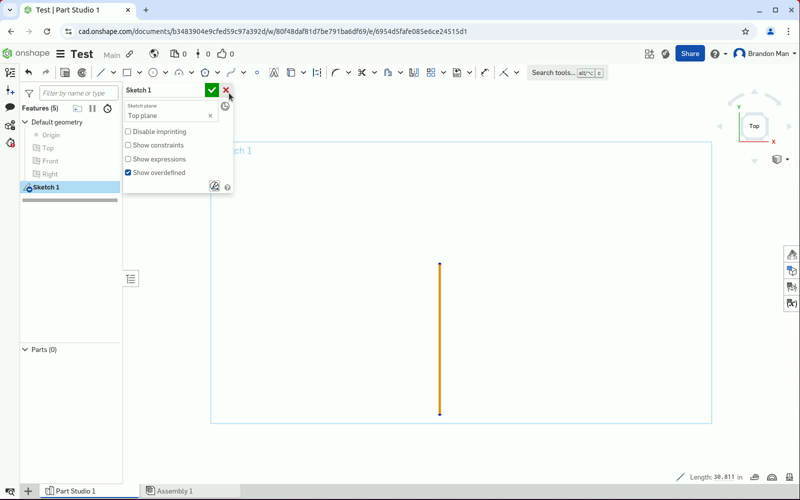
key(shift+s)
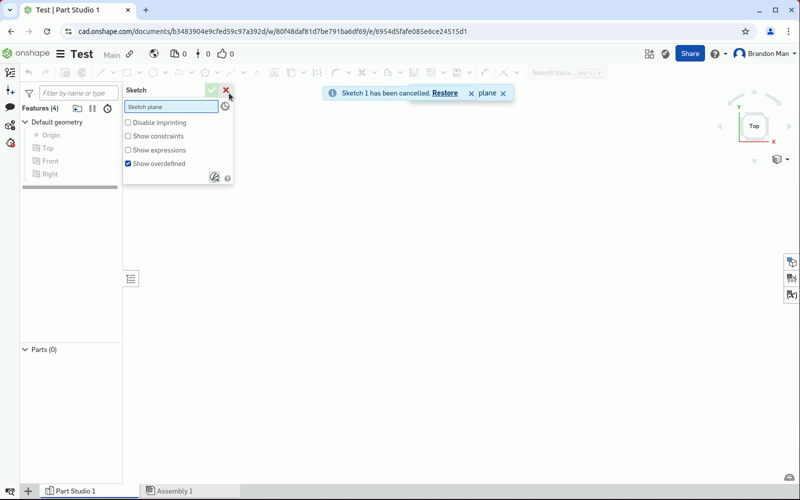
mouse_move(73, 150)
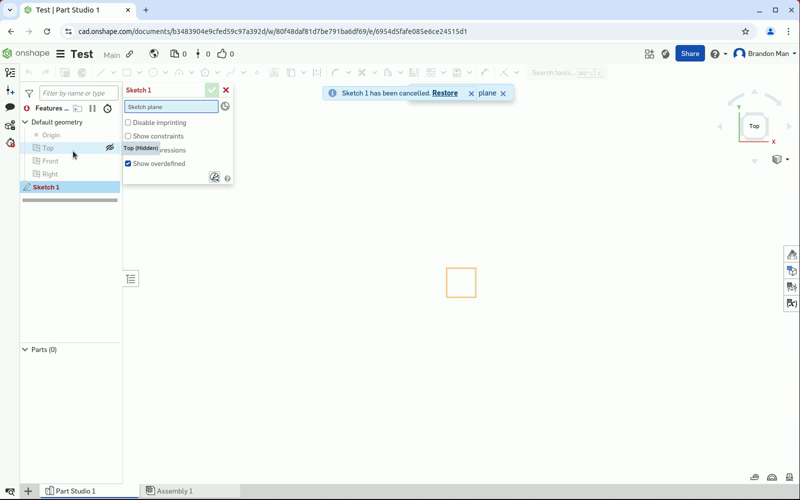
click(73, 150)
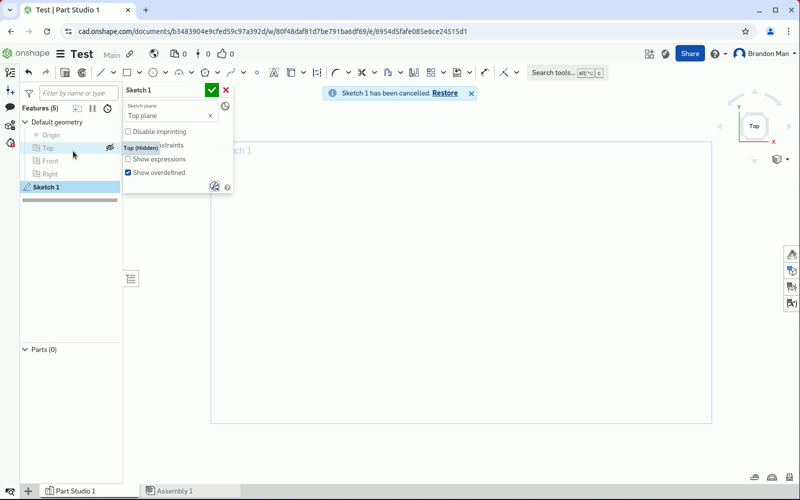
mouse_move(73, 352)
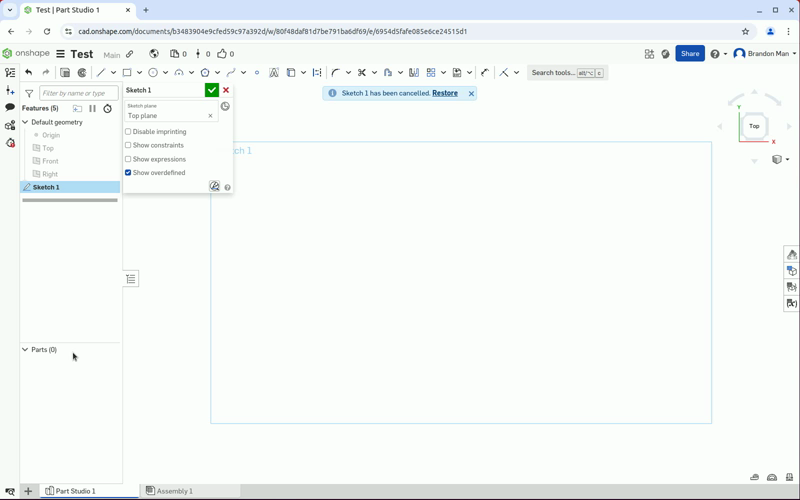
key(y)
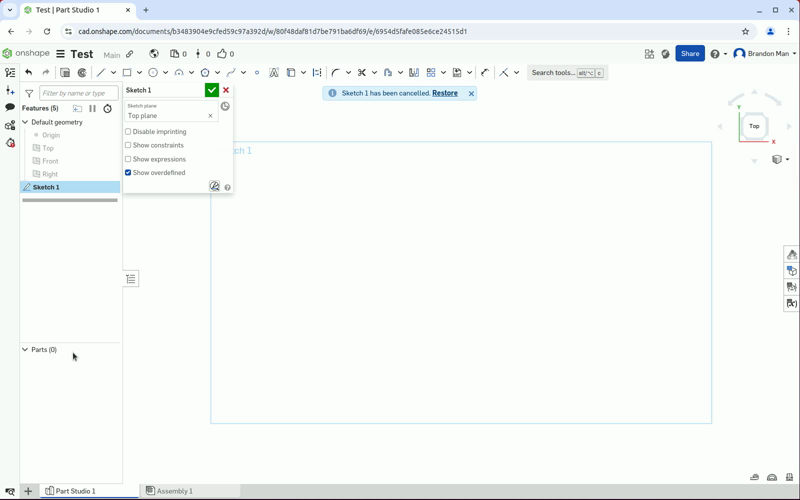
key(c)
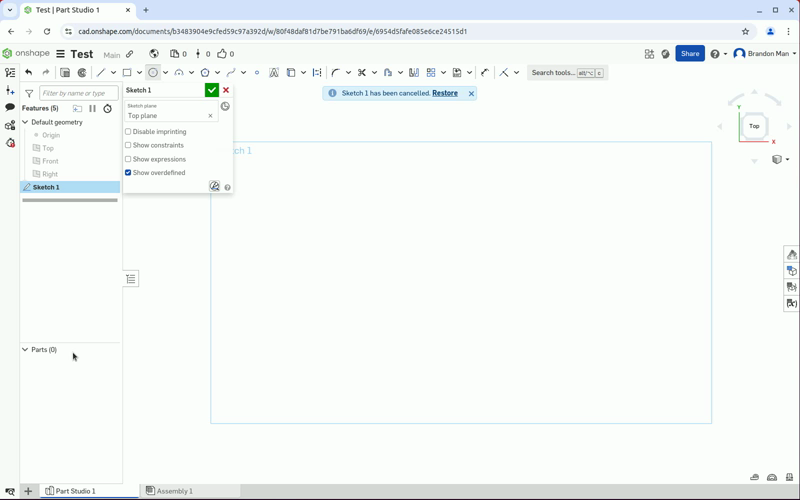
key_down(shift)
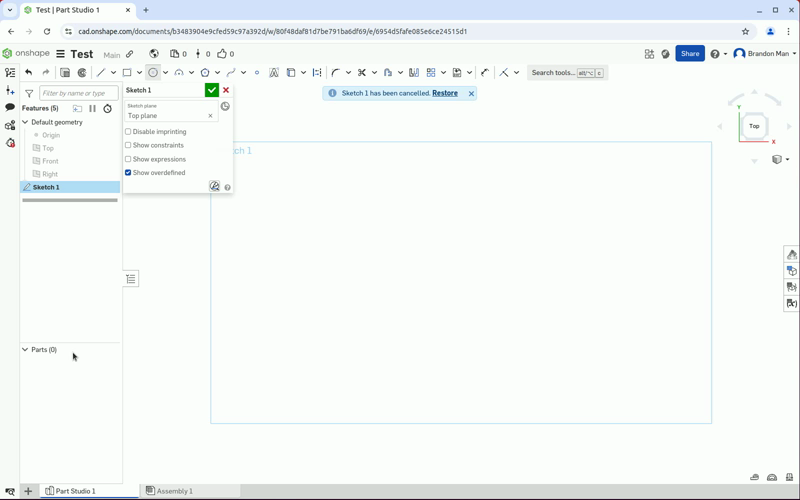
mouse_move(371, 259)
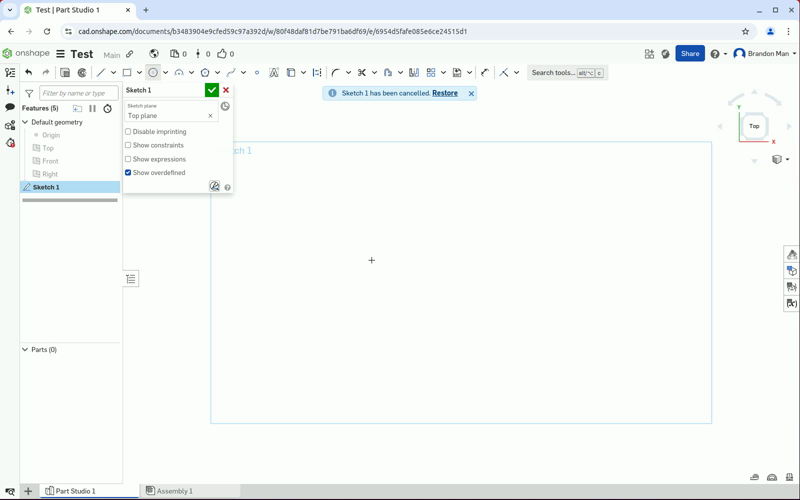
click(371, 259)
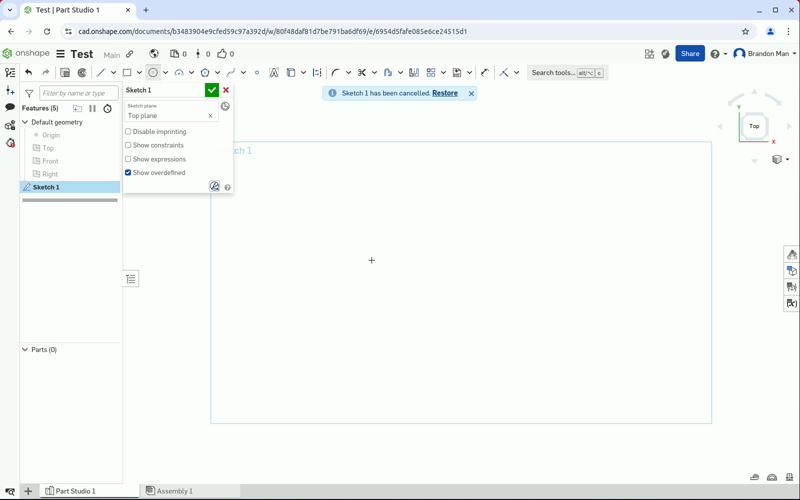
key_up(shift)
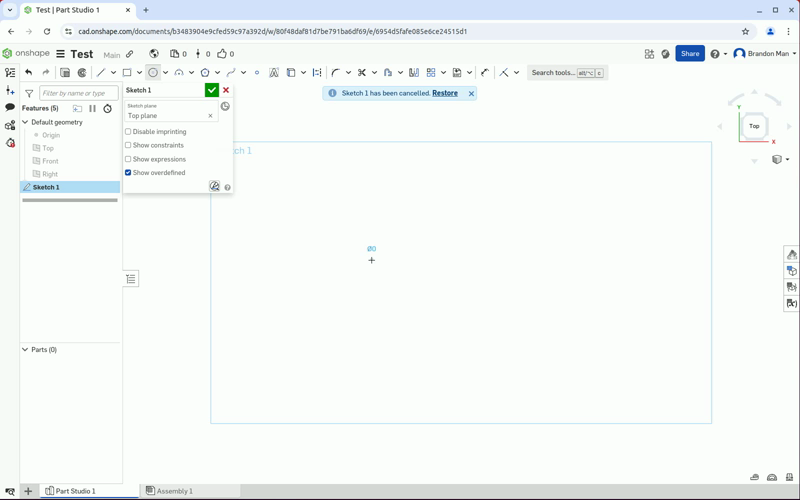
mouse_move(388, 259)
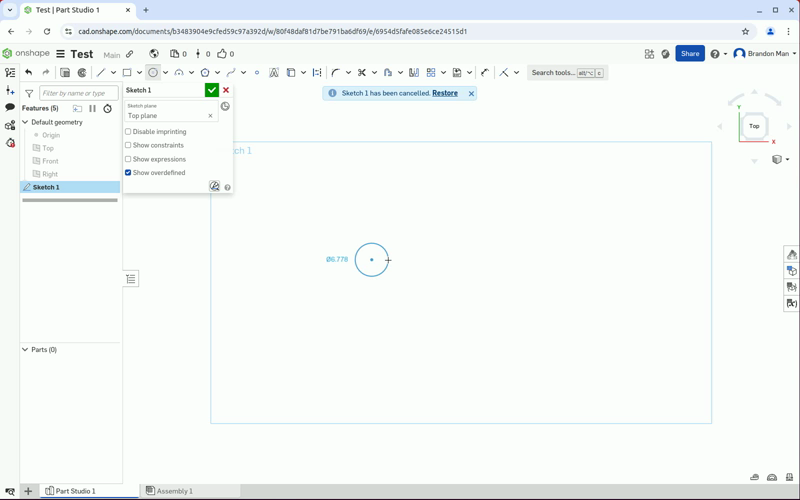
click(388, 259)
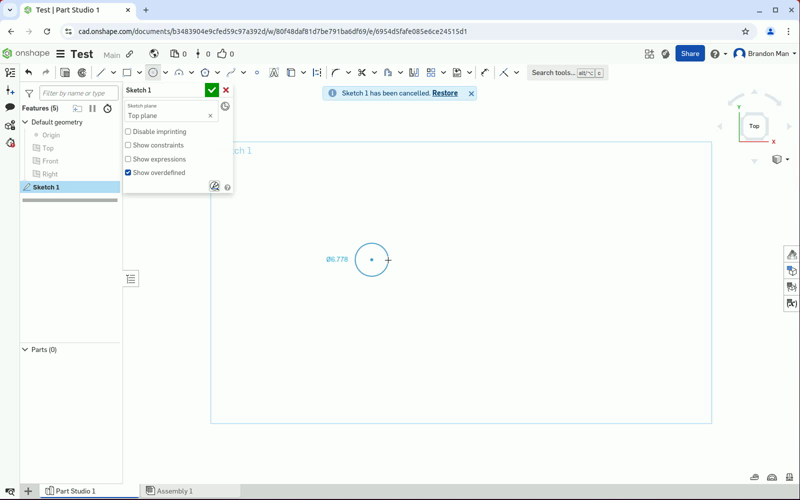
key(esc)
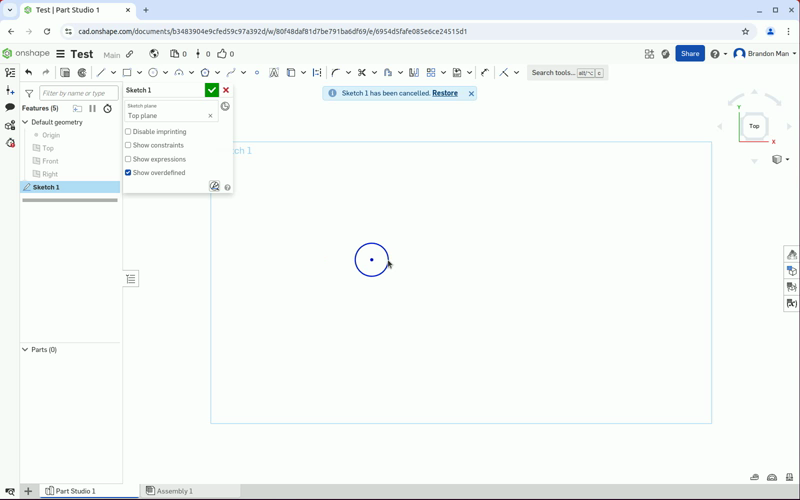
key(c)
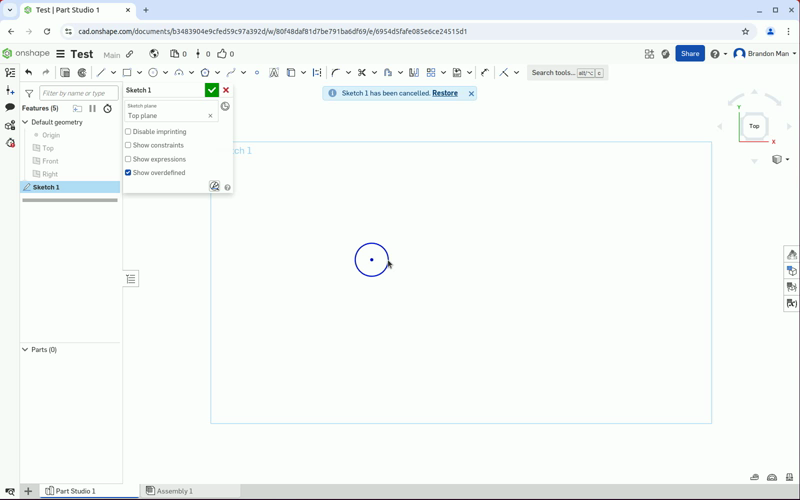
key_down(shift)
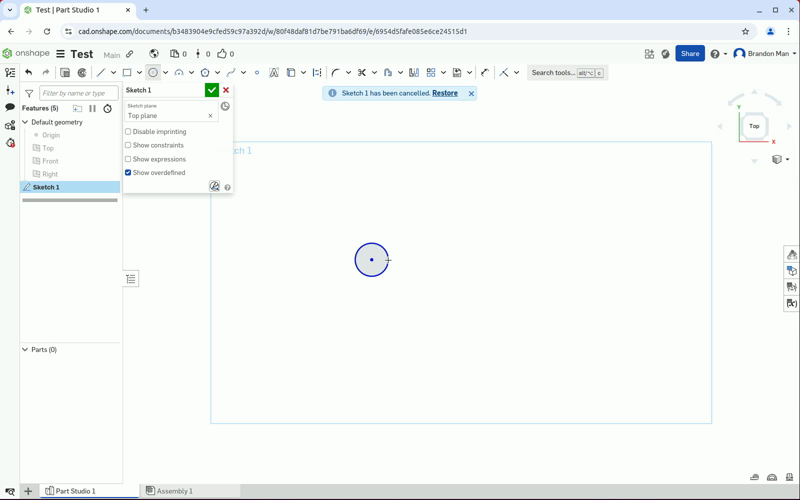
mouse_move(365, 259)
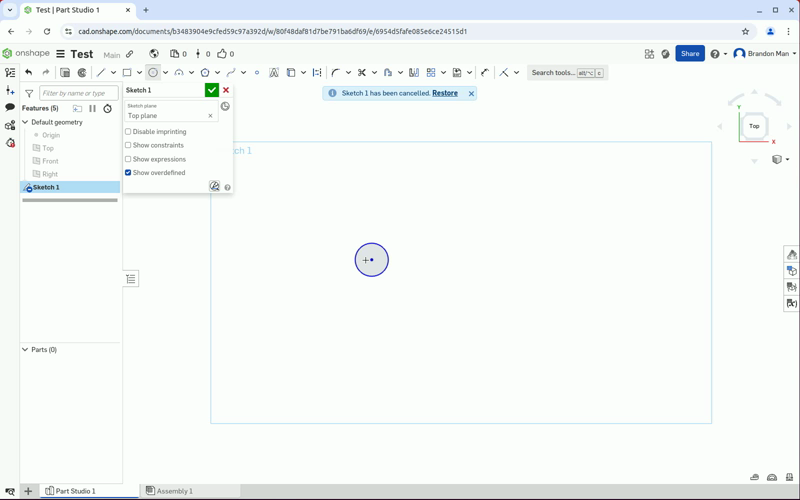
click(365, 259)
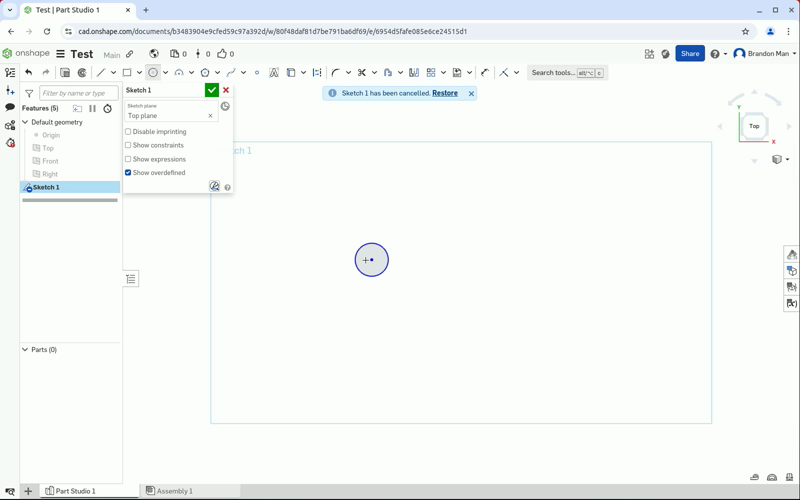
key_up(shift)
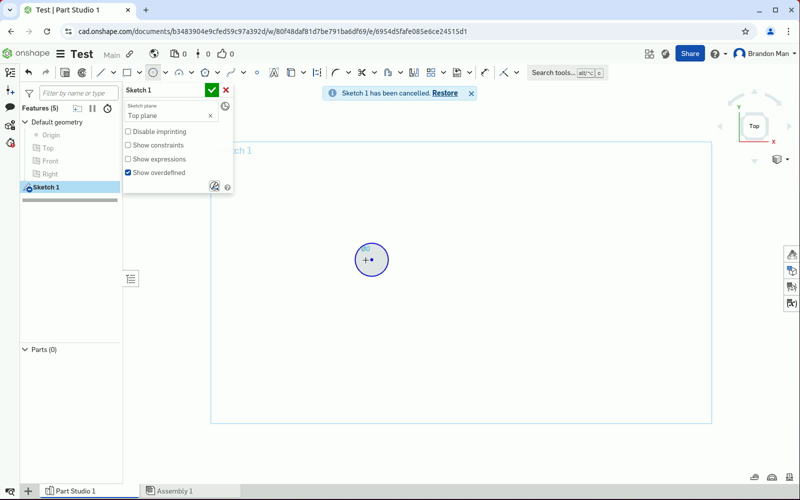
mouse_move(367, 259)
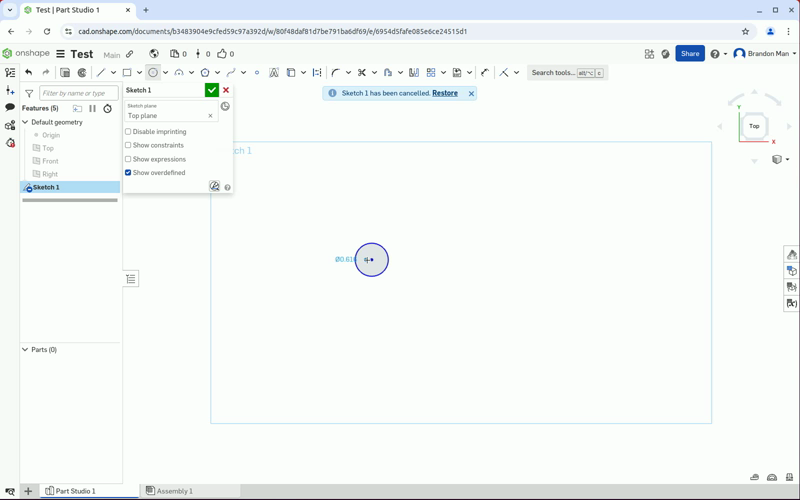
scroll(6)
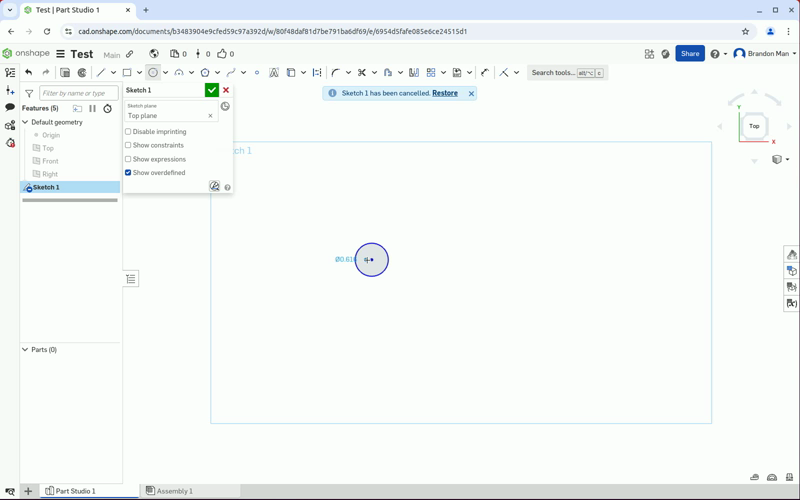
scroll(6)
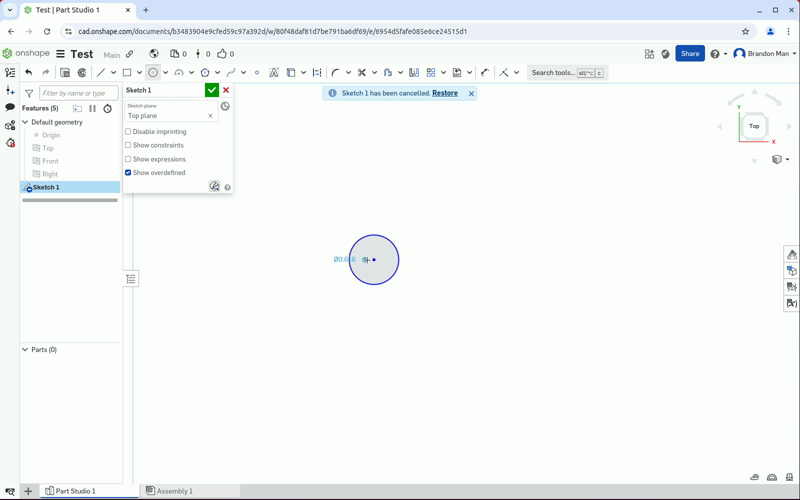
scroll(6)
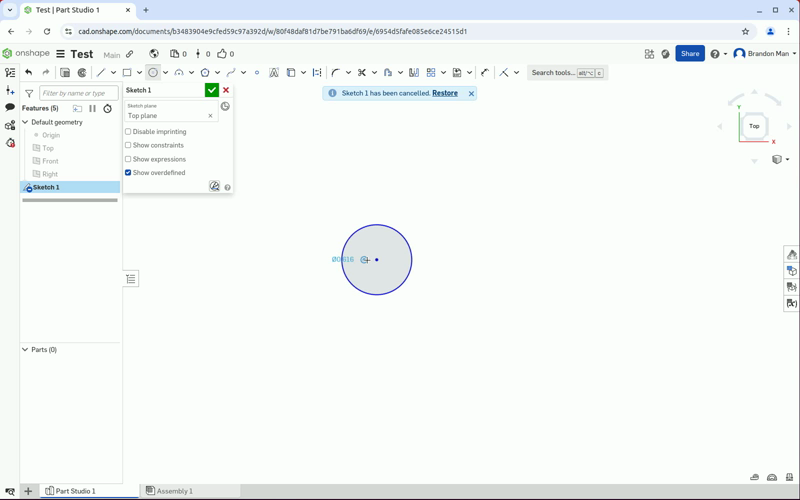
scroll(6)
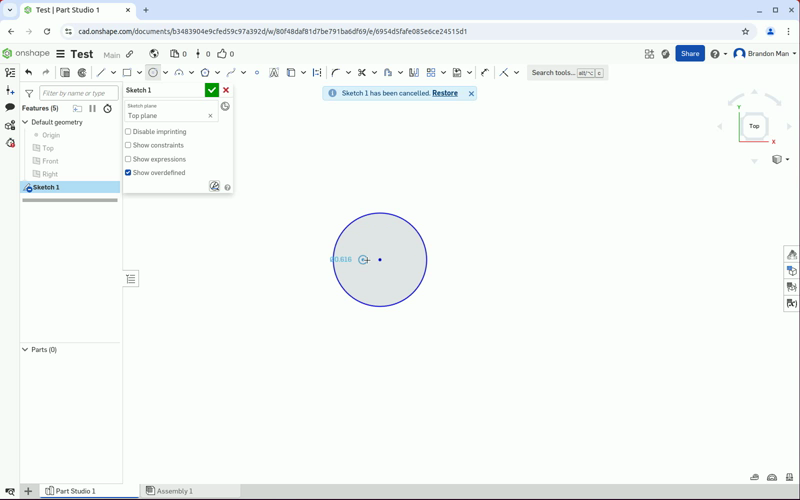
scroll(6)
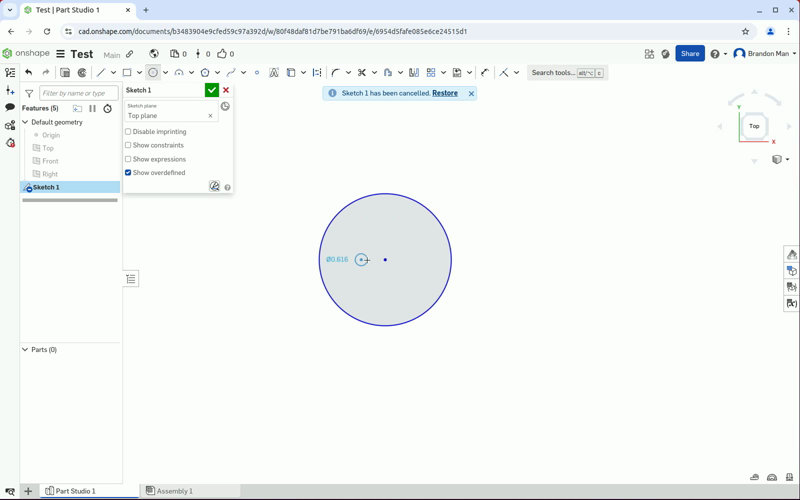
scroll(6)
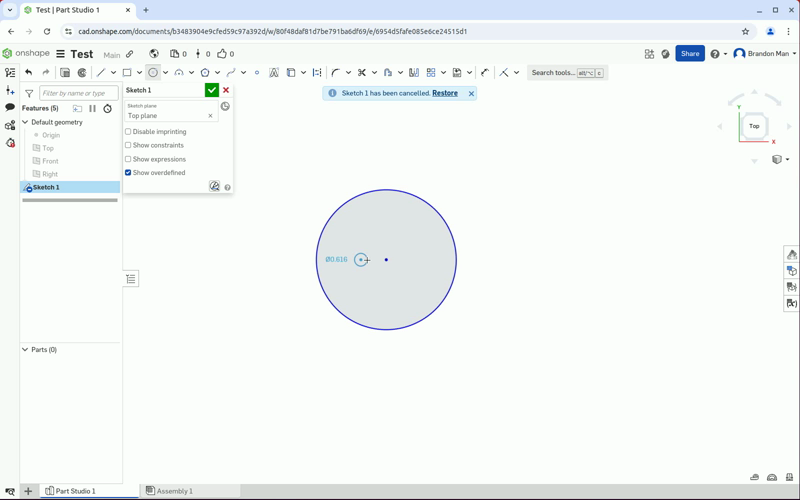
scroll(6)
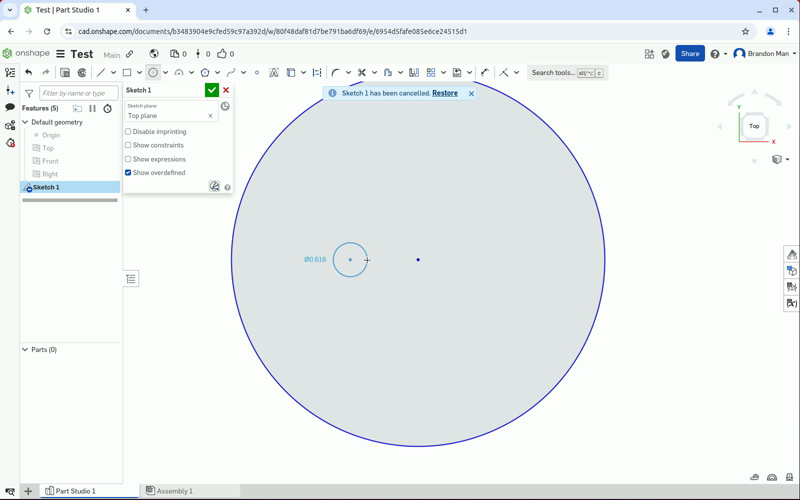
click(367, 259)
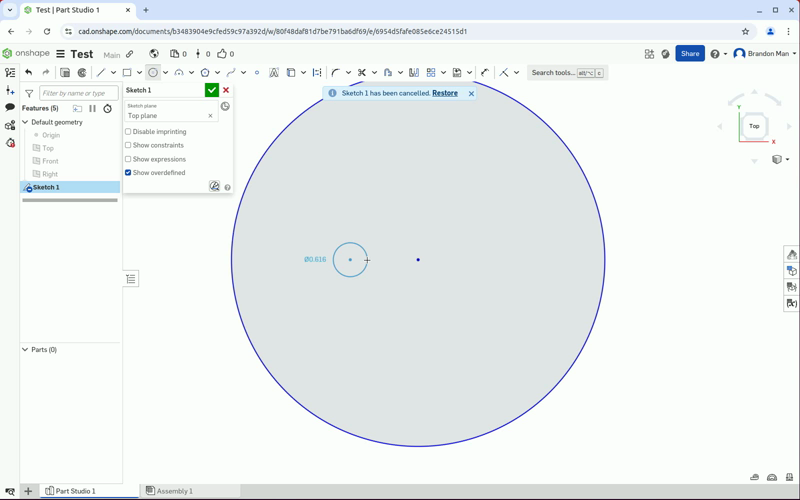
scroll(-6)
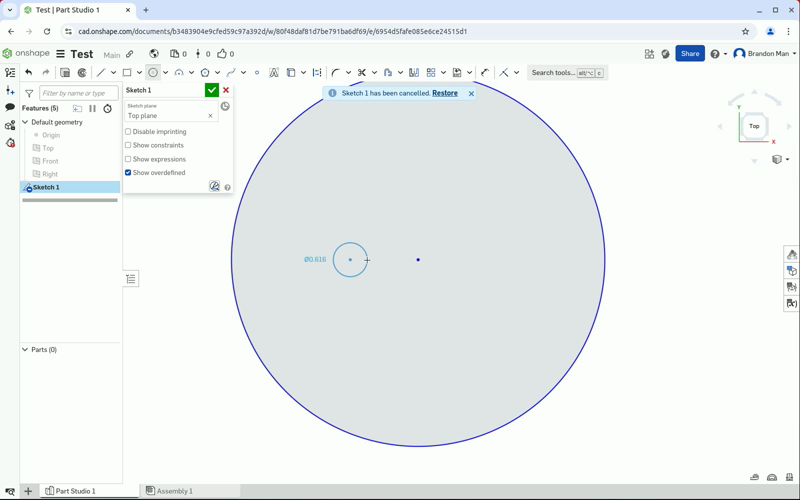
scroll(-6)
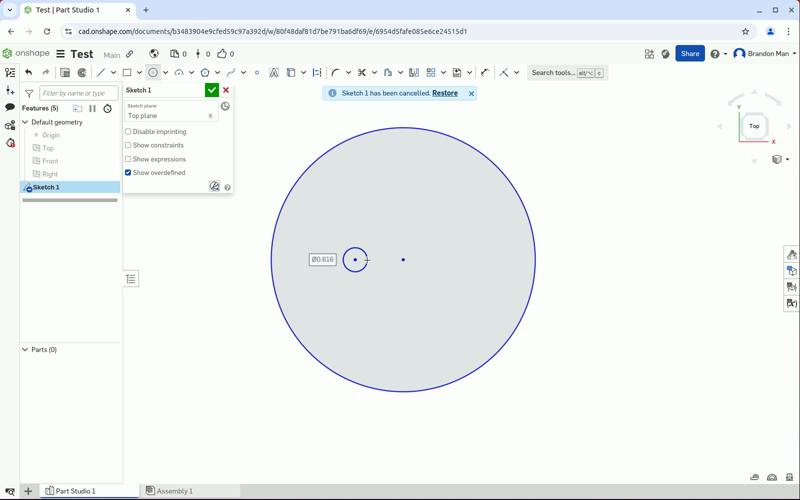
scroll(-6)
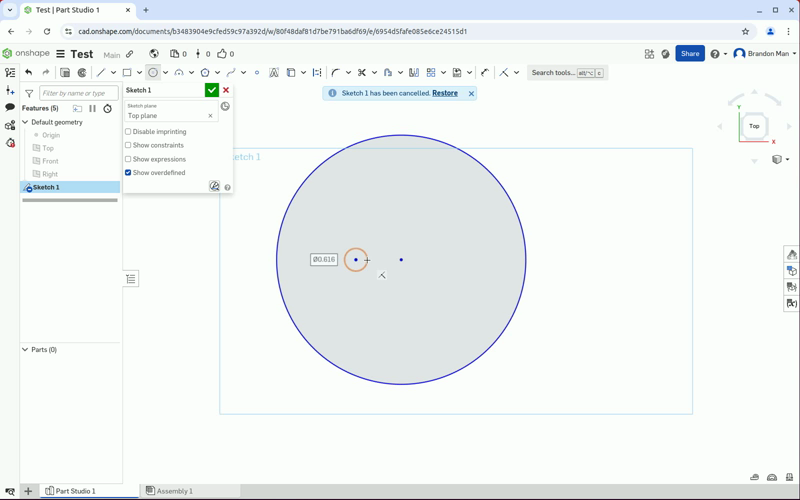
scroll(-6)
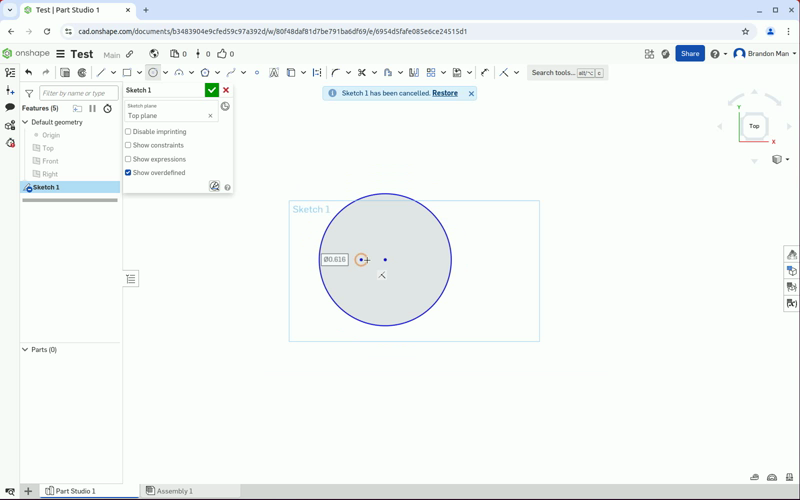
scroll(-6)
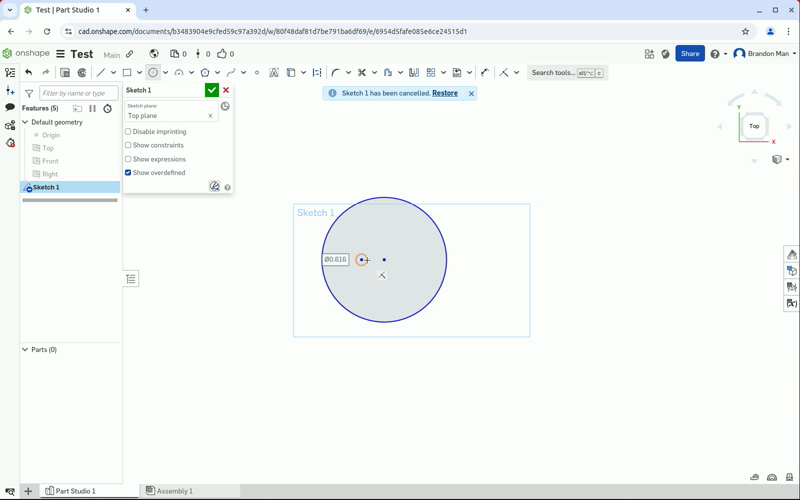
scroll(-6)
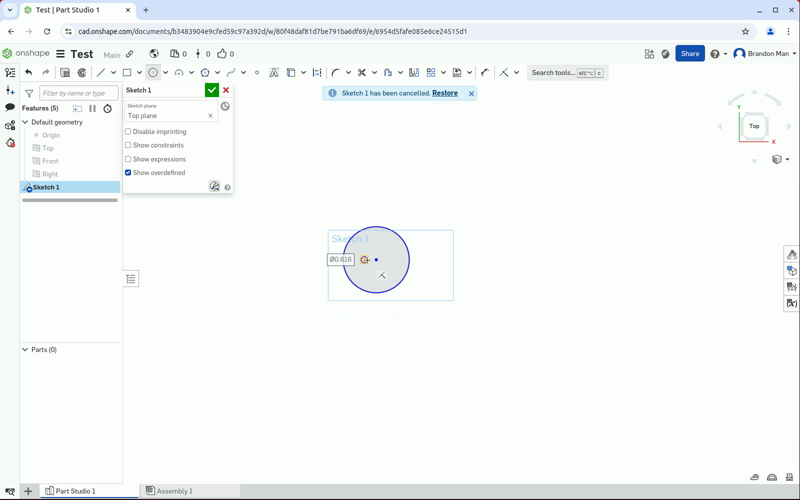
scroll(-6)
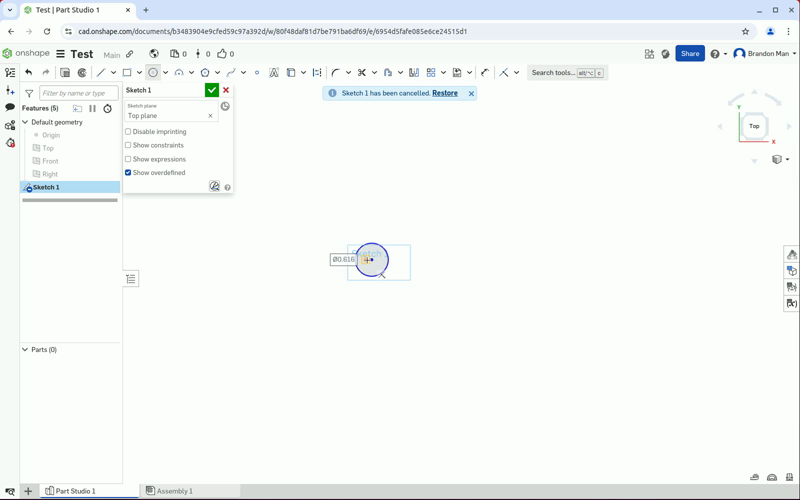
key(esc)
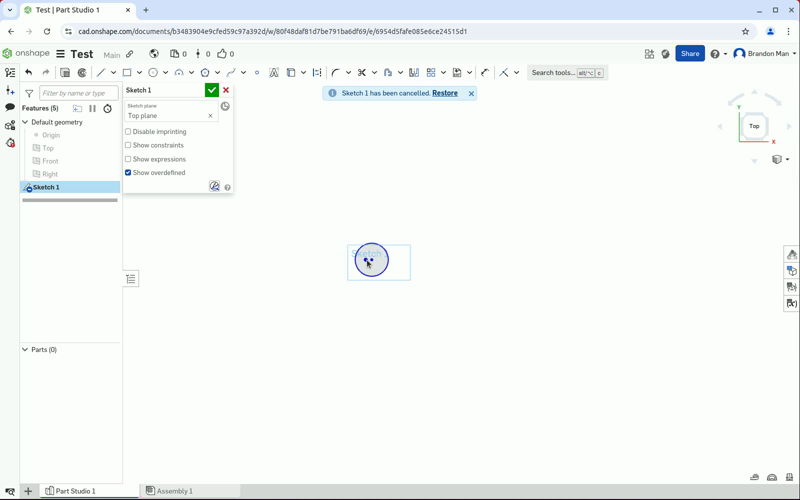
key(c)
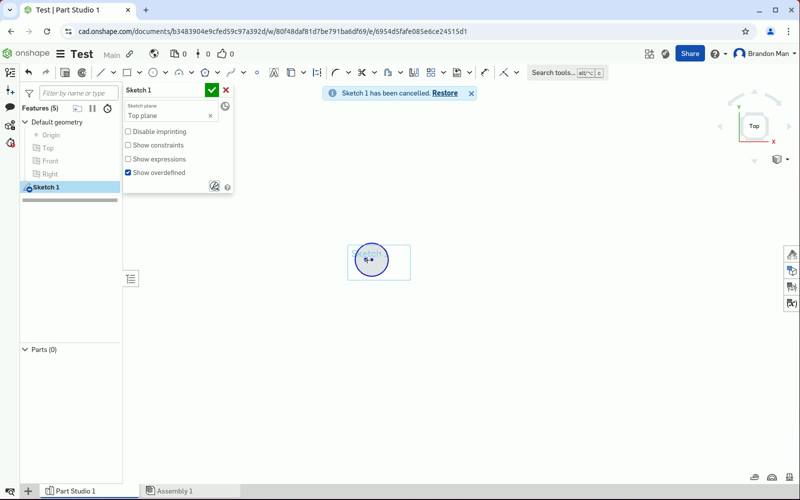
key_down(shift)
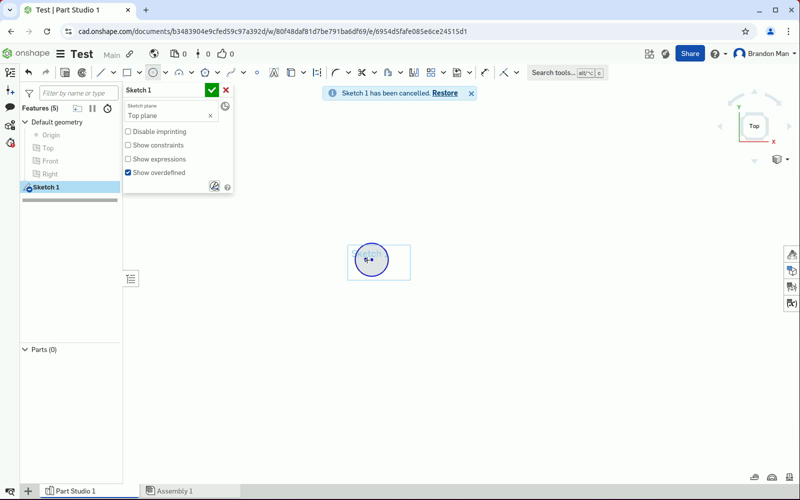
mouse_move(371, 259)
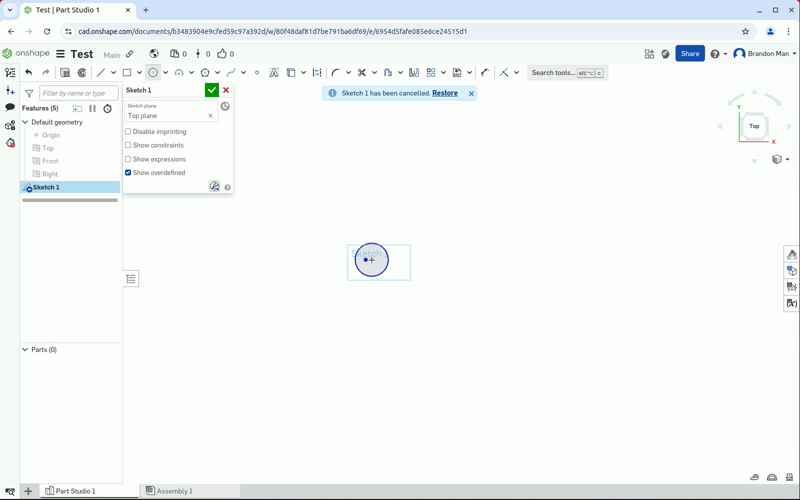
click(371, 259)
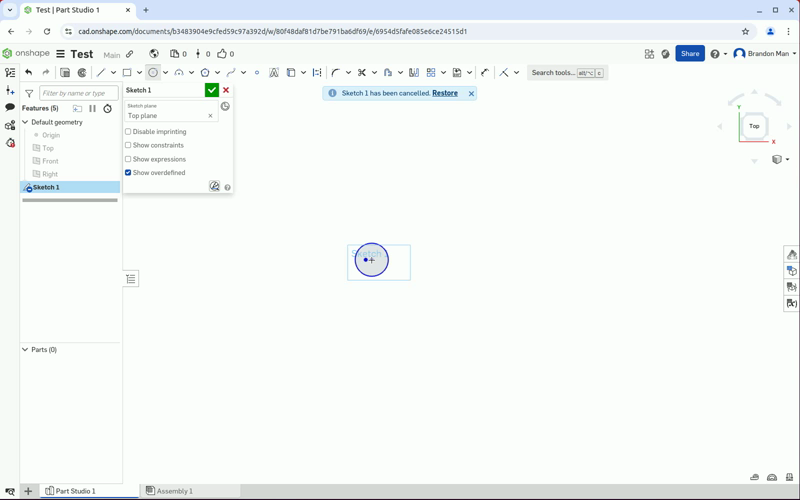
key_up(shift)
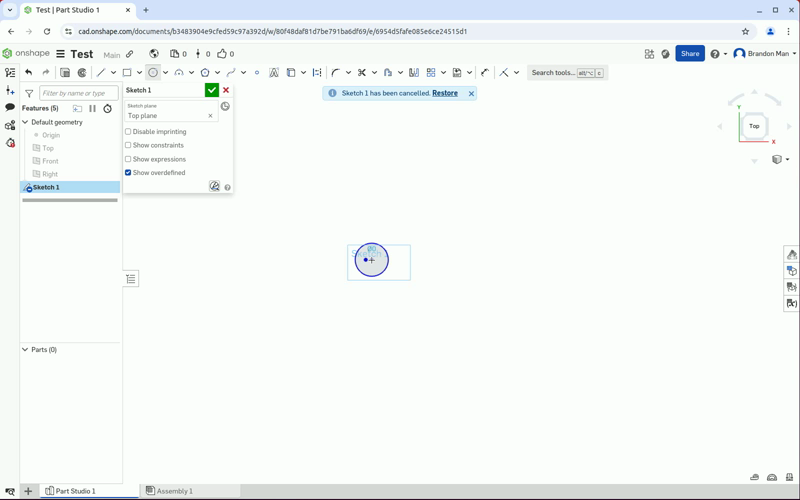
mouse_move(374, 259)
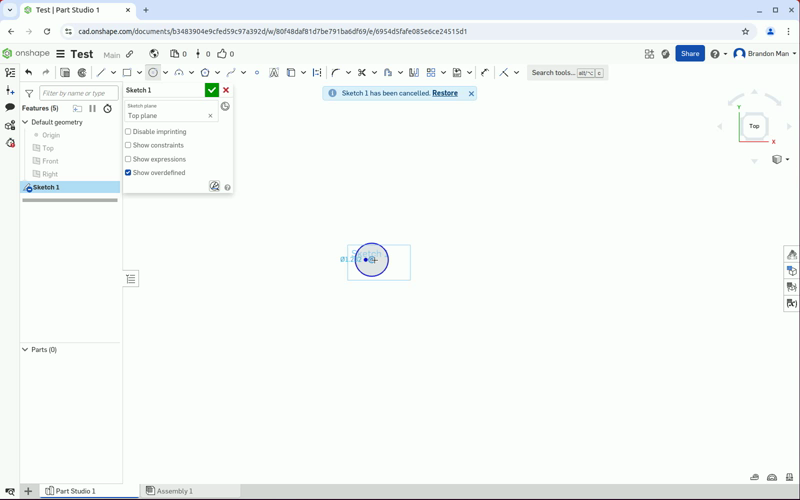
scroll(6)
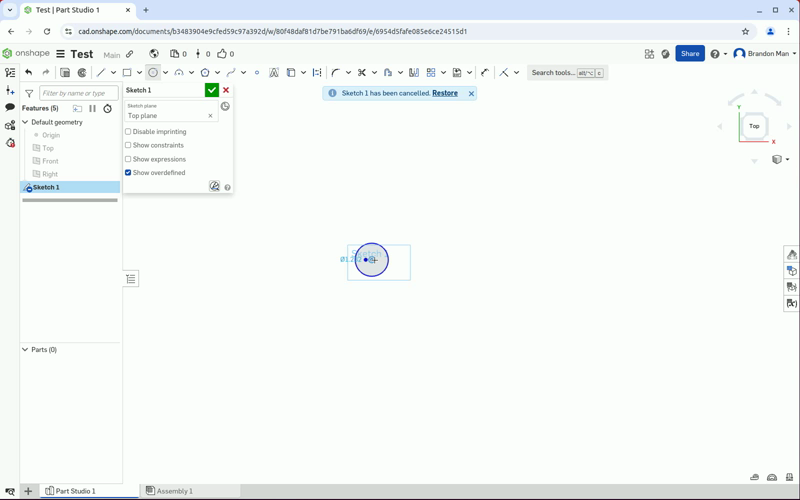
scroll(6)
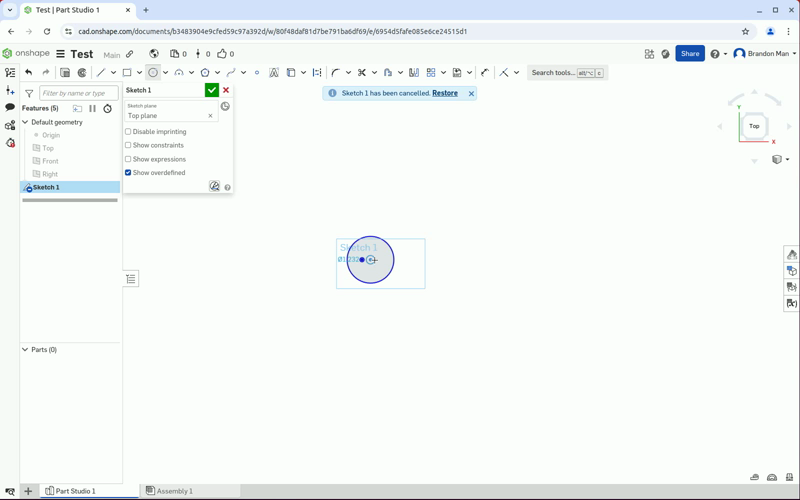
scroll(6)
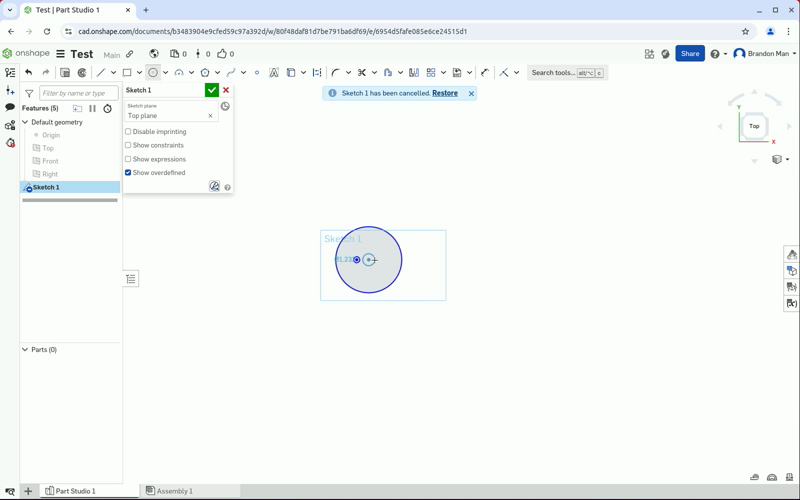
scroll(6)
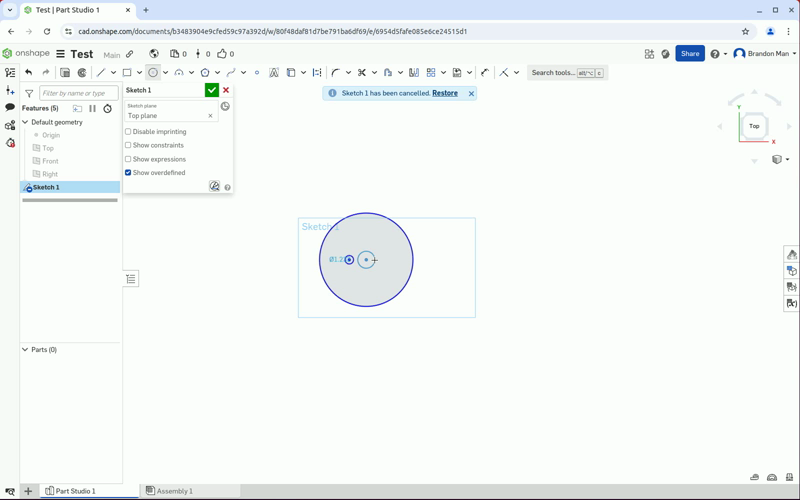
scroll(6)
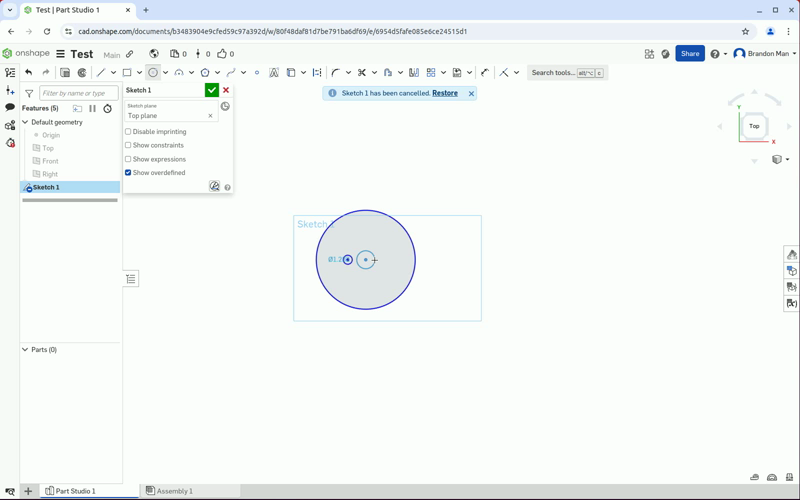
scroll(6)
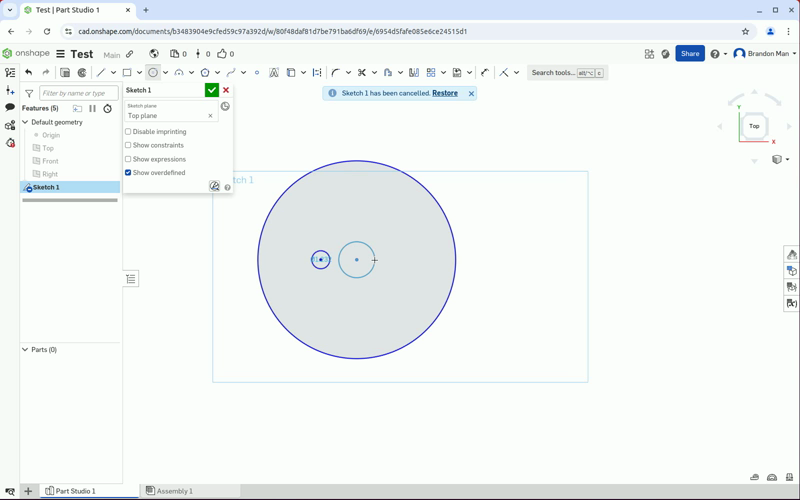
scroll(6)
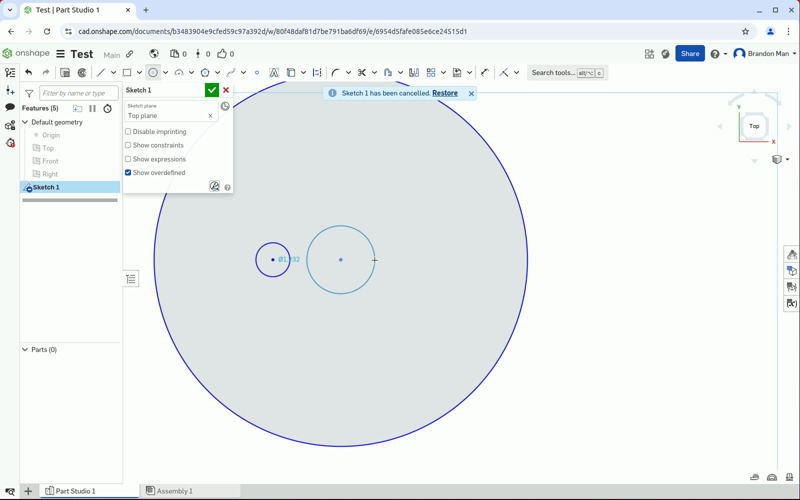
click(374, 259)
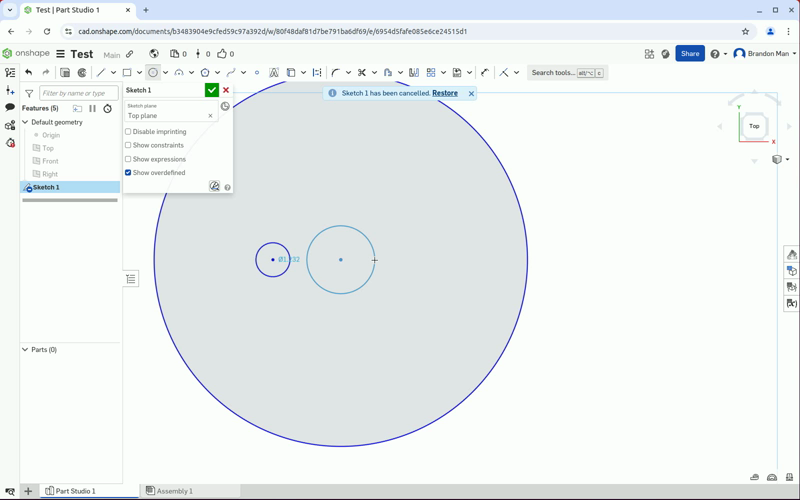
scroll(-6)
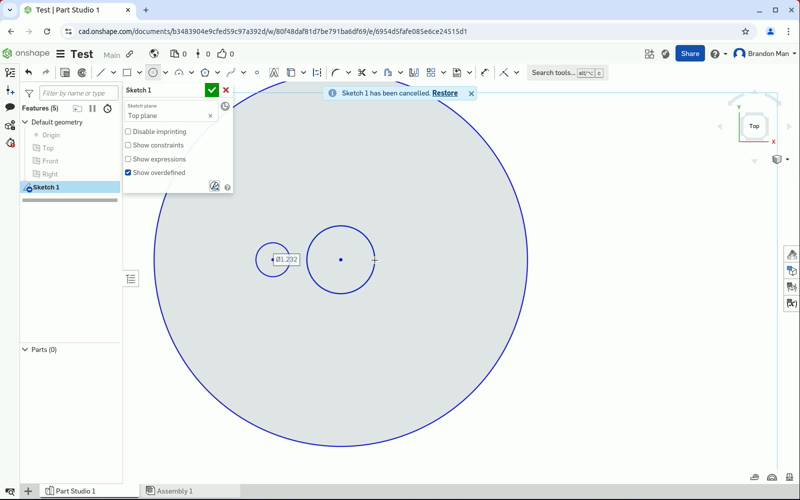
scroll(-6)
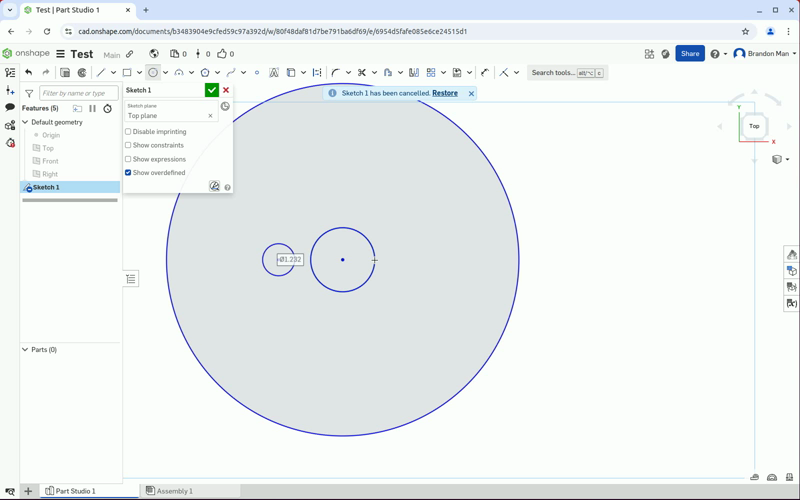
scroll(-6)
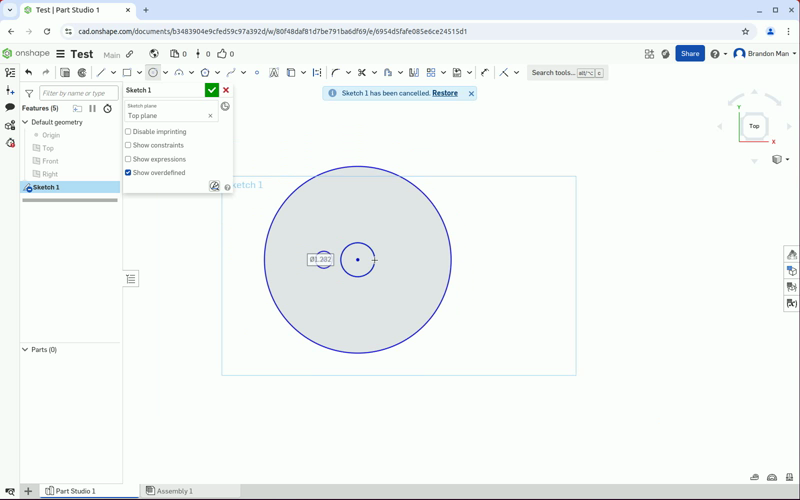
scroll(-6)
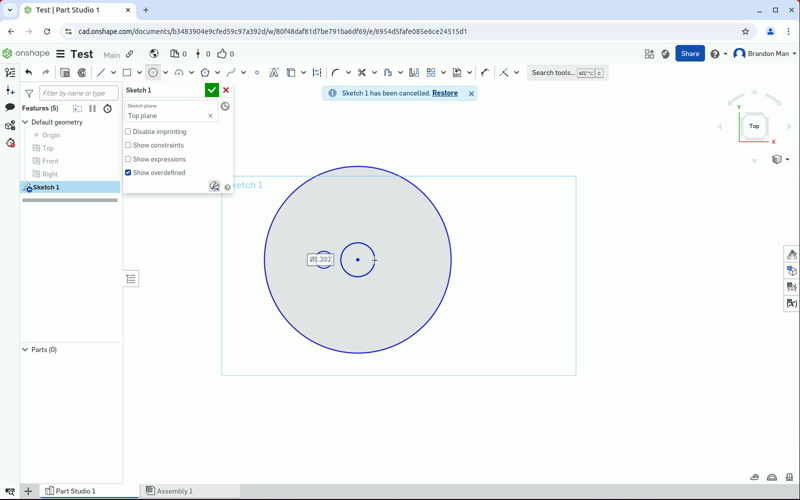
scroll(-6)
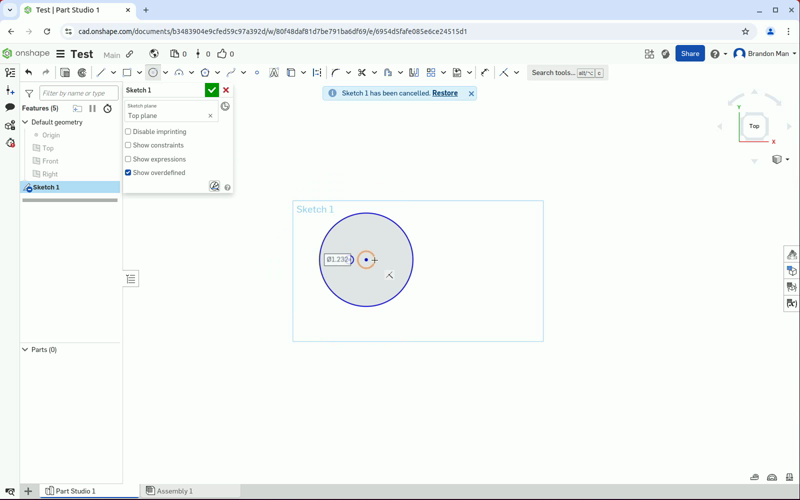
scroll(-6)
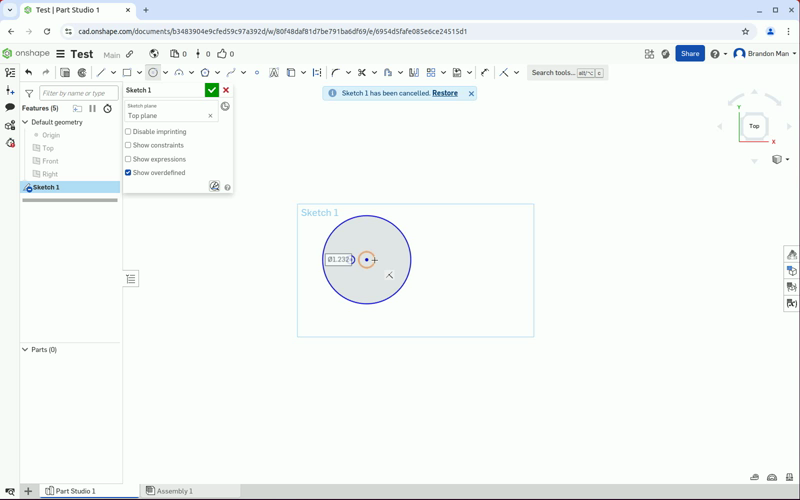
scroll(-6)
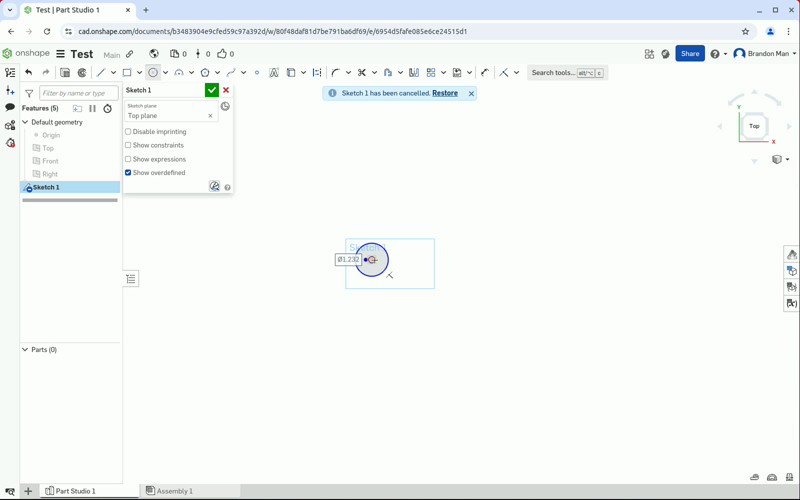
key(esc)
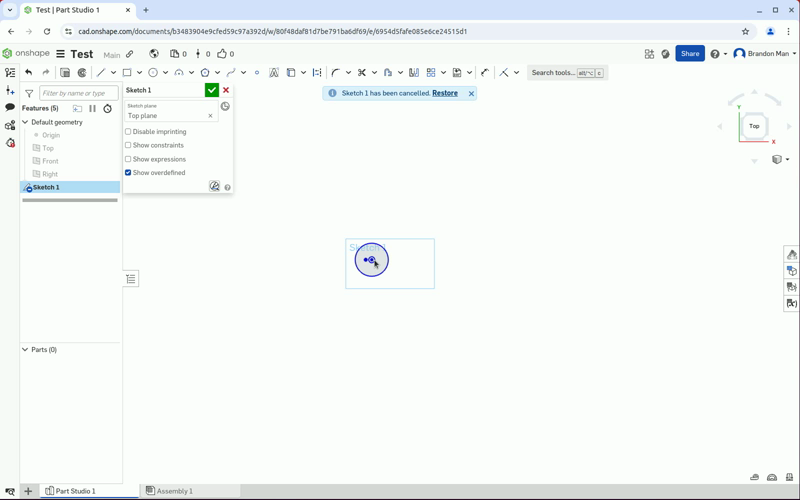
key(c)
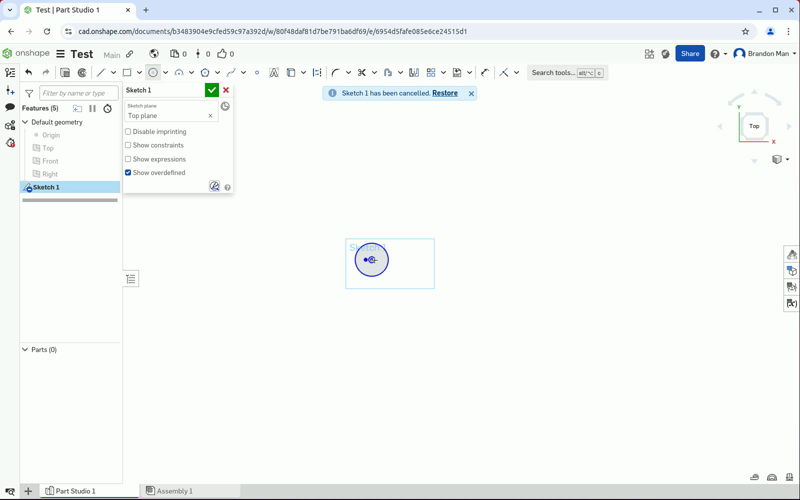
key_down(shift)
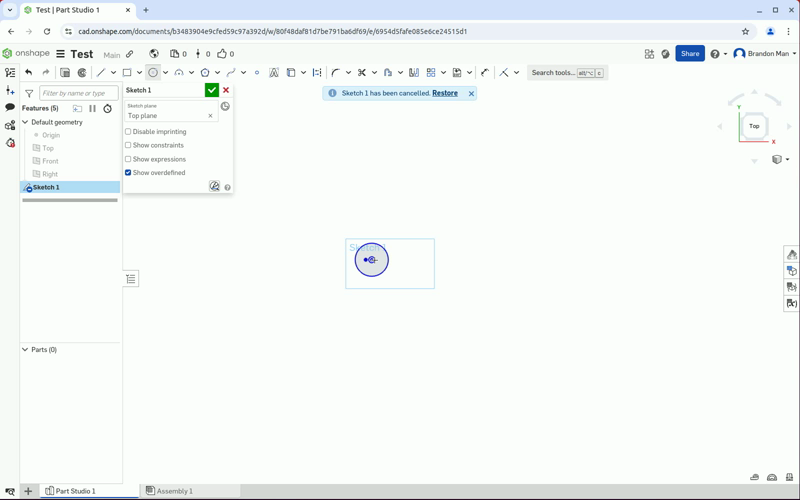
mouse_move(371, 265)
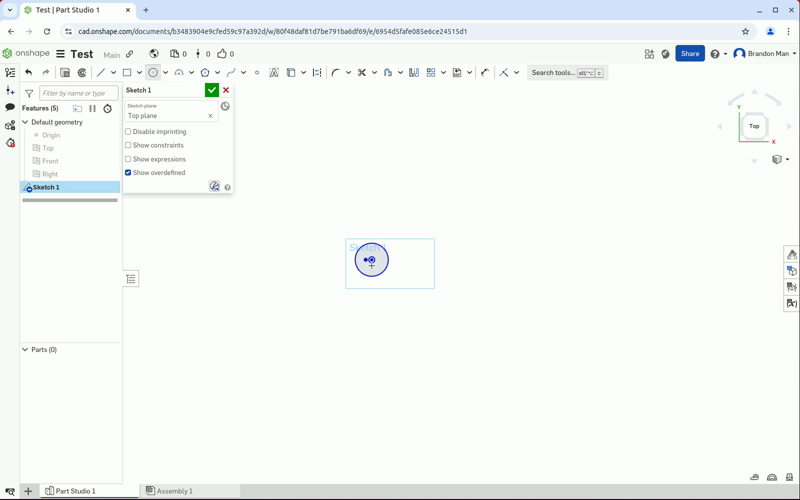
click(371, 265)
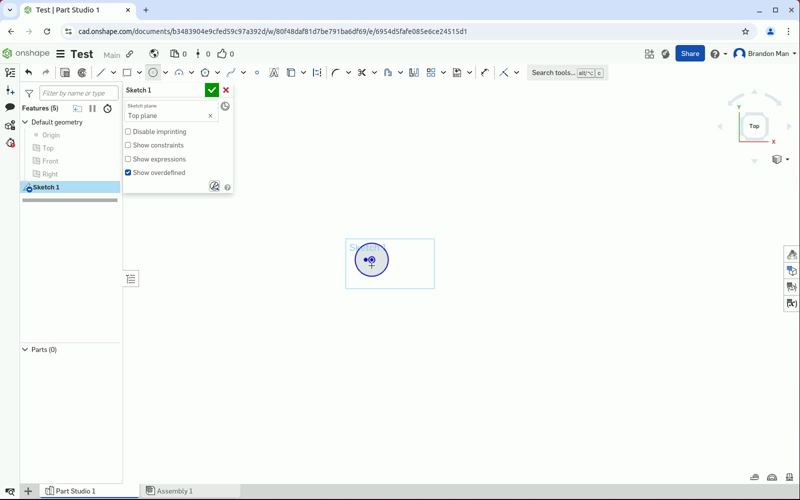
key_up(shift)
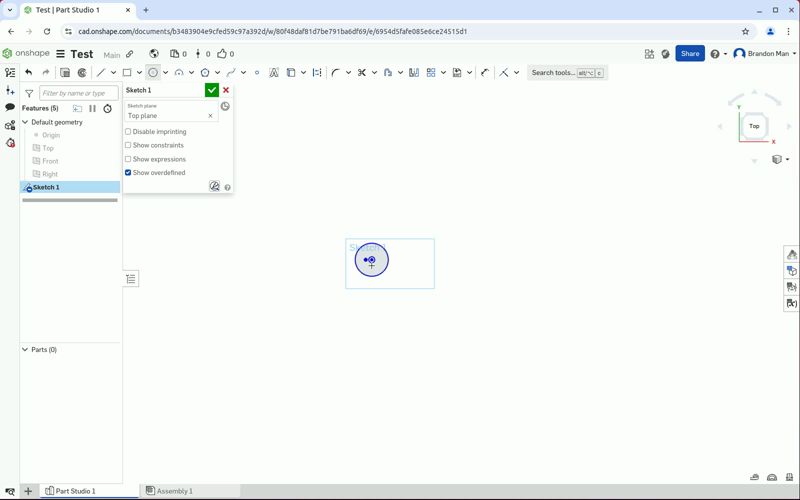
mouse_move(373, 265)
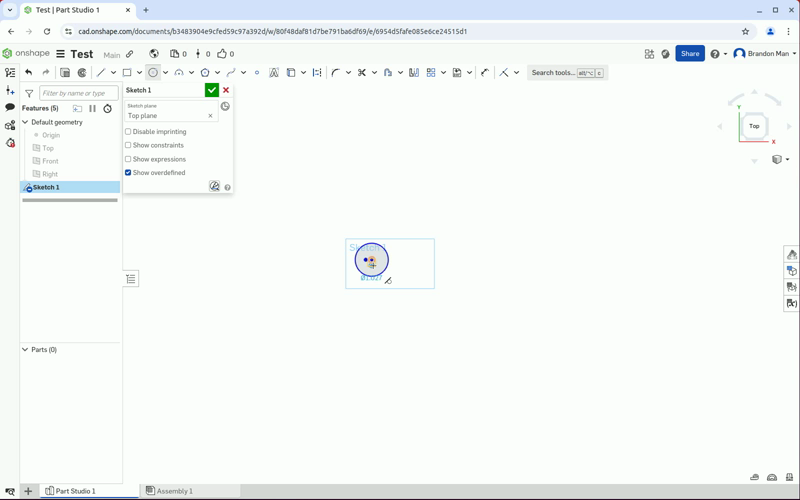
scroll(6)
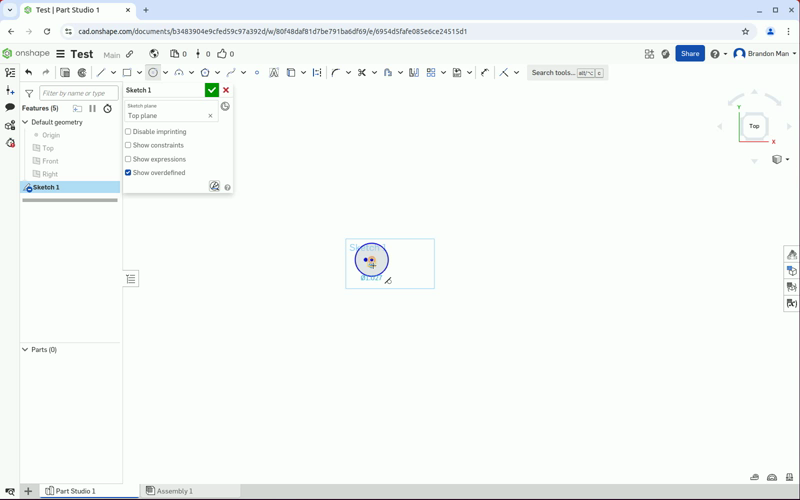
scroll(6)
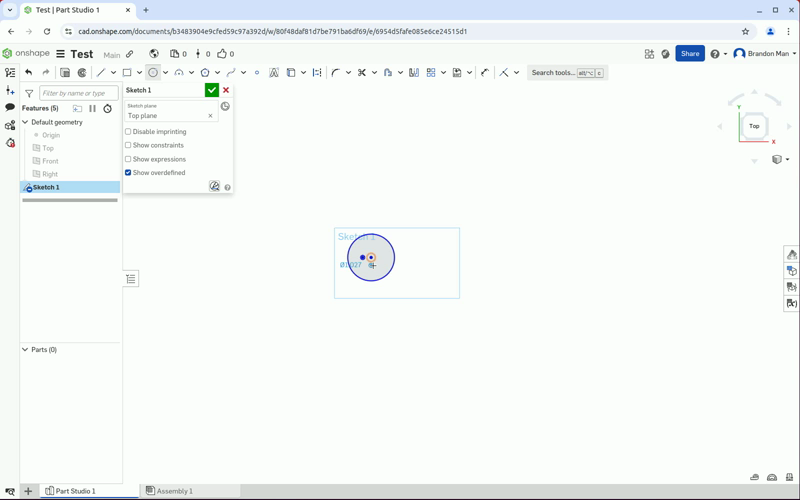
scroll(6)
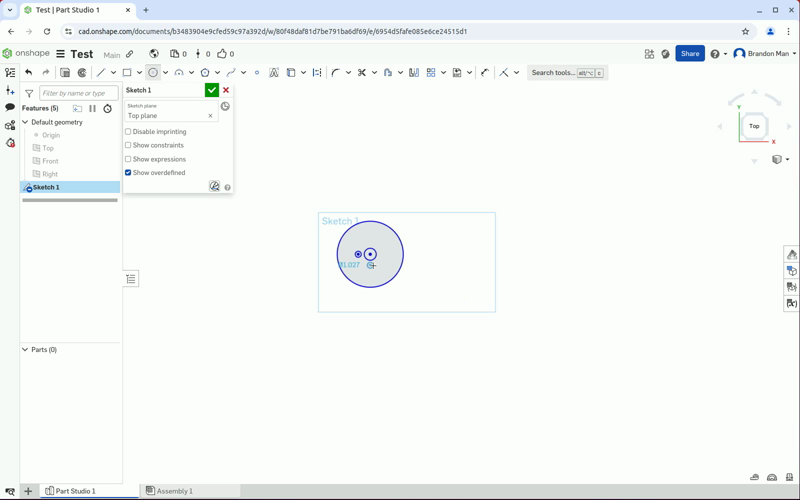
scroll(6)
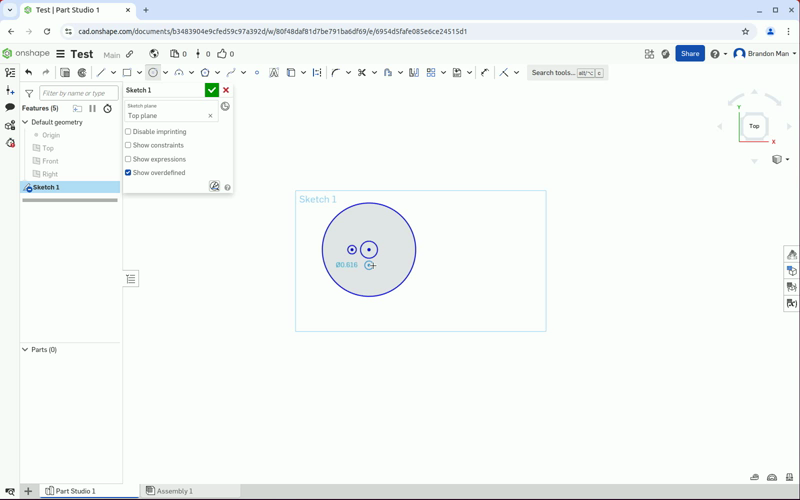
scroll(6)
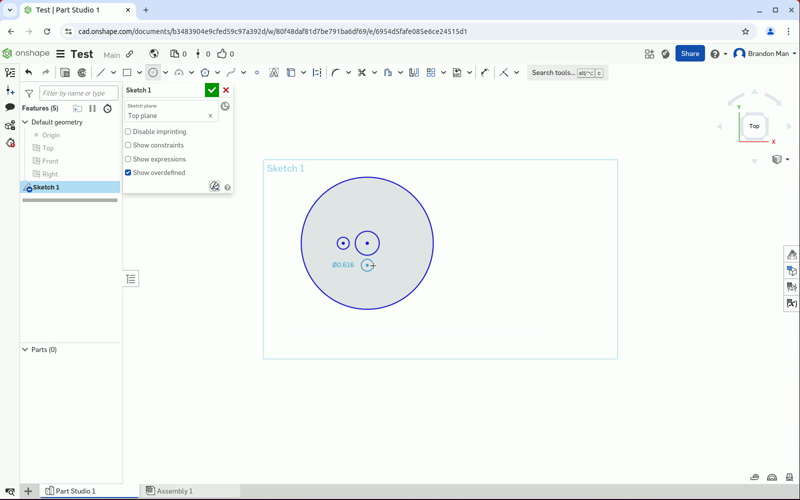
scroll(6)
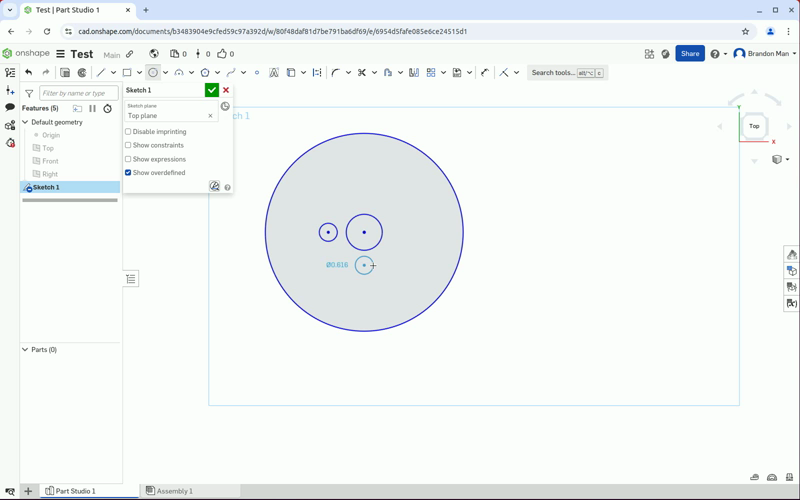
scroll(6)
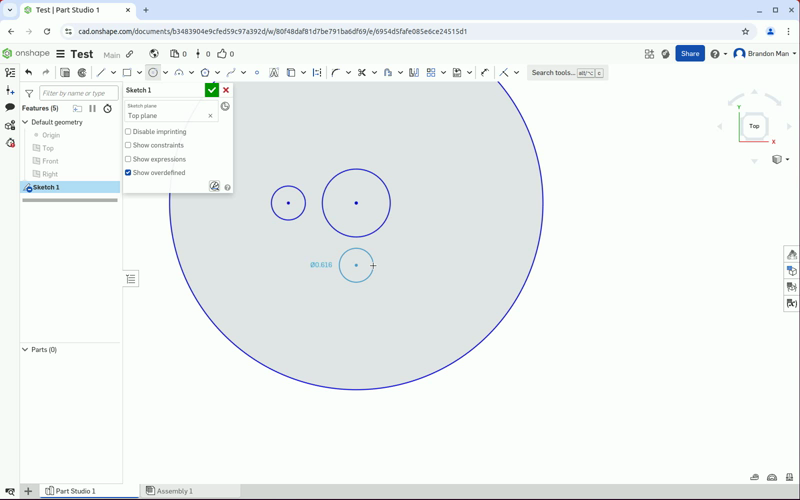
click(373, 265)
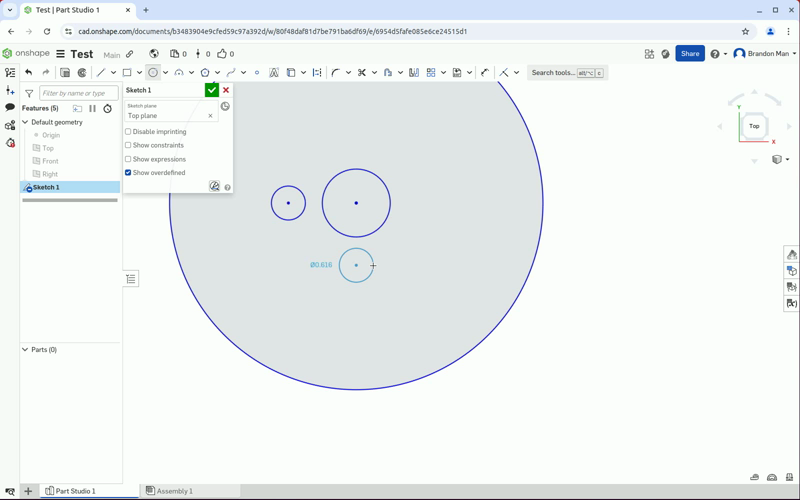
scroll(-6)
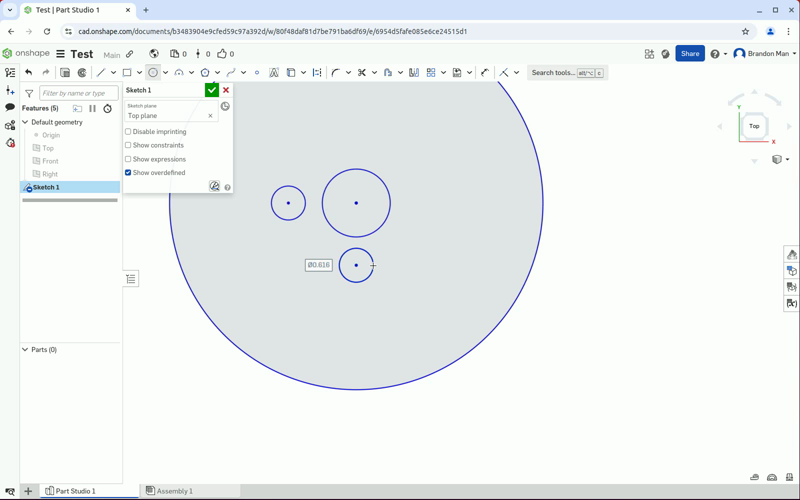
scroll(-6)
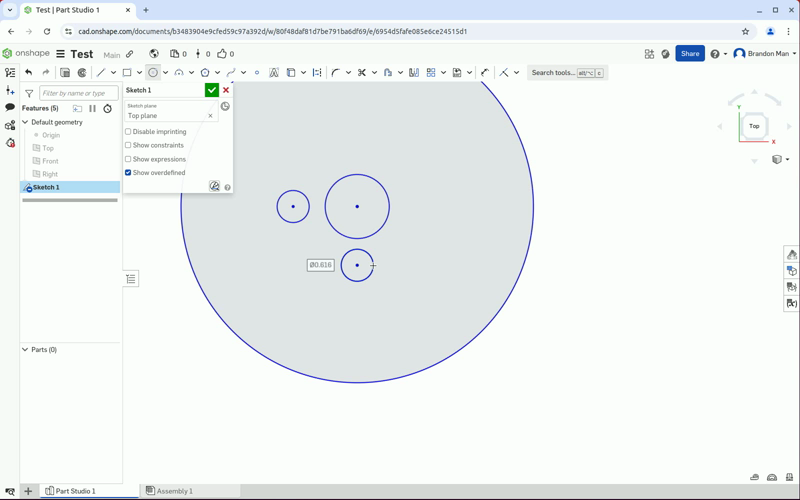
scroll(-6)
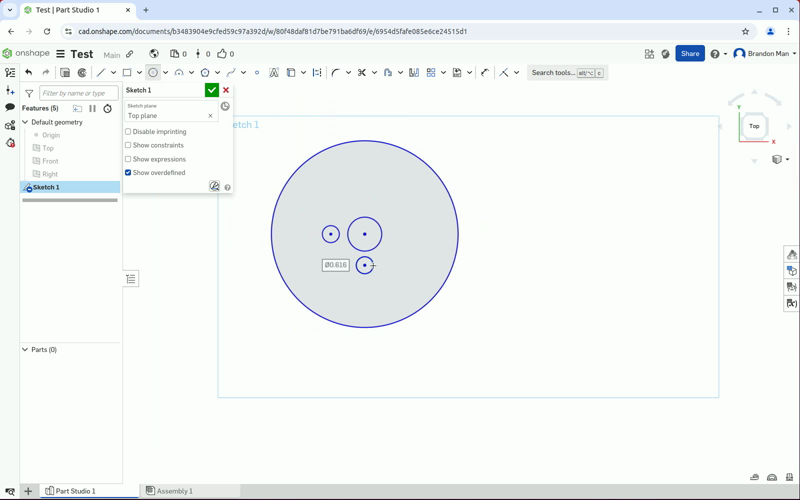
scroll(-6)
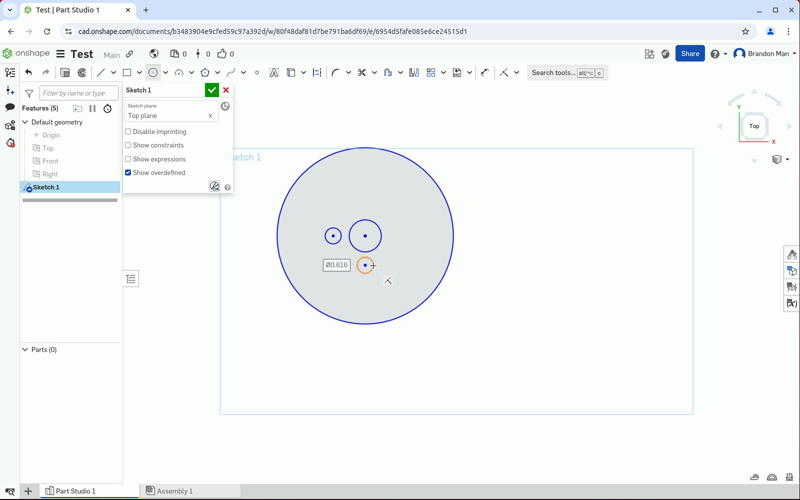
scroll(-6)
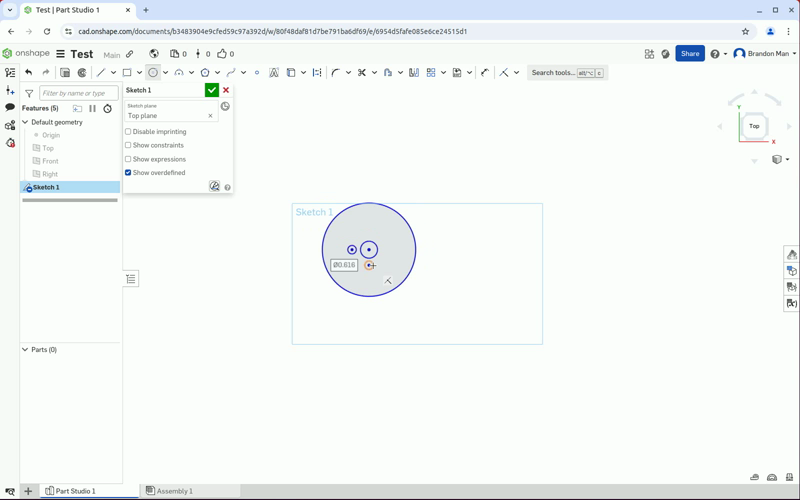
scroll(-6)
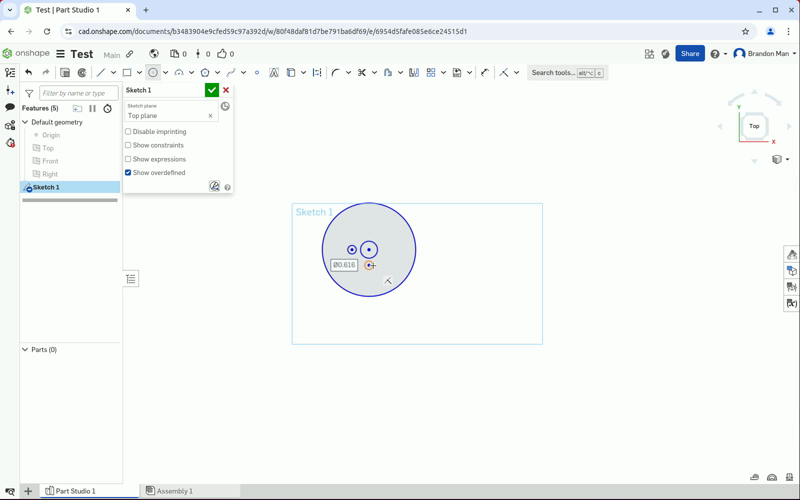
scroll(-6)
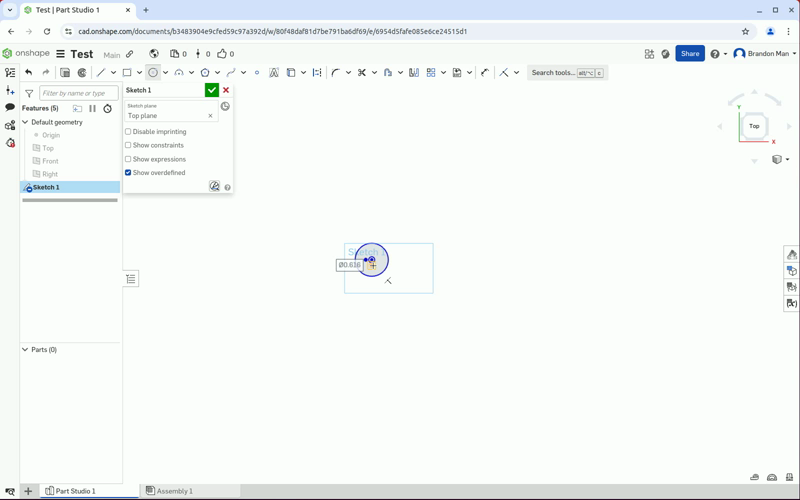
key(esc)
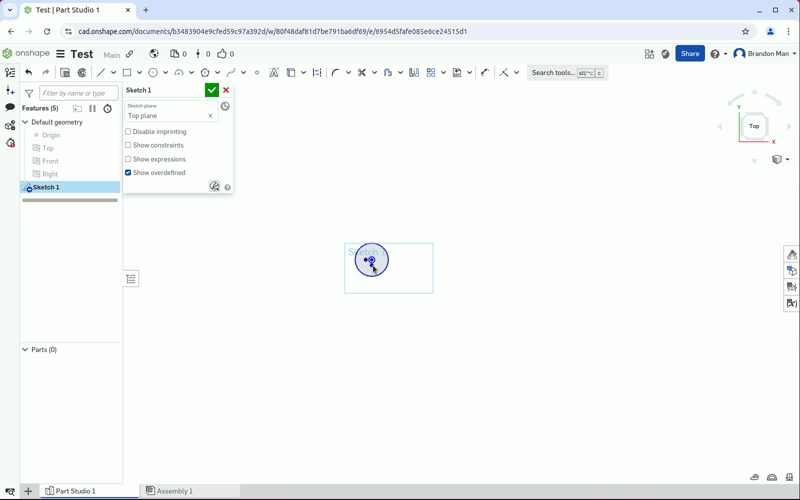
key(c)
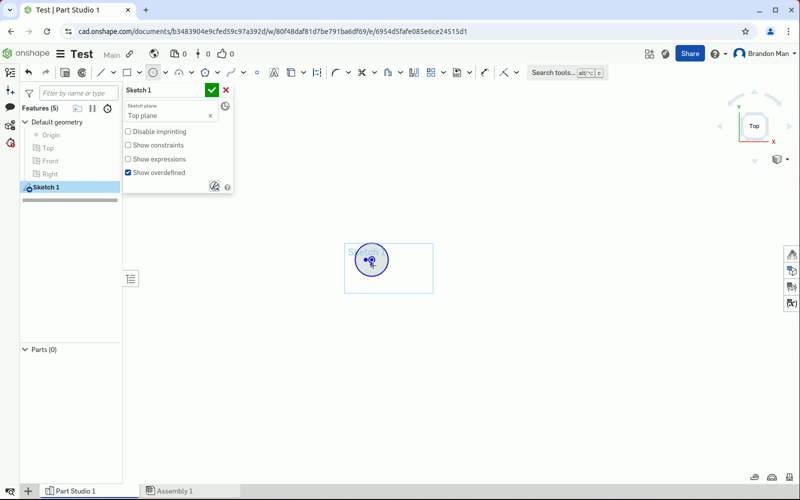
key_down(shift)
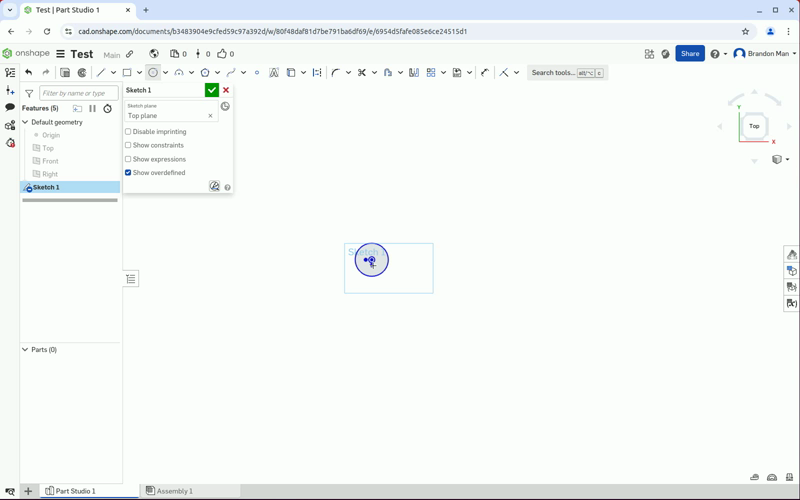
mouse_move(371, 253)
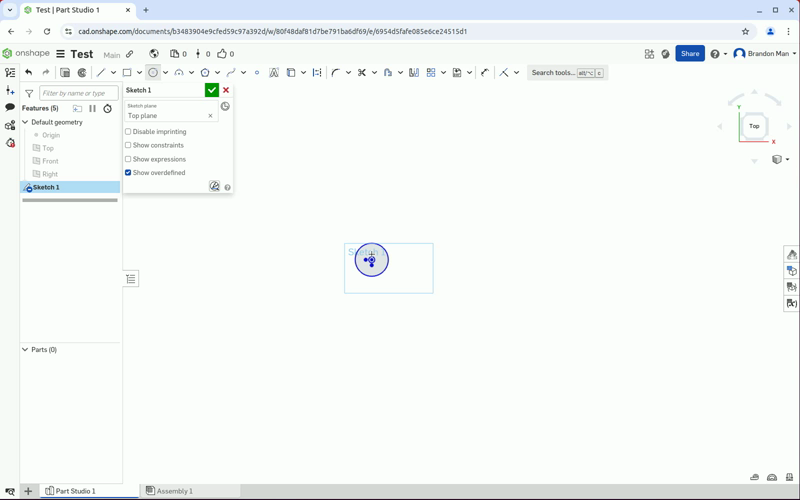
click(371, 253)
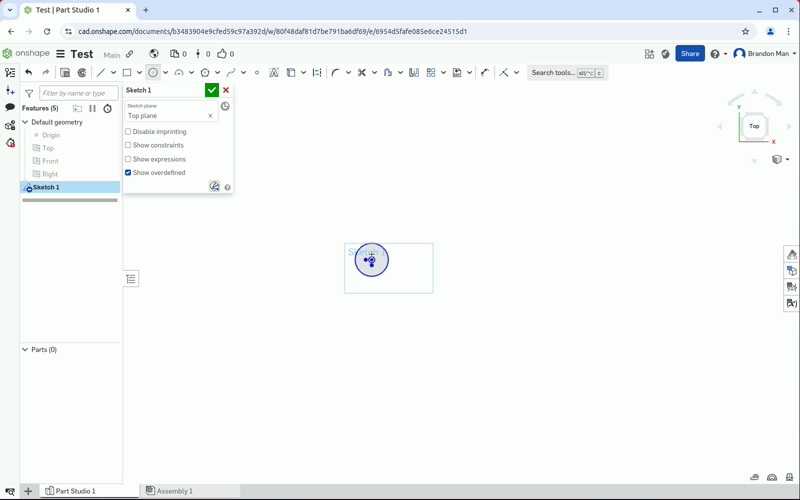
key_up(shift)
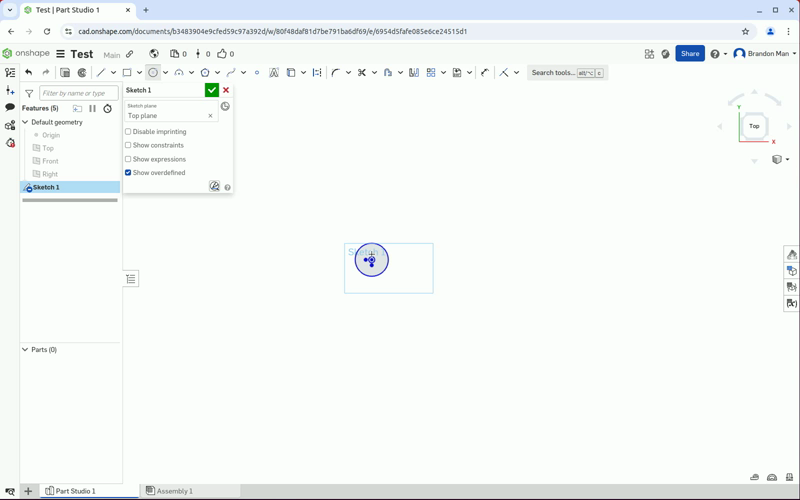
mouse_move(373, 253)
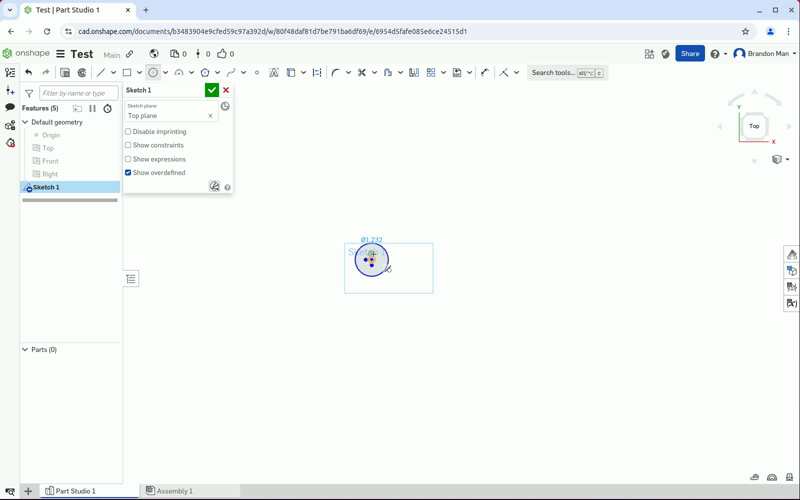
scroll(6)
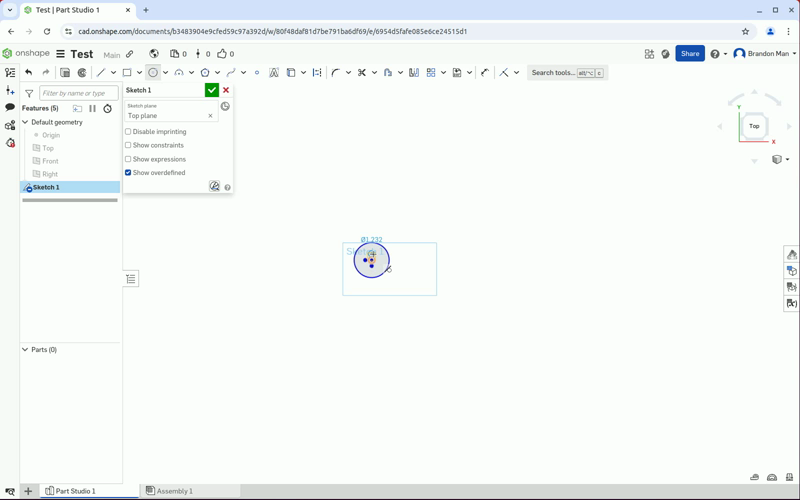
scroll(6)
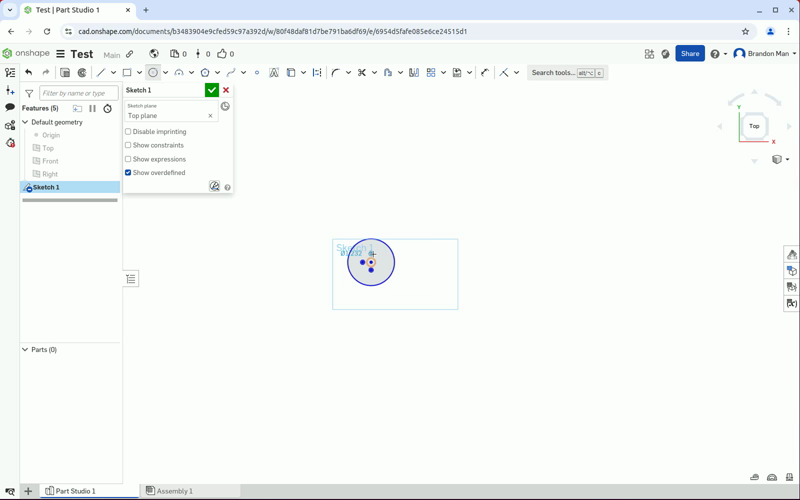
scroll(6)
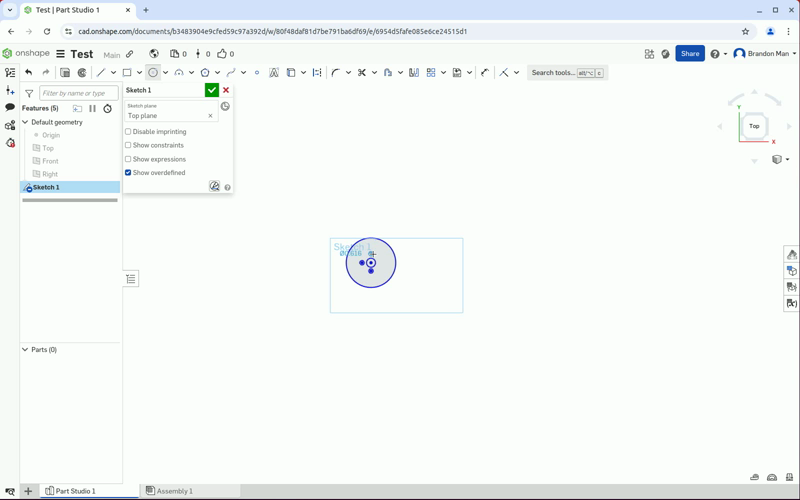
scroll(6)
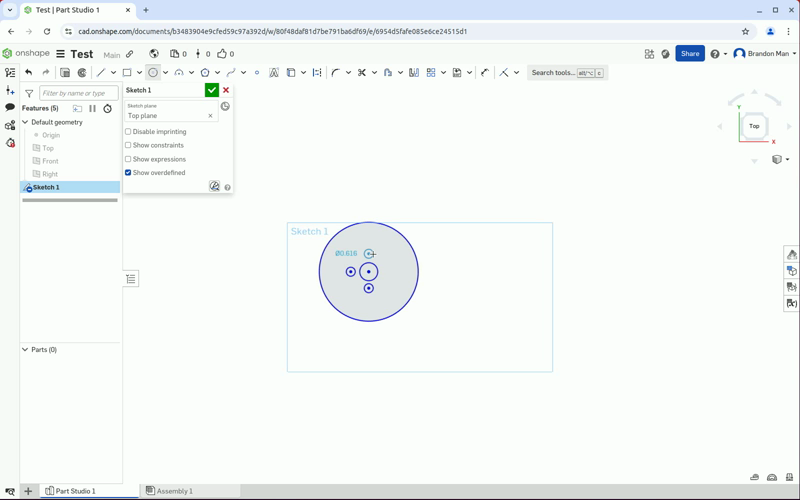
scroll(6)
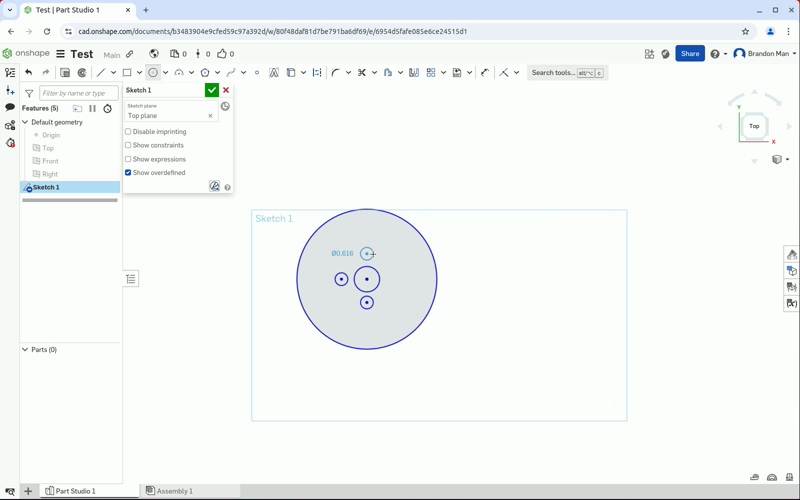
scroll(6)
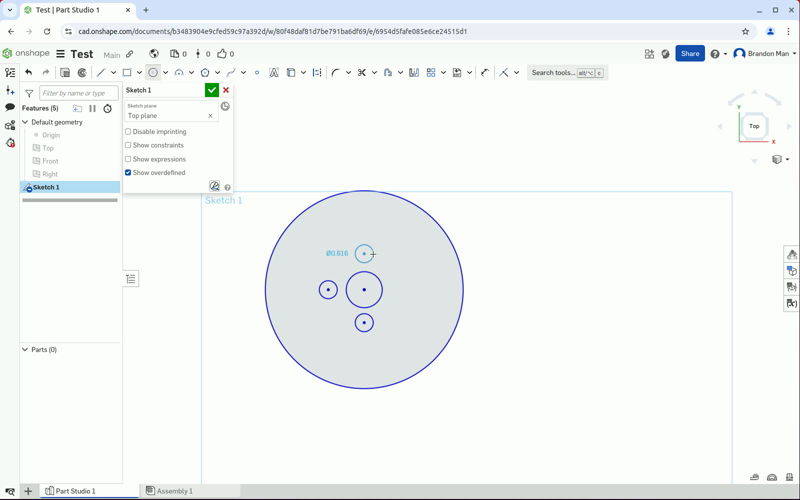
scroll(6)
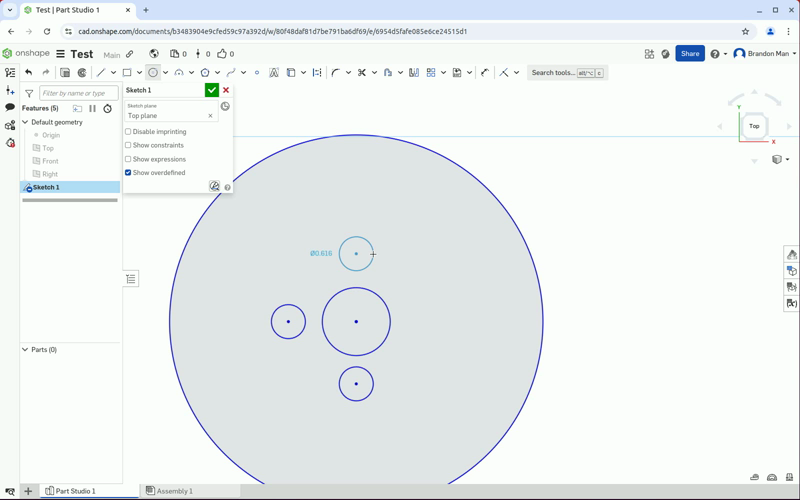
click(373, 253)
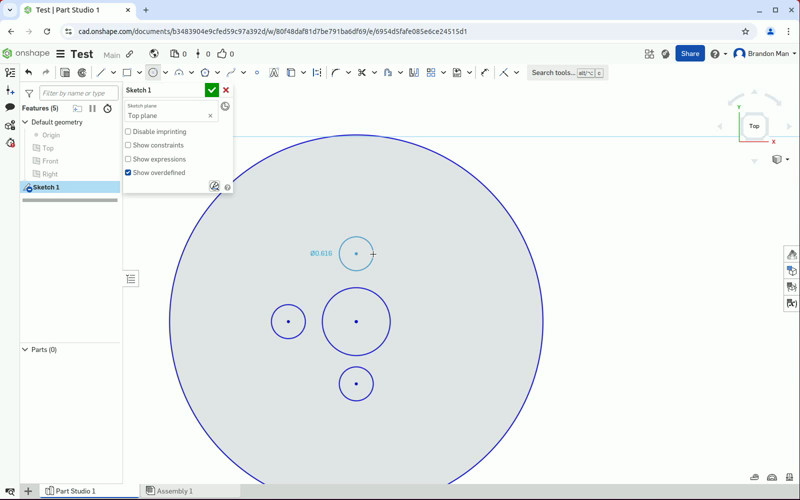
scroll(-6)
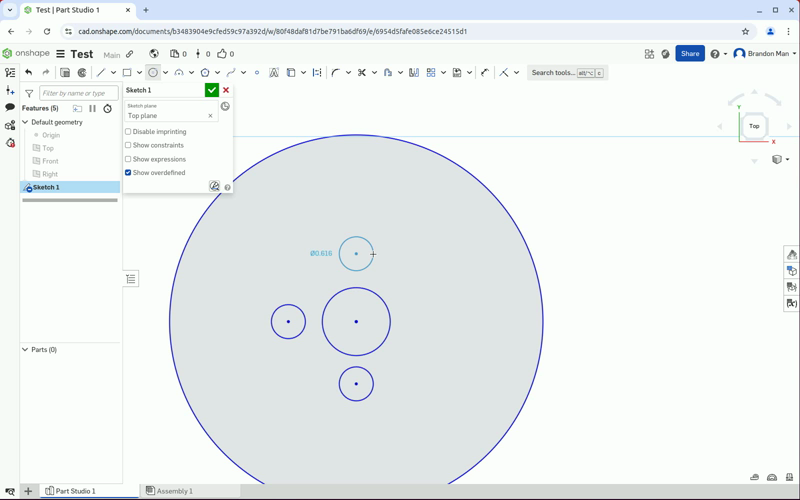
scroll(-6)
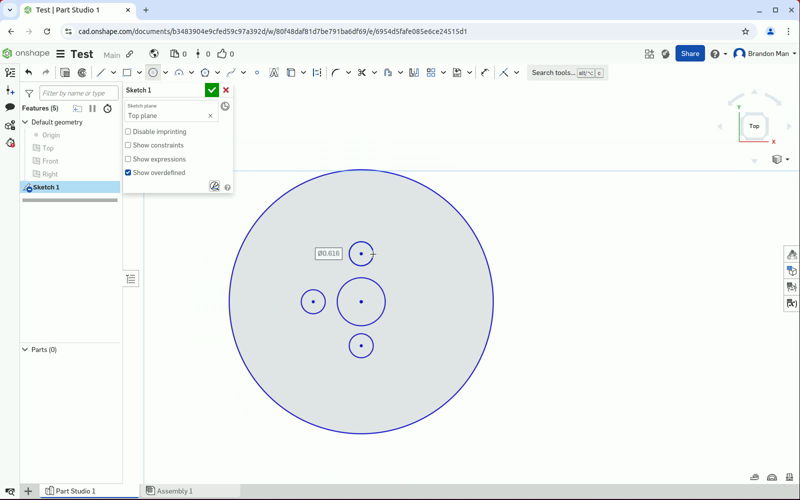
scroll(-6)
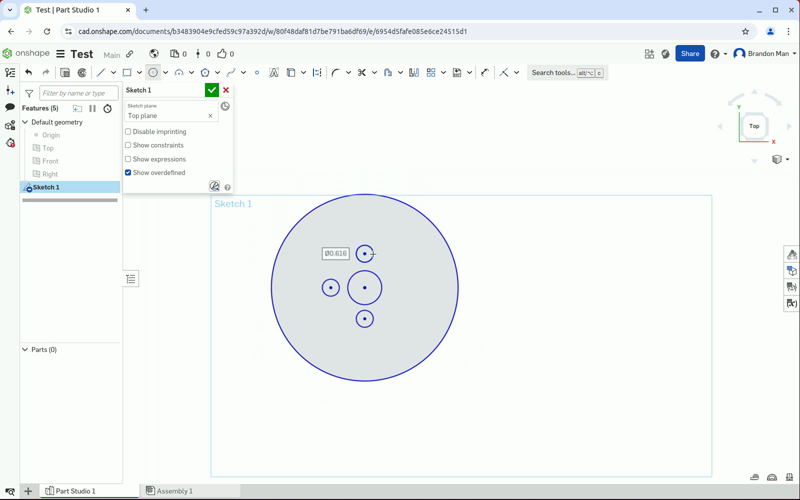
scroll(-6)
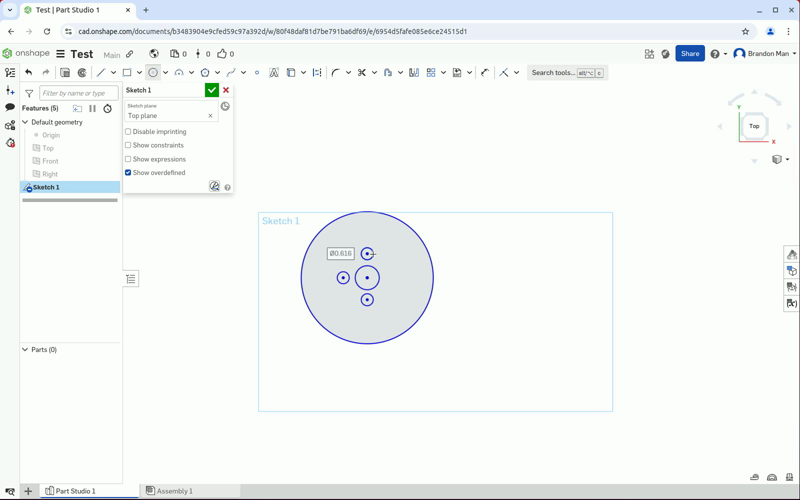
scroll(-6)
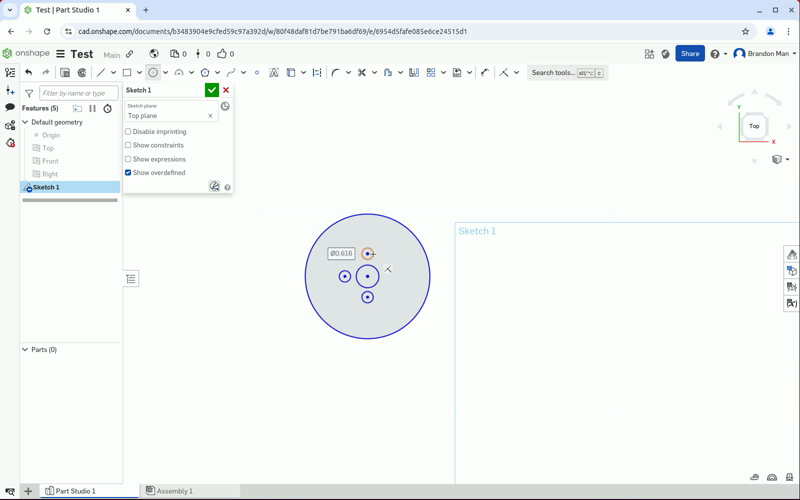
scroll(-6)
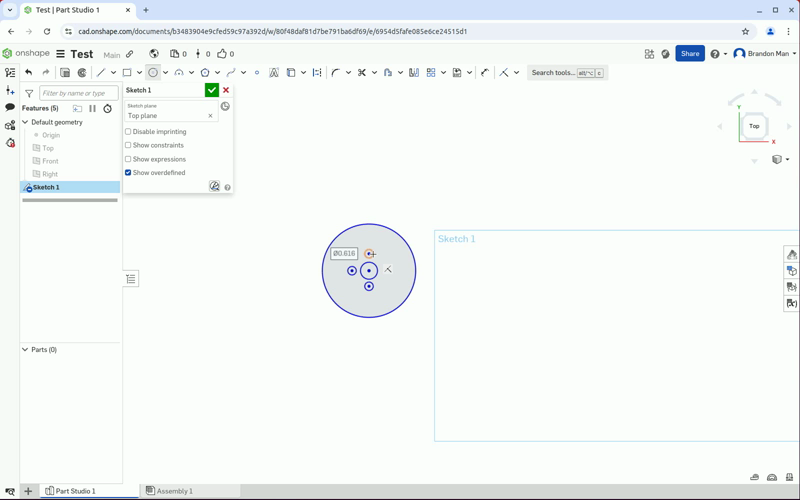
scroll(-6)
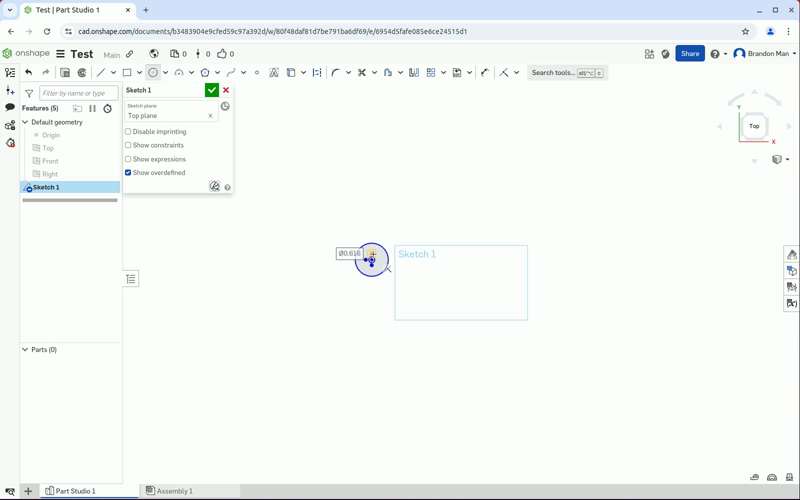
key(esc)
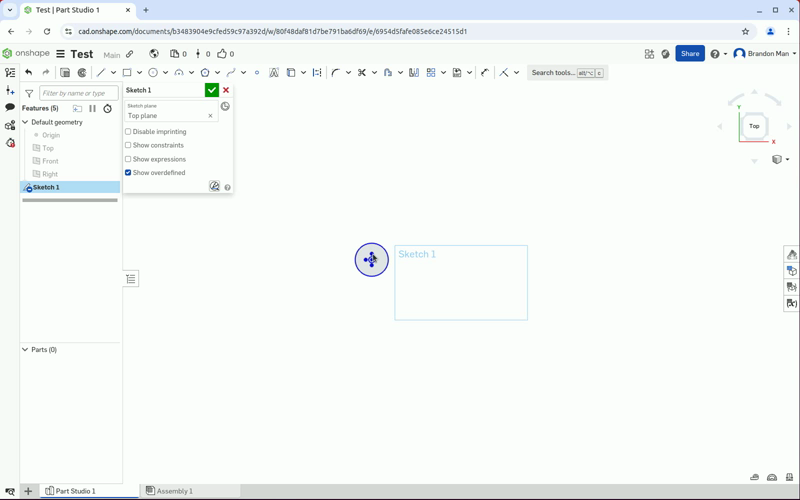
key(c)
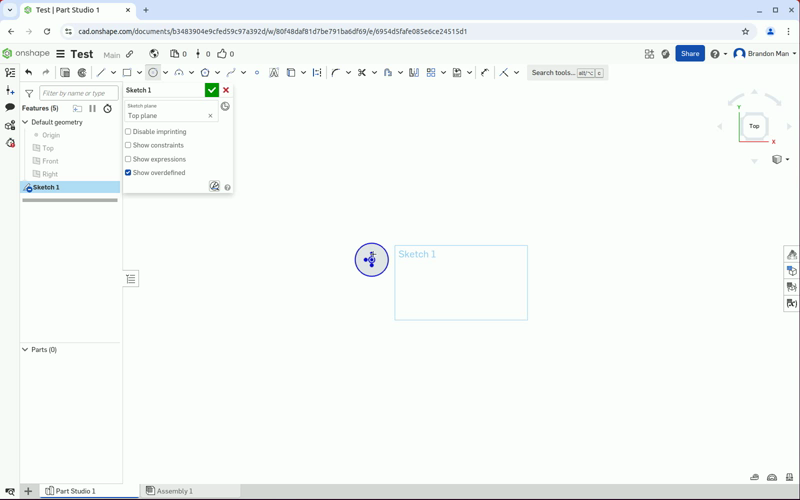
key_down(shift)
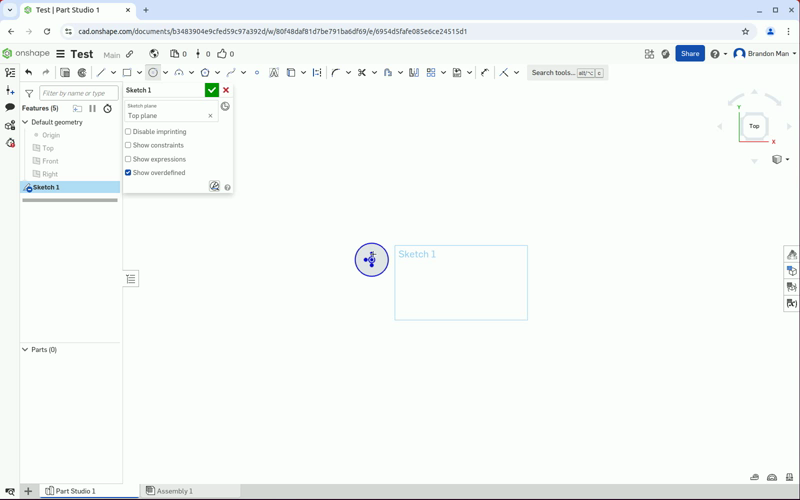
mouse_move(377, 259)
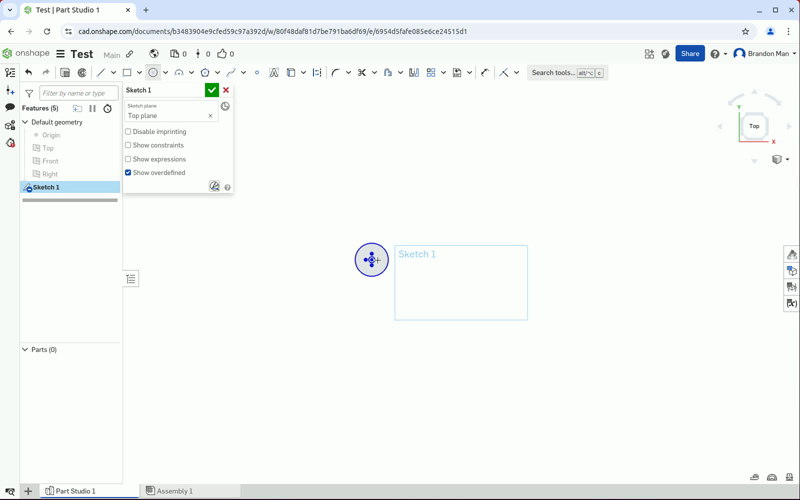
scroll(6)
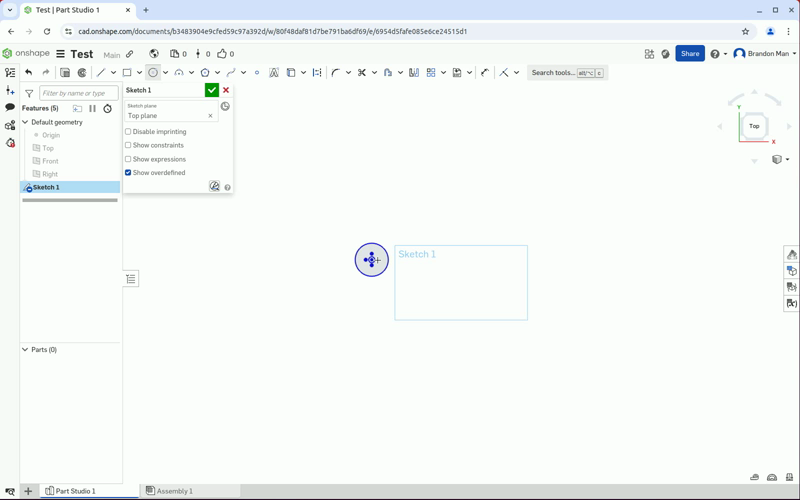
scroll(6)
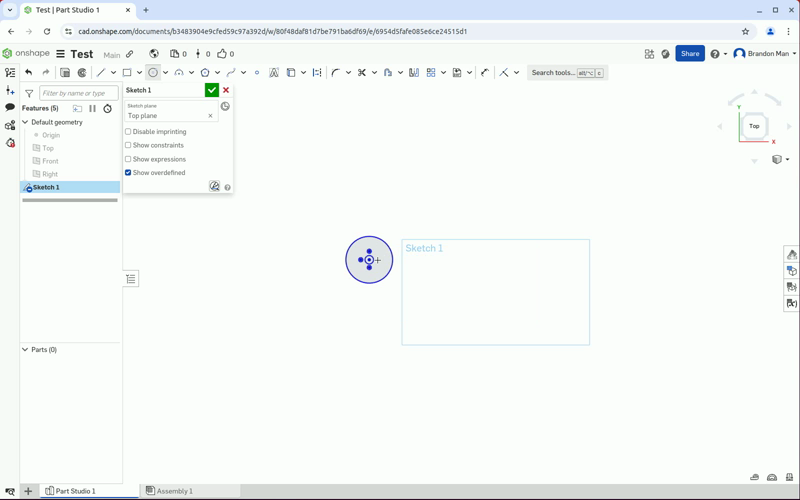
scroll(6)
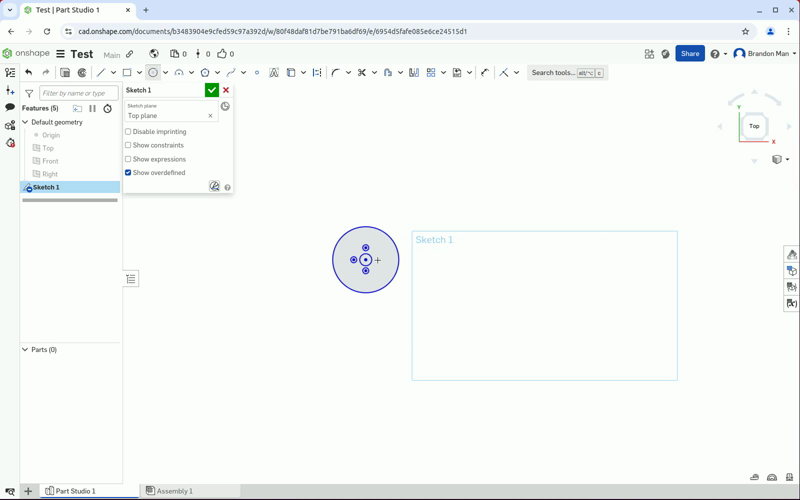
scroll(6)
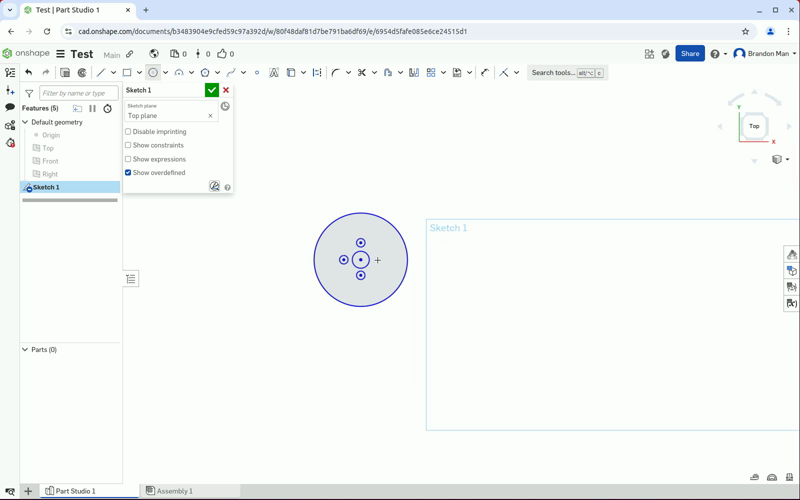
scroll(6)
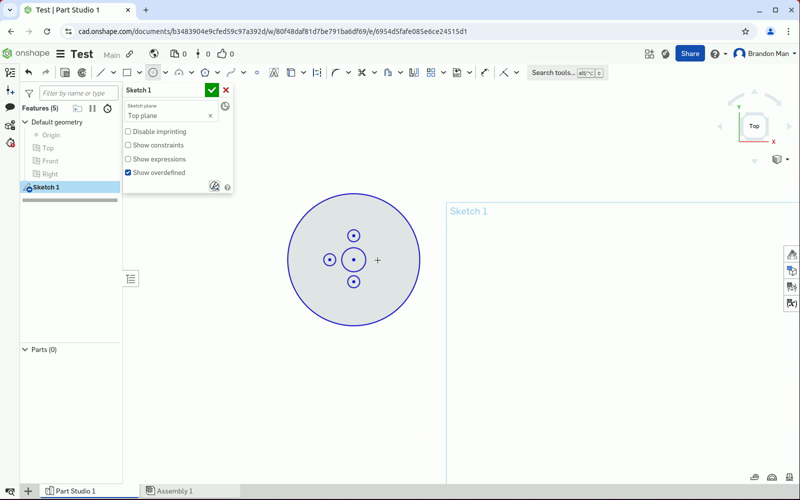
scroll(6)
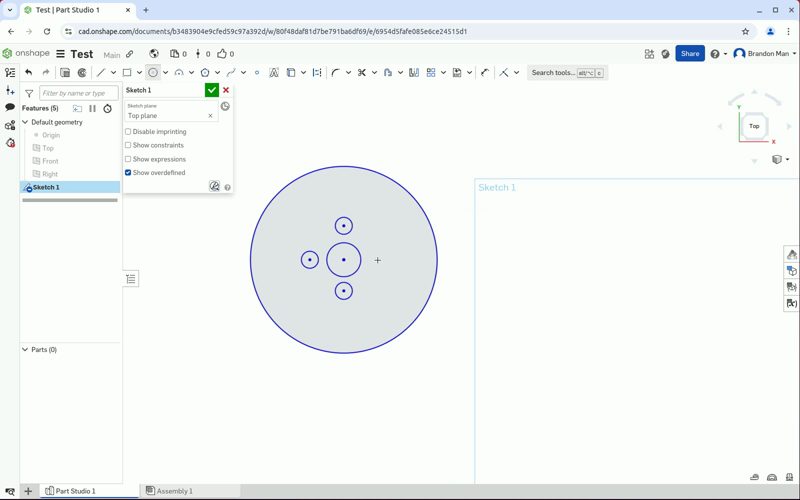
scroll(6)
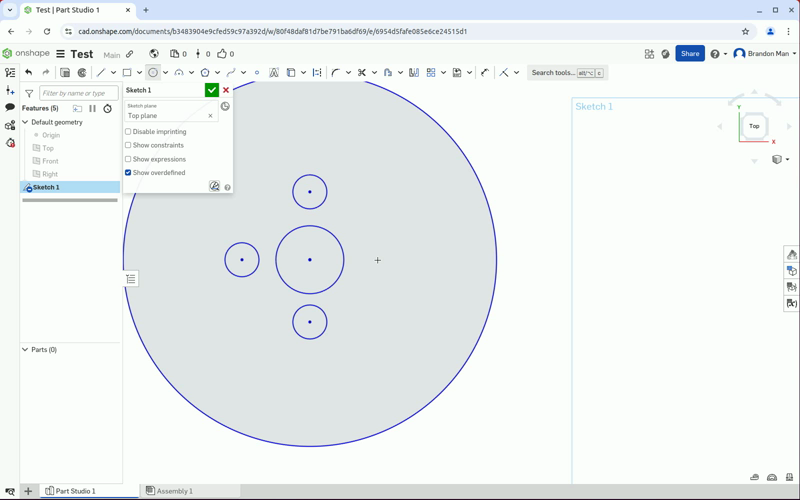
click(377, 259)
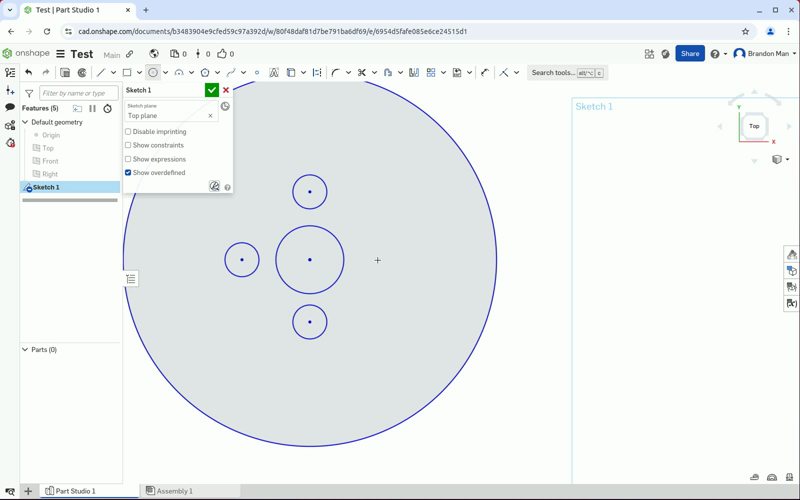
scroll(-6)
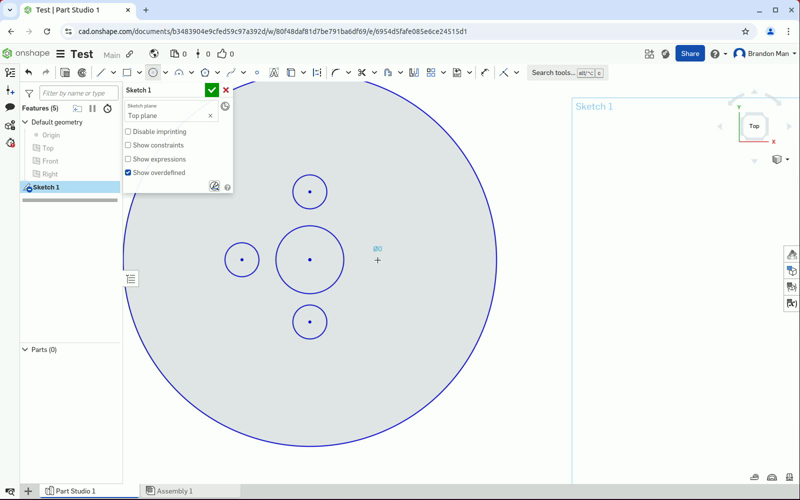
scroll(-6)
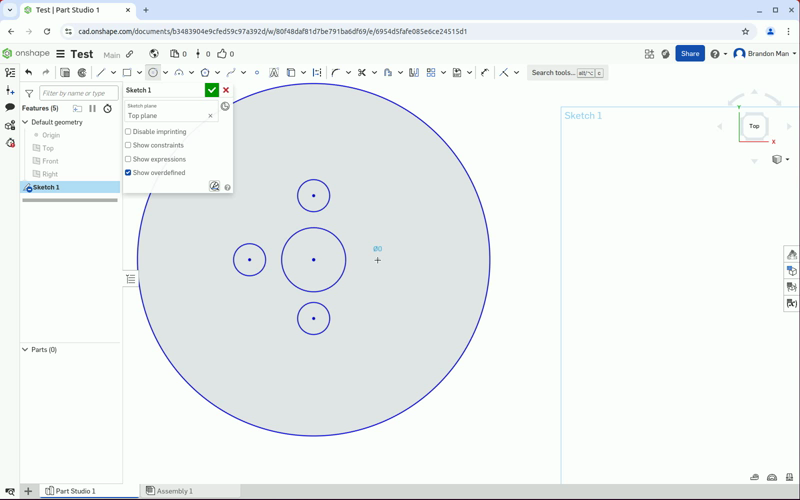
scroll(-6)
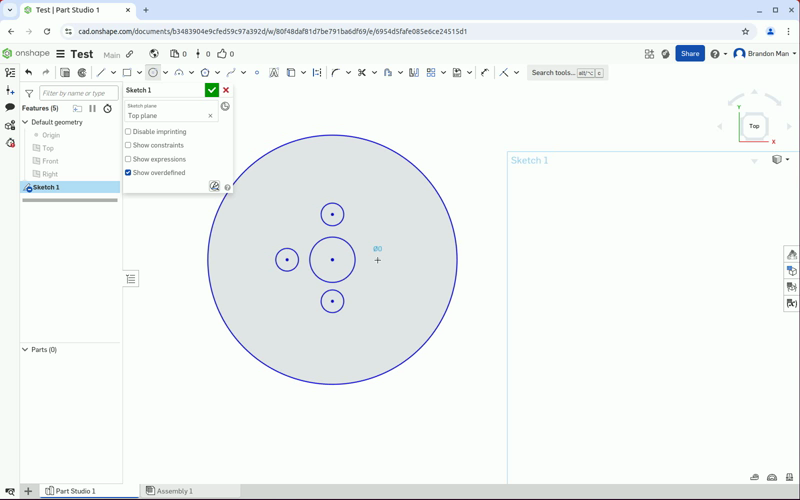
scroll(-6)
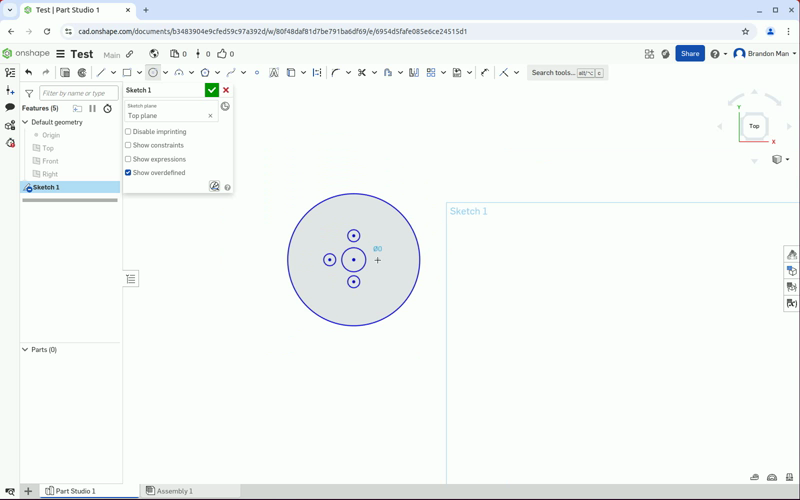
scroll(-6)
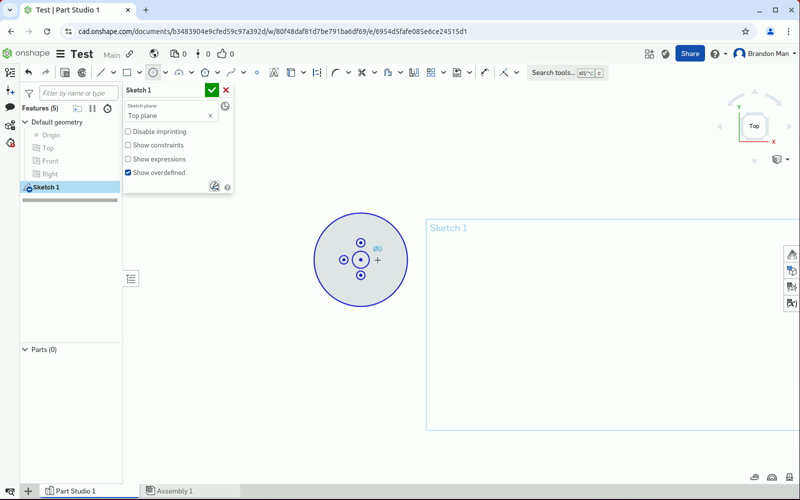
scroll(-6)
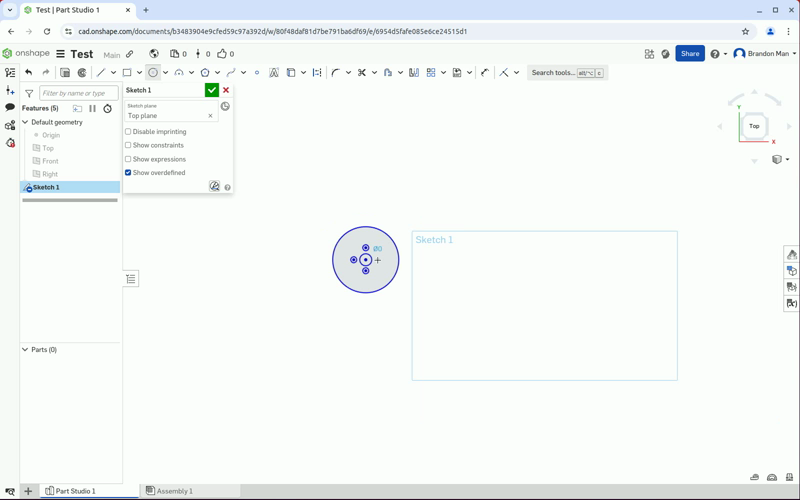
scroll(-6)
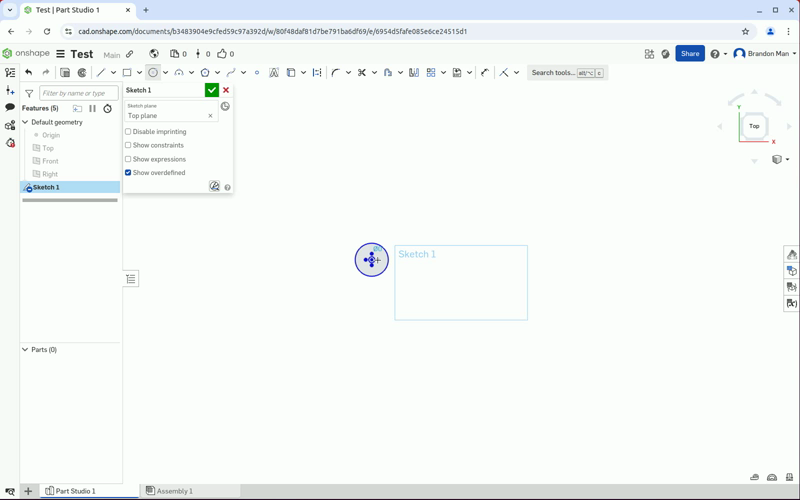
key_up(shift)
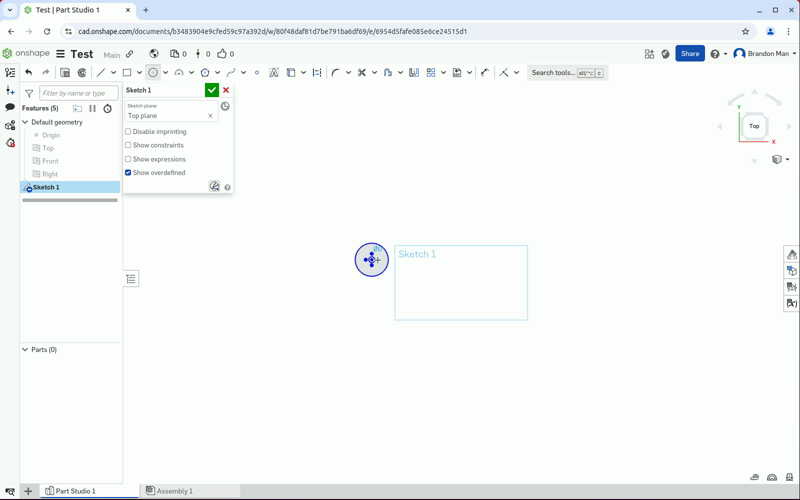
mouse_move(379, 259)
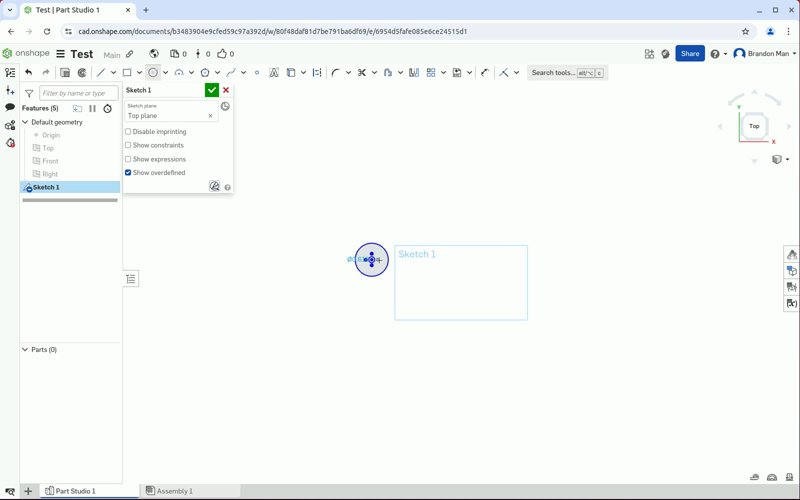
scroll(6)
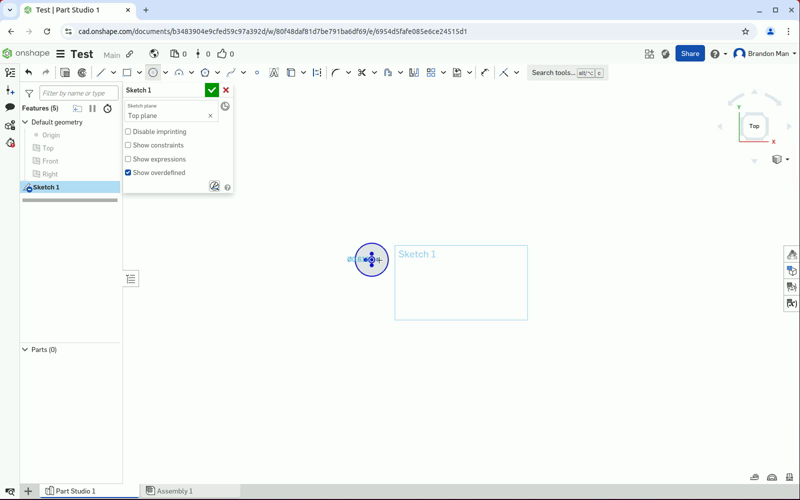
scroll(6)
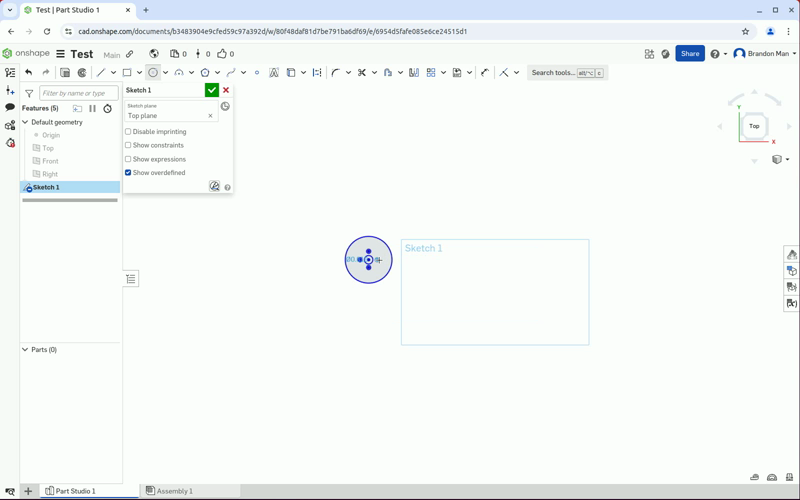
scroll(6)
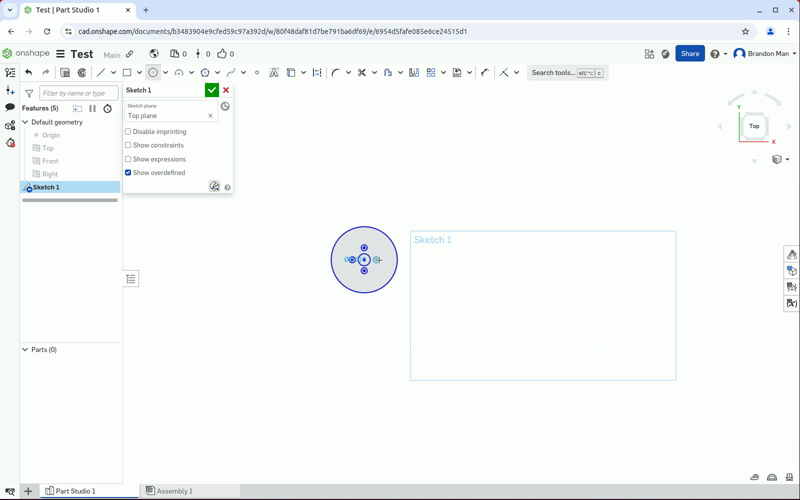
scroll(6)
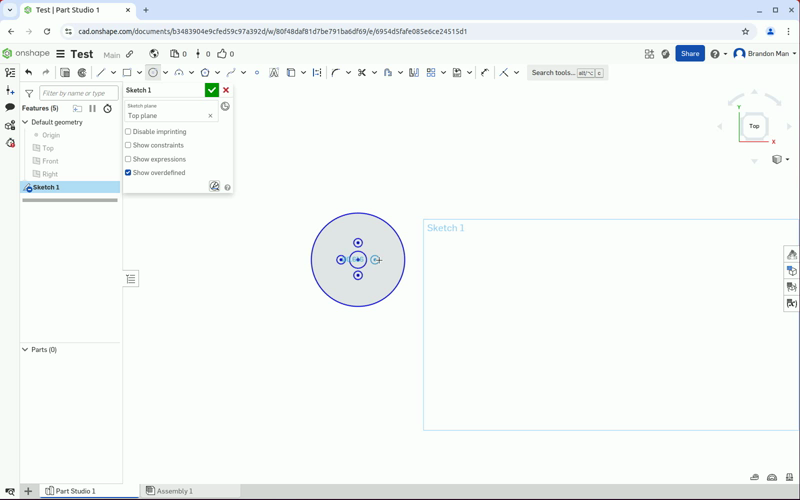
scroll(6)
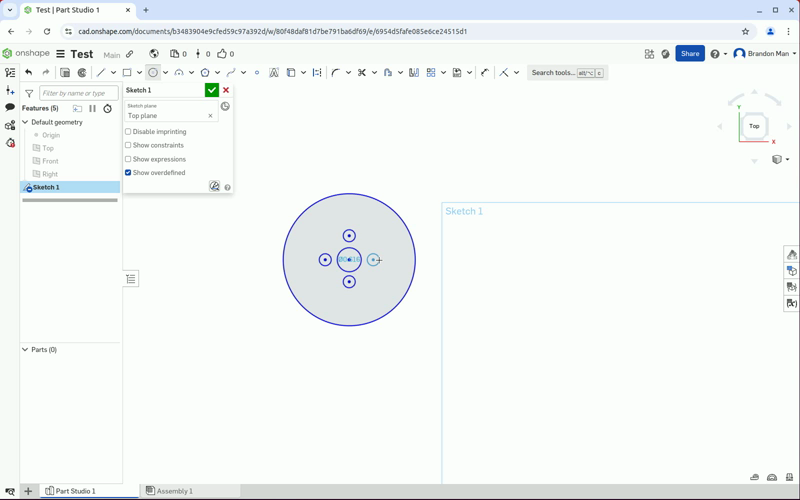
scroll(6)
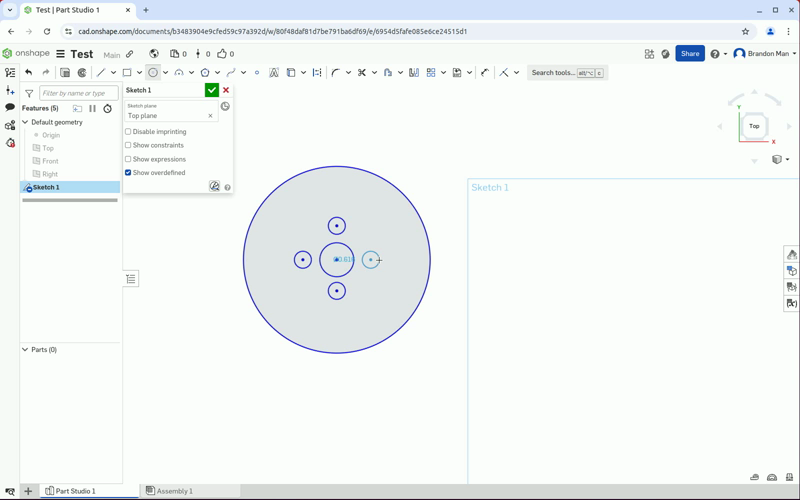
scroll(6)
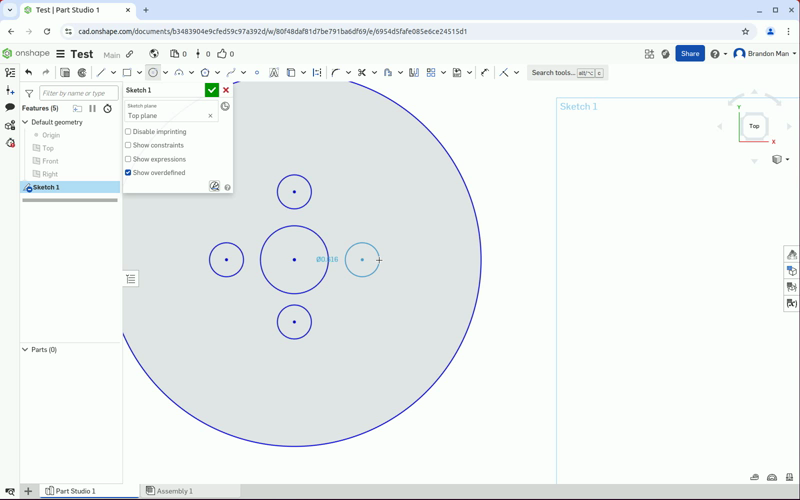
click(379, 259)
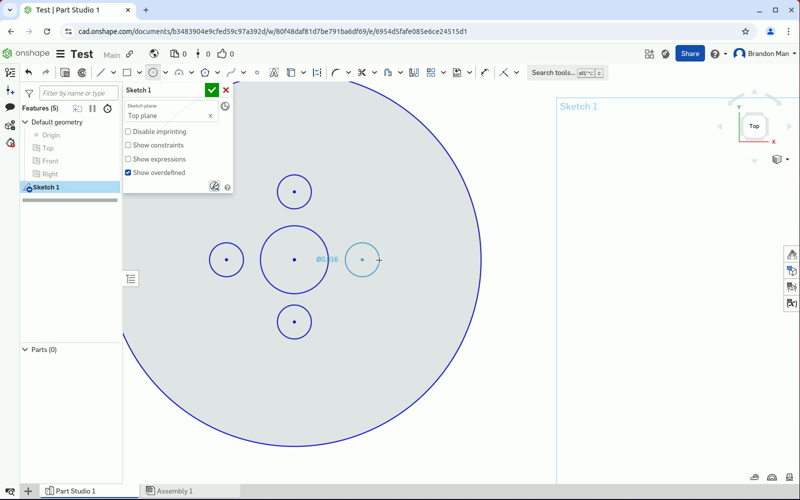
scroll(-6)
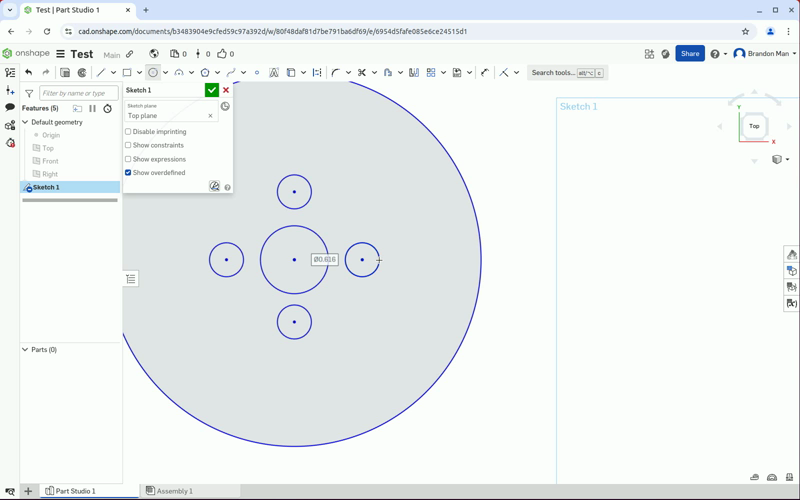
scroll(-6)
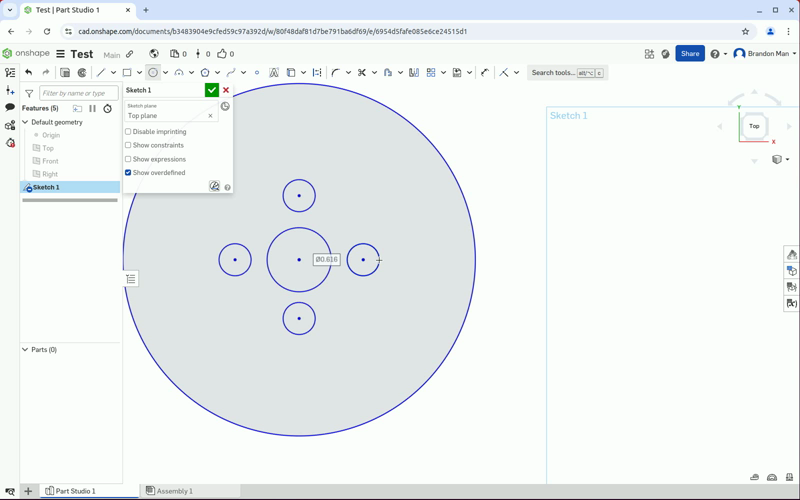
scroll(-6)
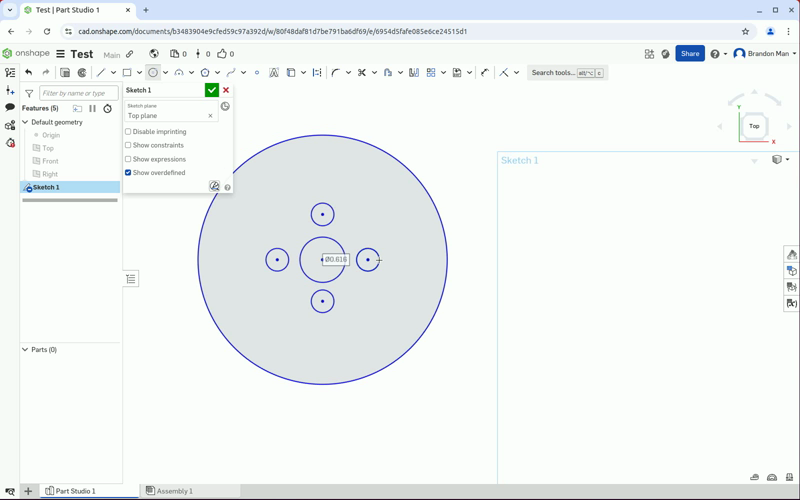
scroll(-6)
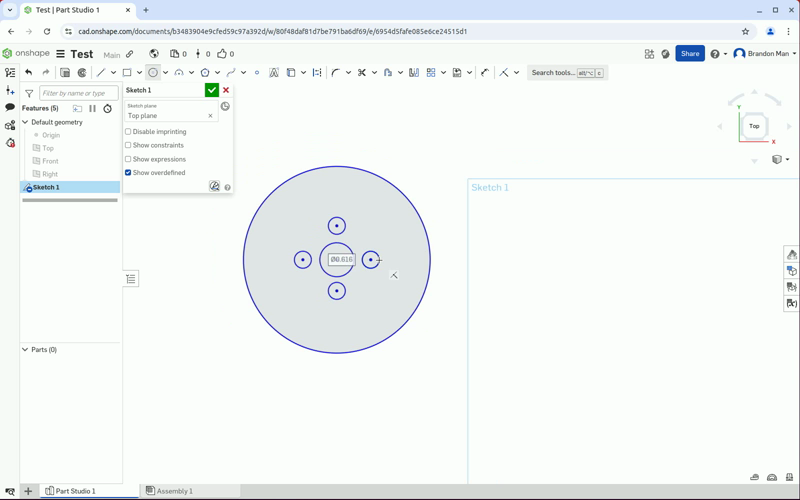
scroll(-6)
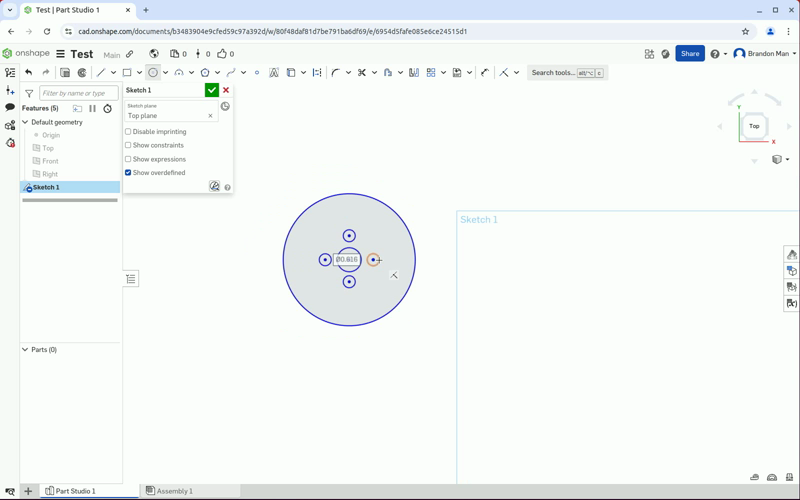
scroll(-6)
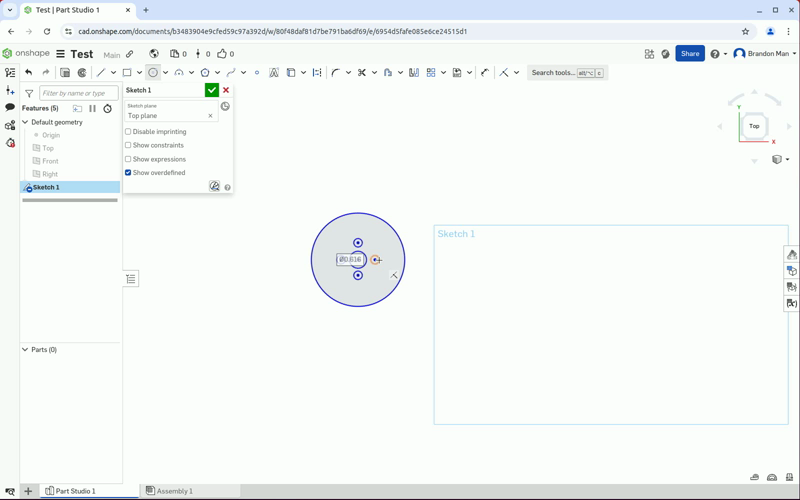
scroll(-6)
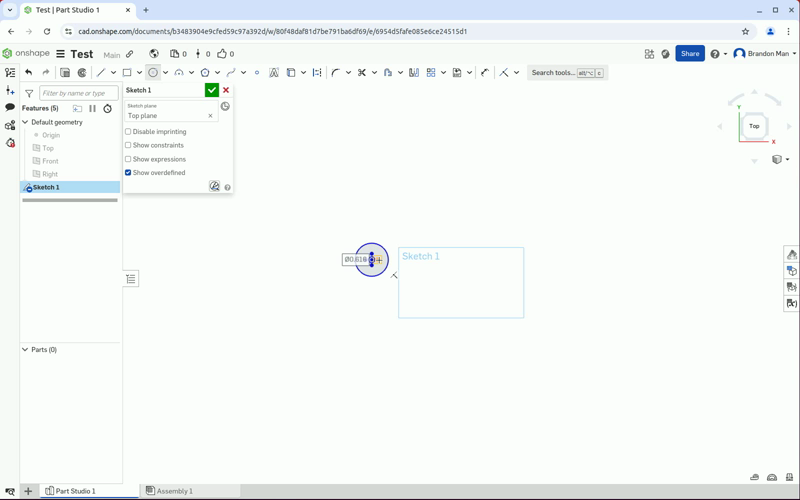
key(esc)
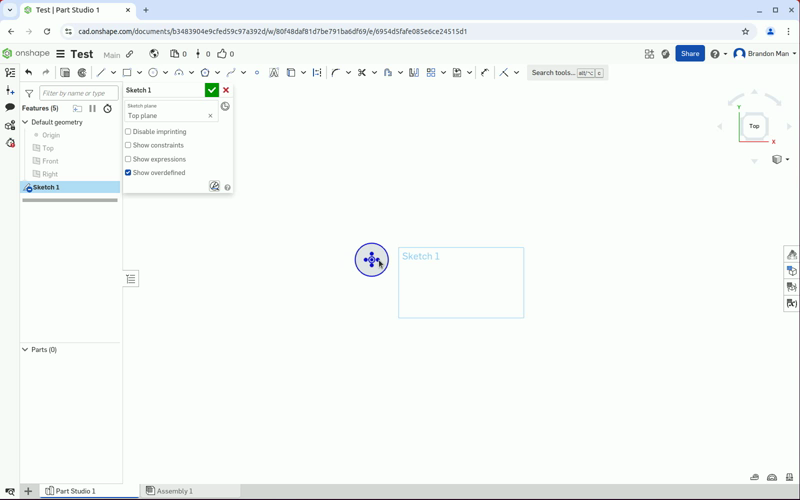
mouse_move(379, 267)
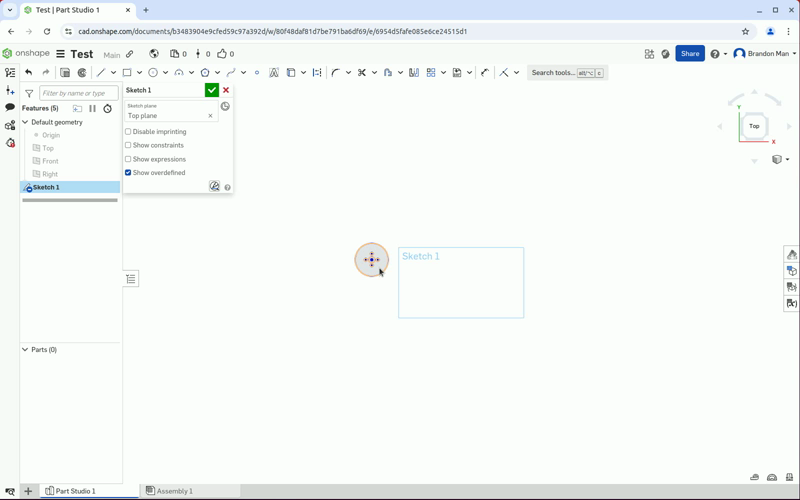
scroll(6)
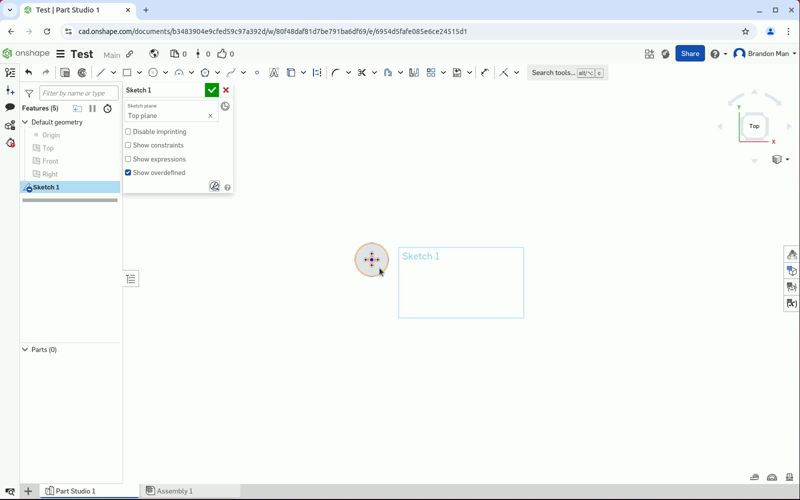
scroll(6)
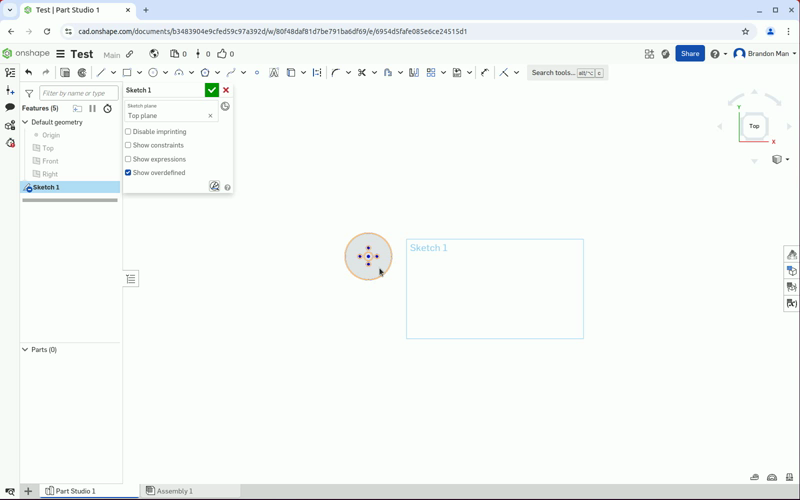
scroll(6)
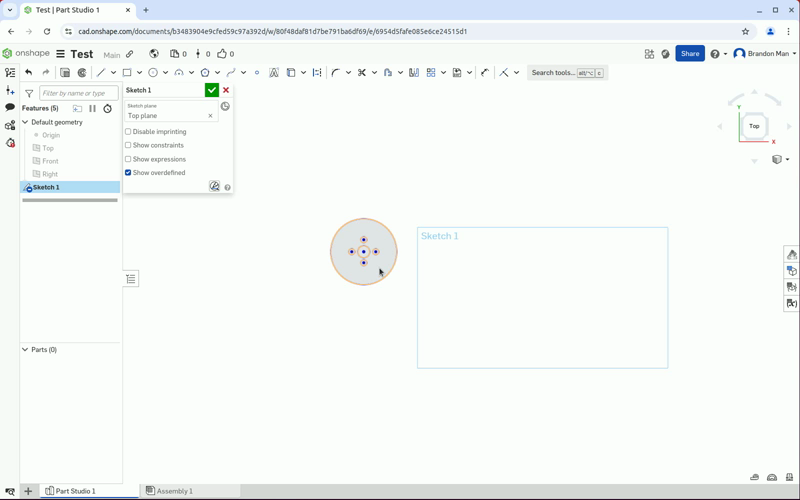
scroll(6)
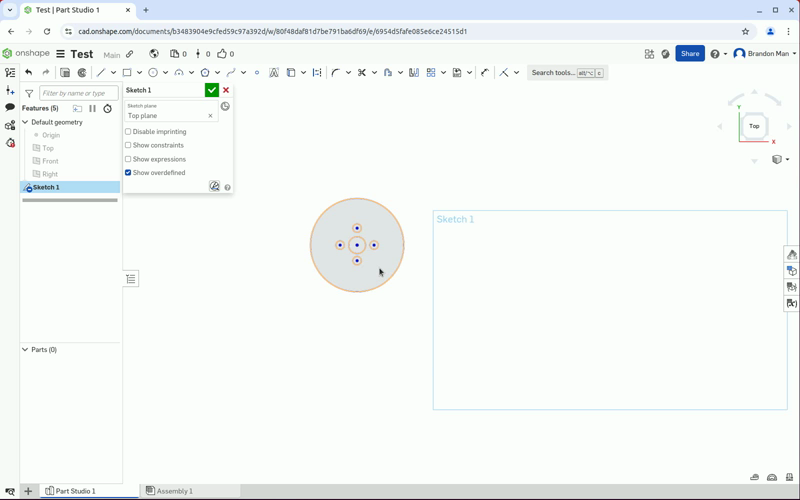
scroll(6)
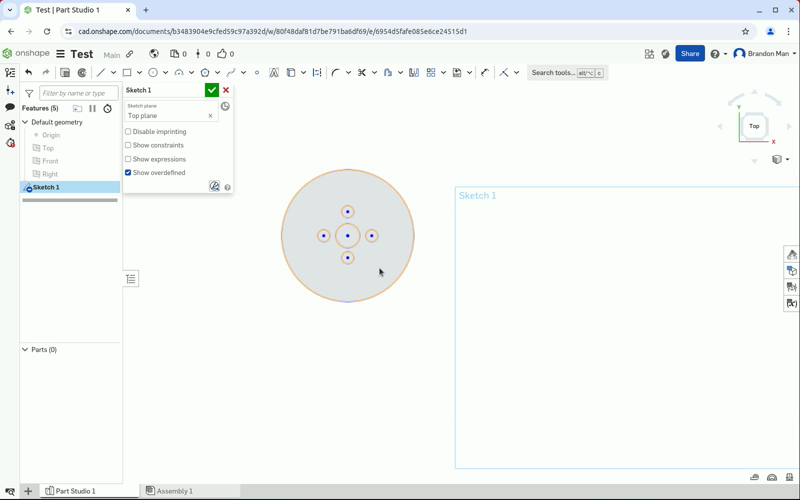
scroll(6)
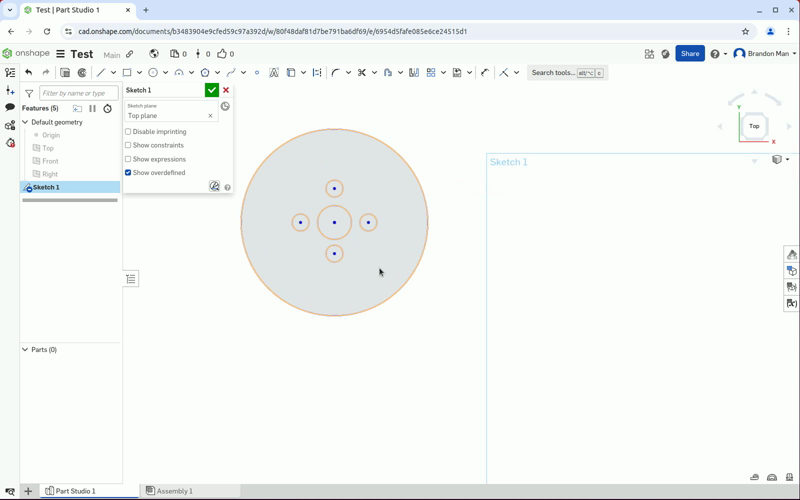
scroll(6)
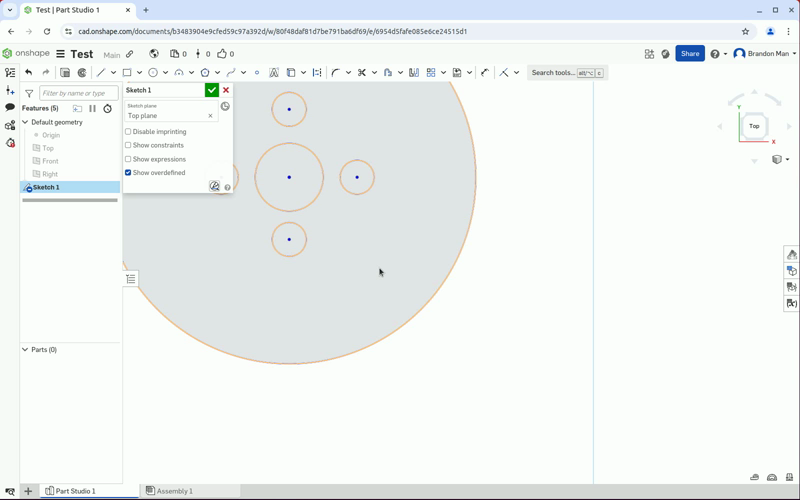
click(379, 267)
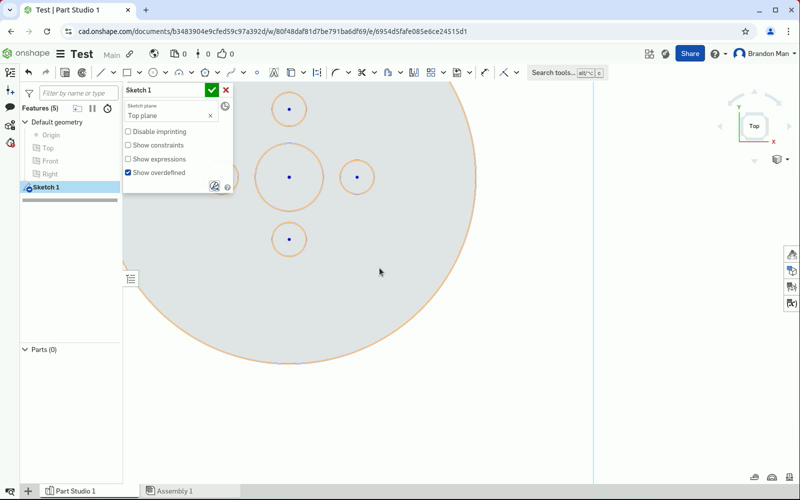
scroll(-6)
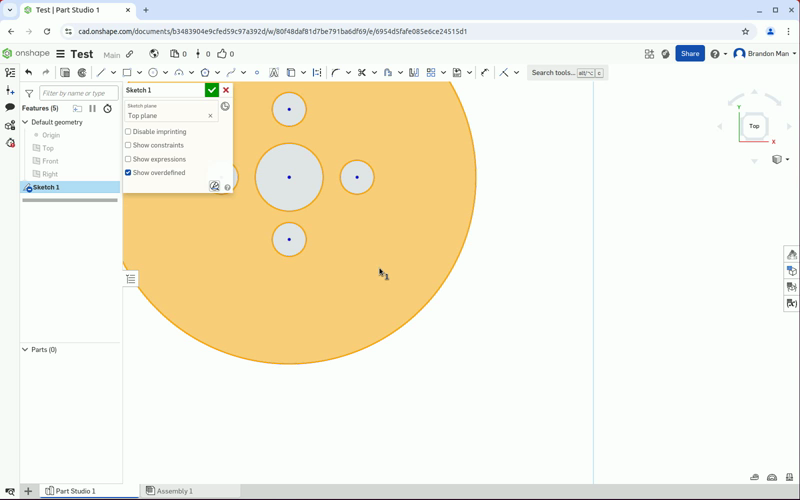
scroll(-6)
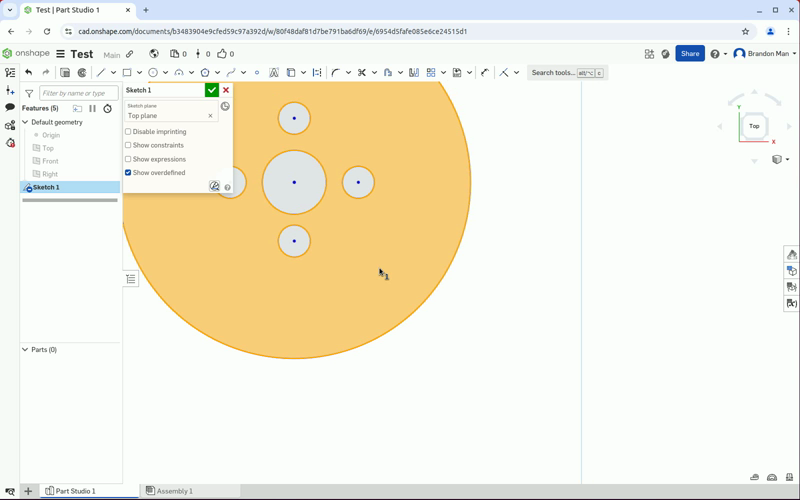
scroll(-6)
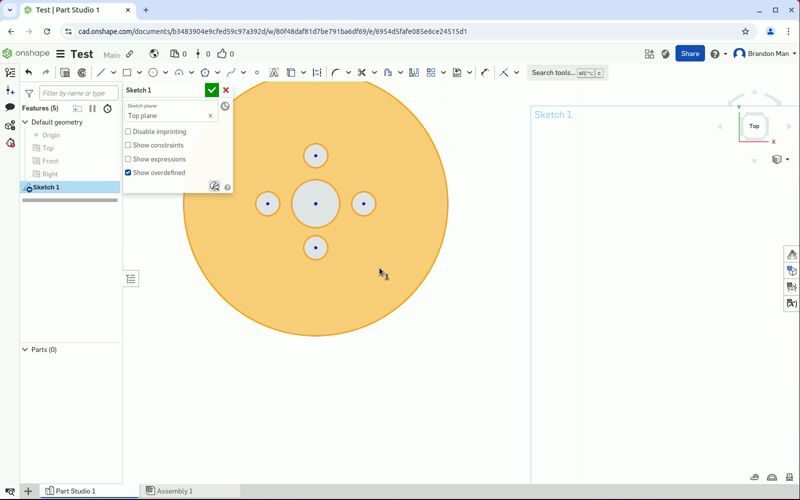
scroll(-6)
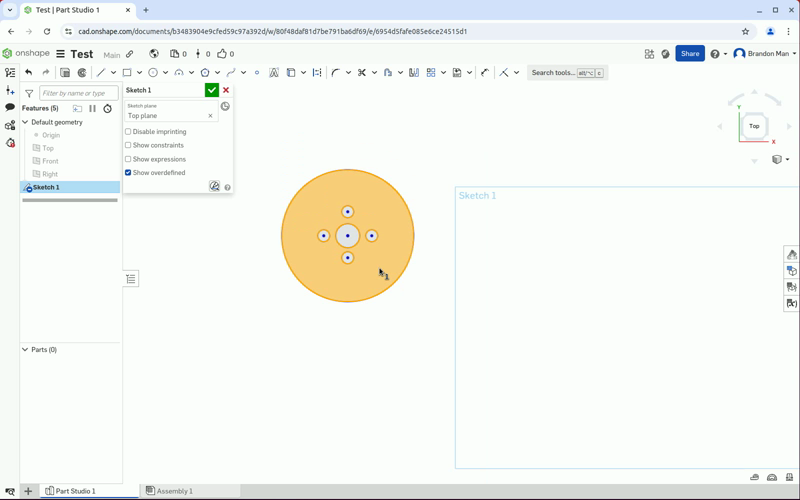
scroll(-6)
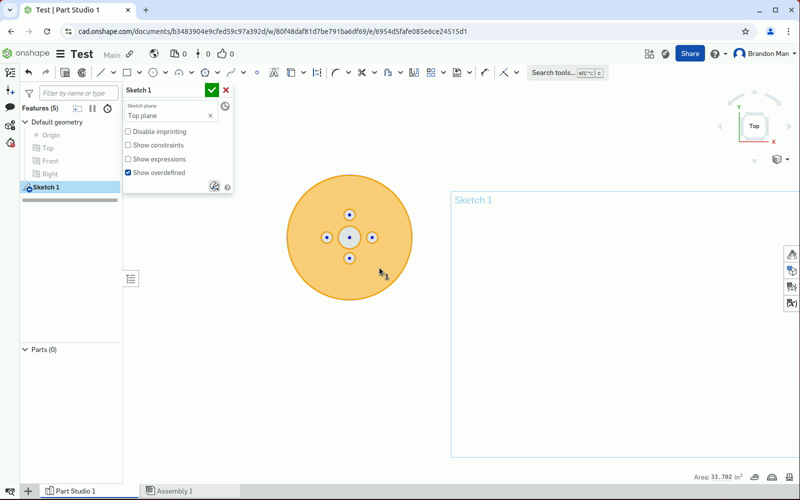
scroll(-6)
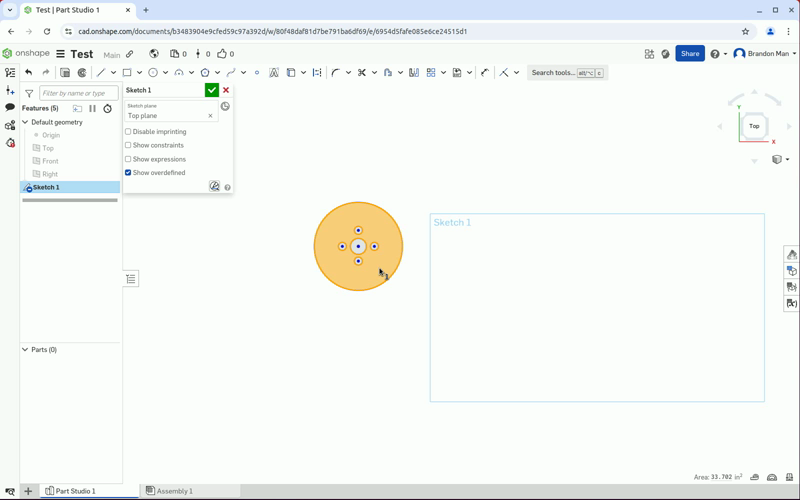
scroll(-6)
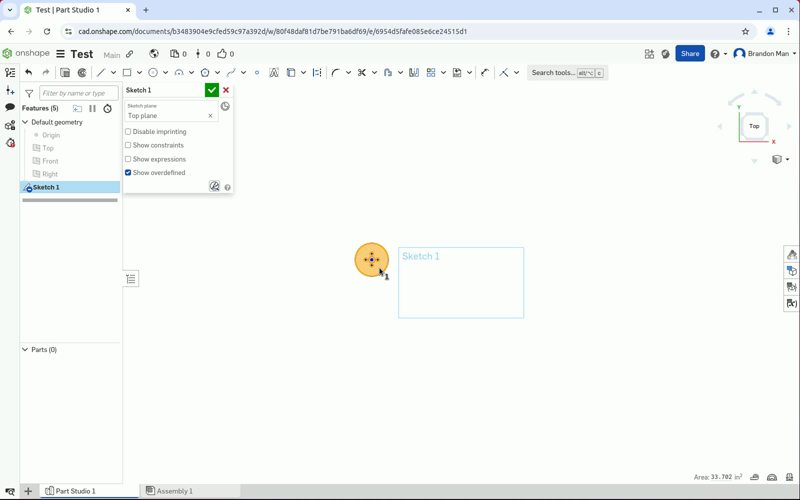
mouse_move(73, 352)
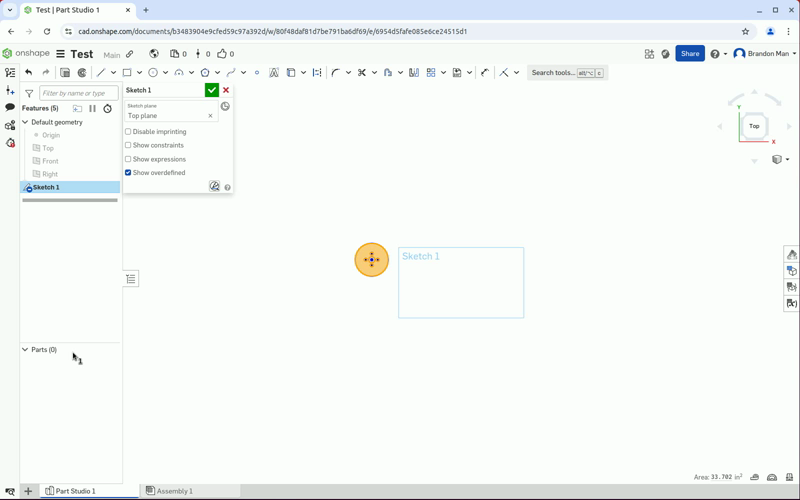
key(shift+y)
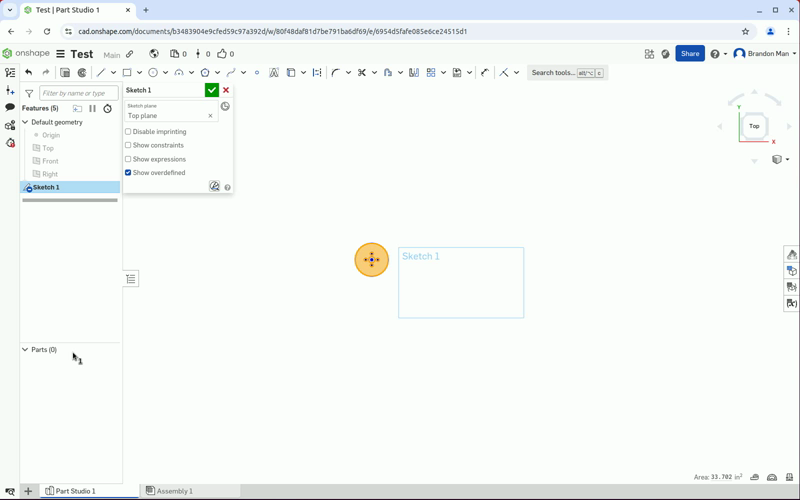
key(shift+e)
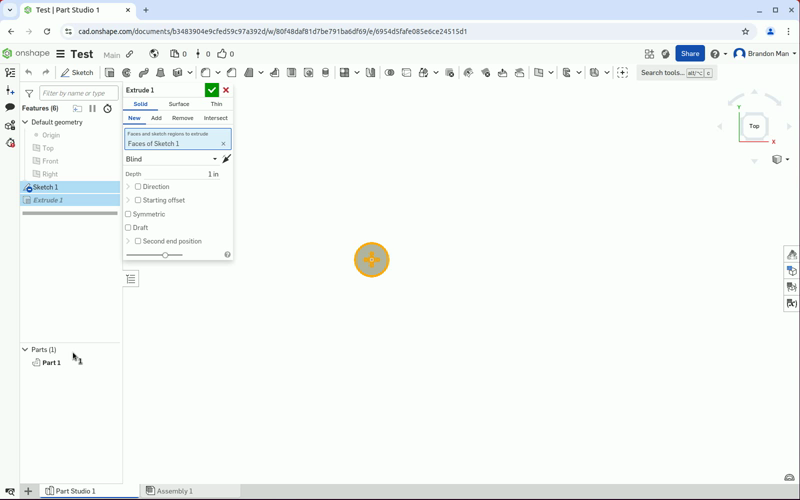
mouse_move(143, 106)
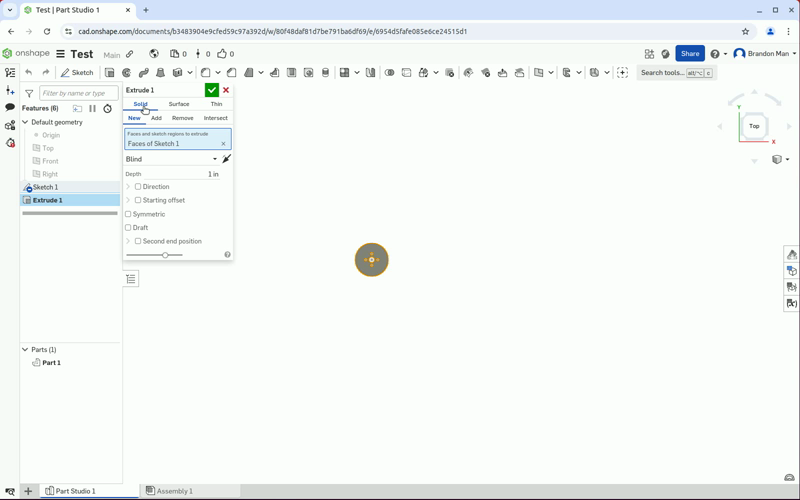
click(143, 106)
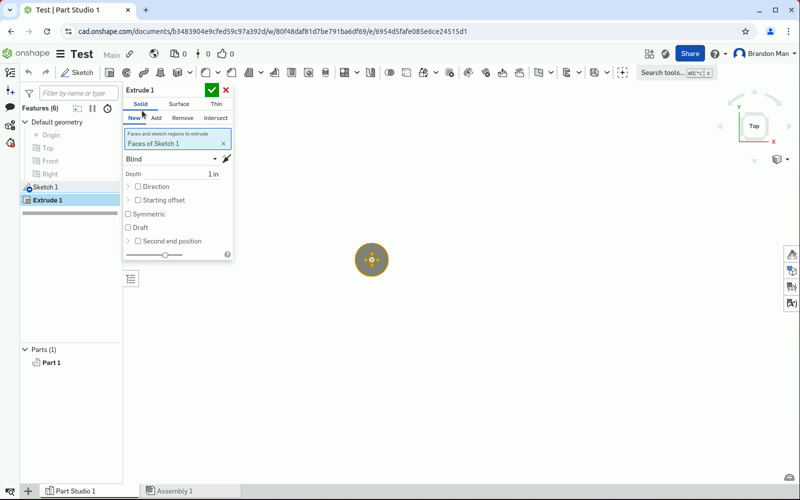
mouse_move(137, 120)
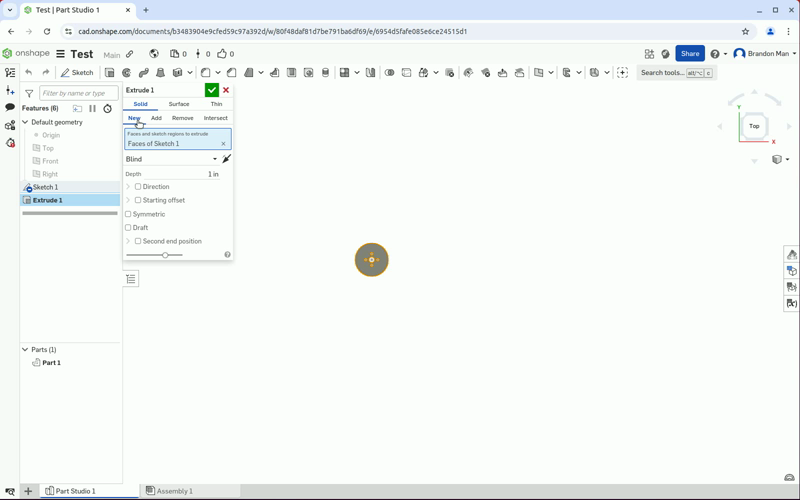
click(137, 120)
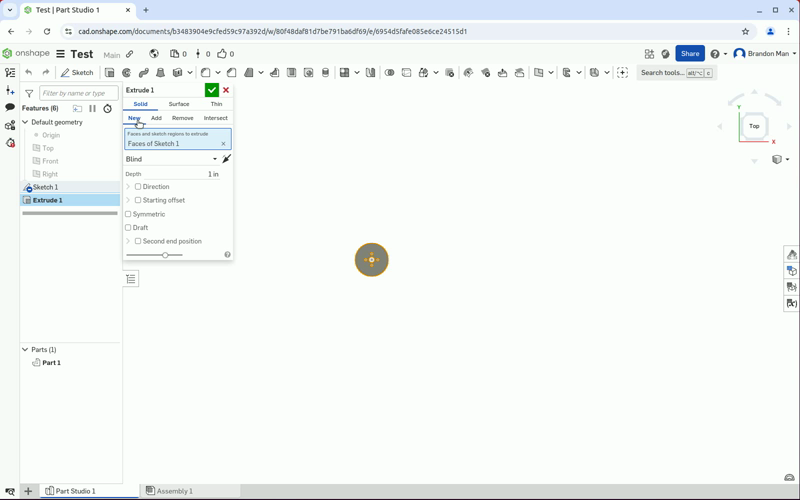
key(tab, 4)
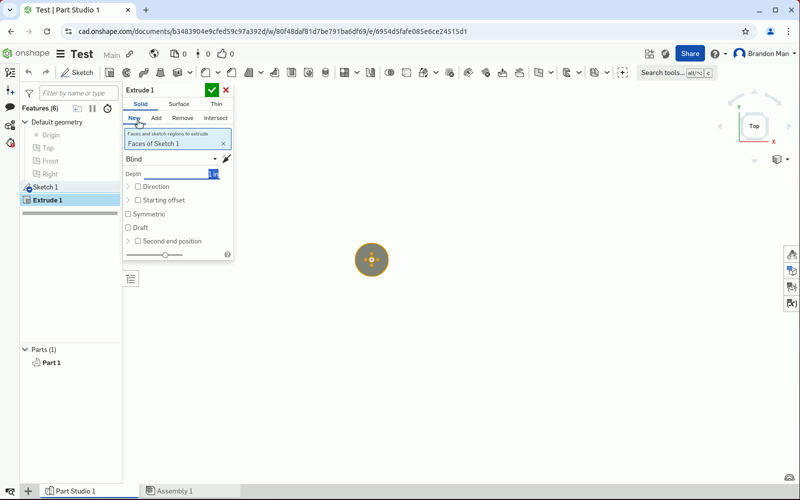
text(0.481)
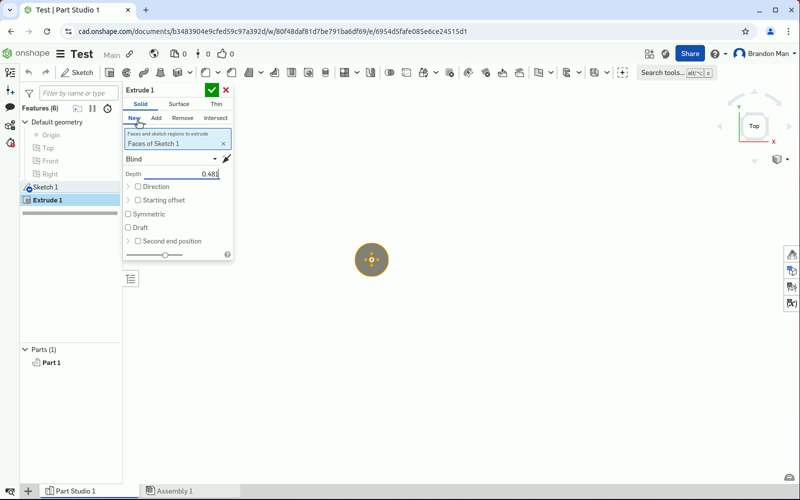
key(enter)
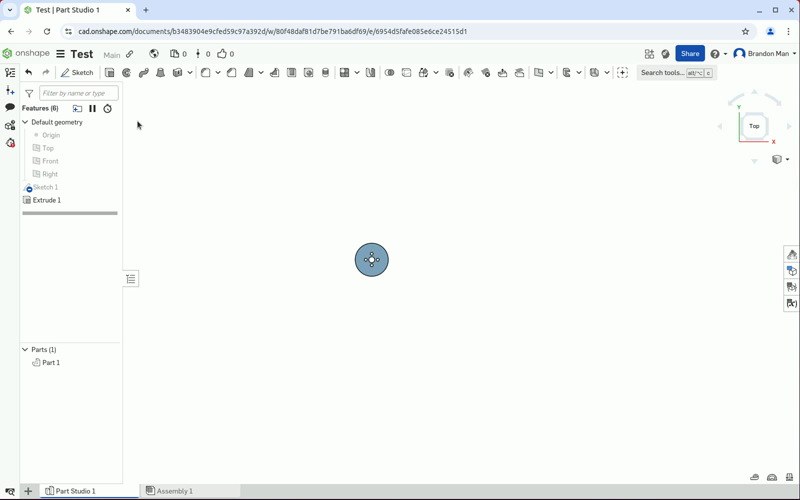
key(shift+h)
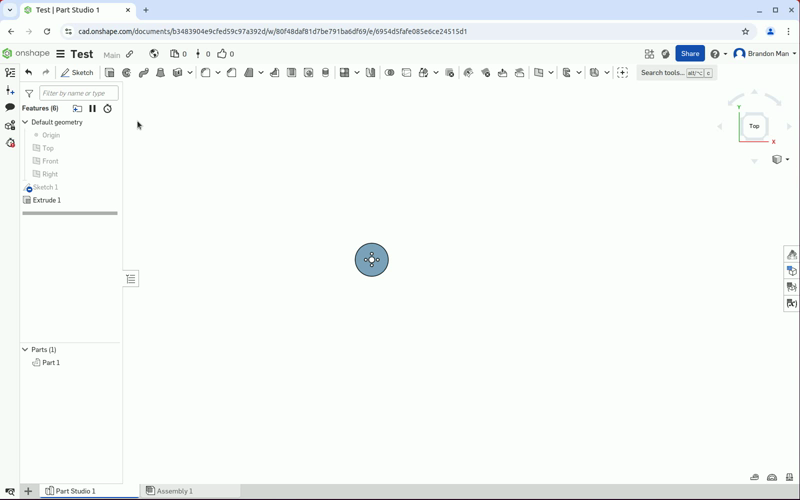
key(shift+h)
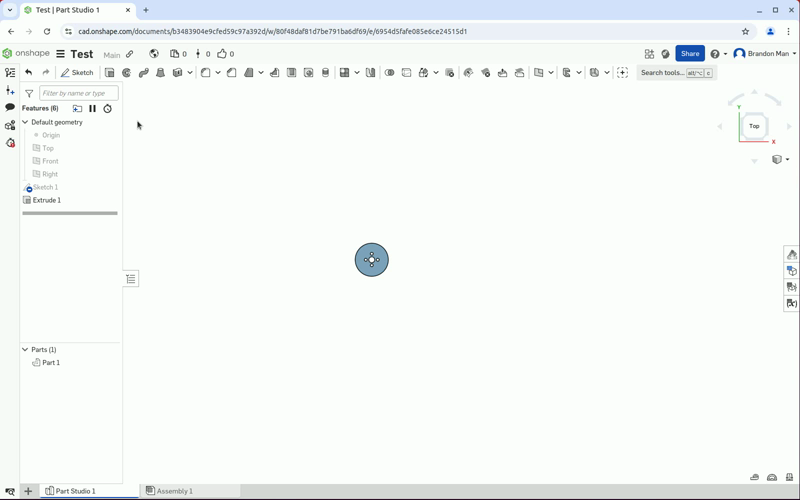
mouse_move(73, 189)
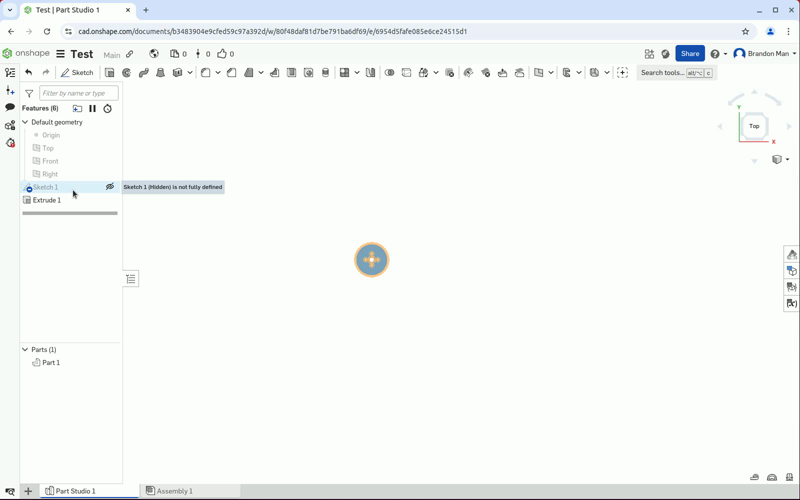
click(73, 189)
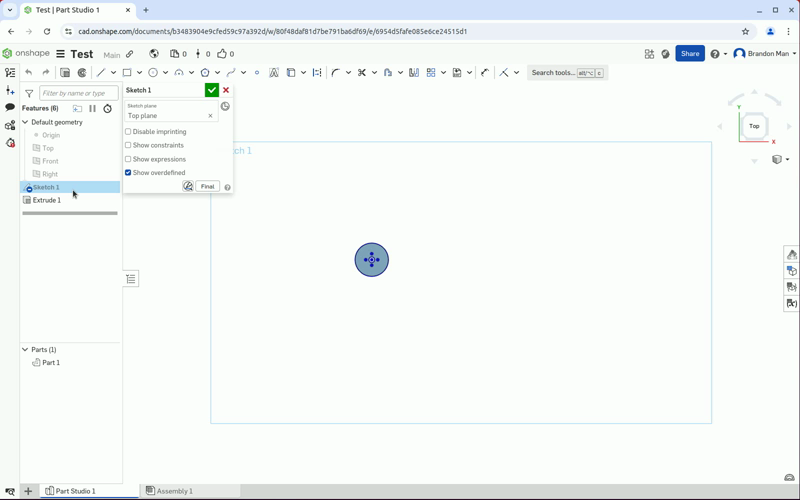
mouse_move(229, 92)
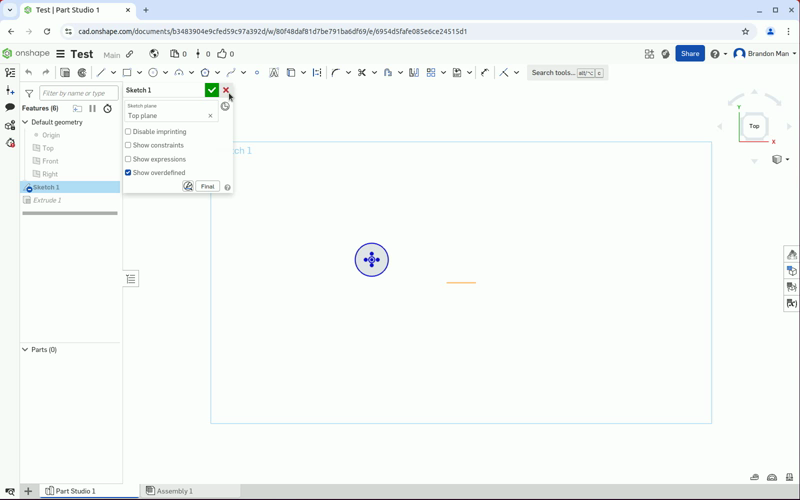
click(229, 92)
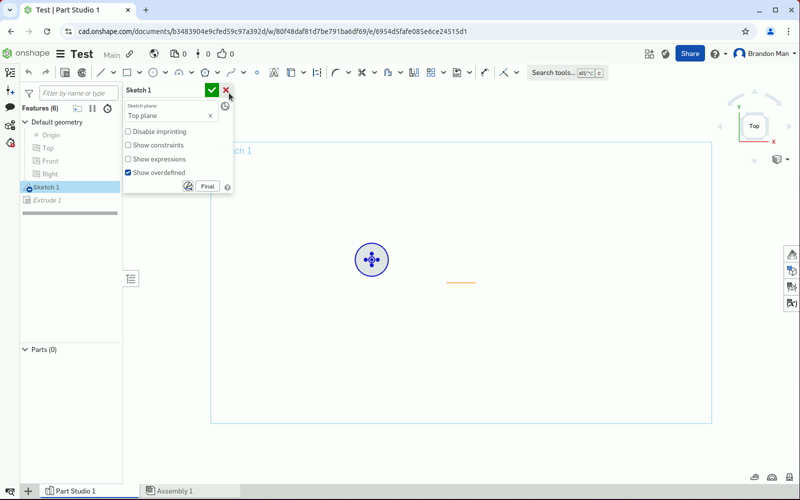
key(shift+s)
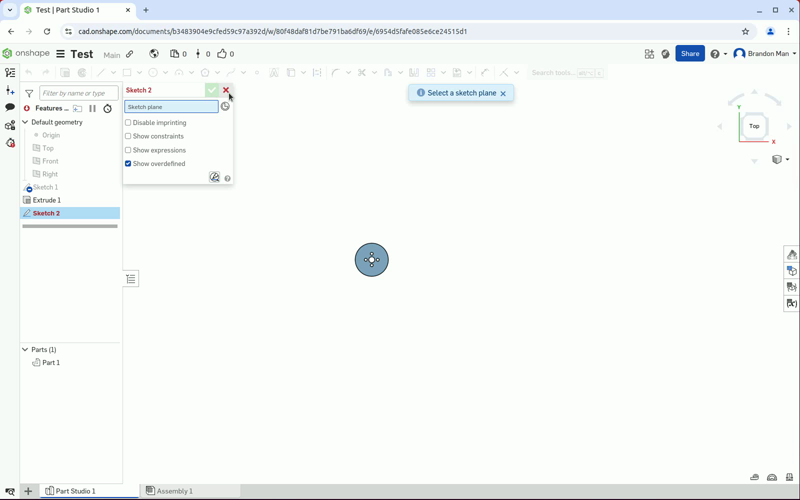
mouse_move(73, 150)
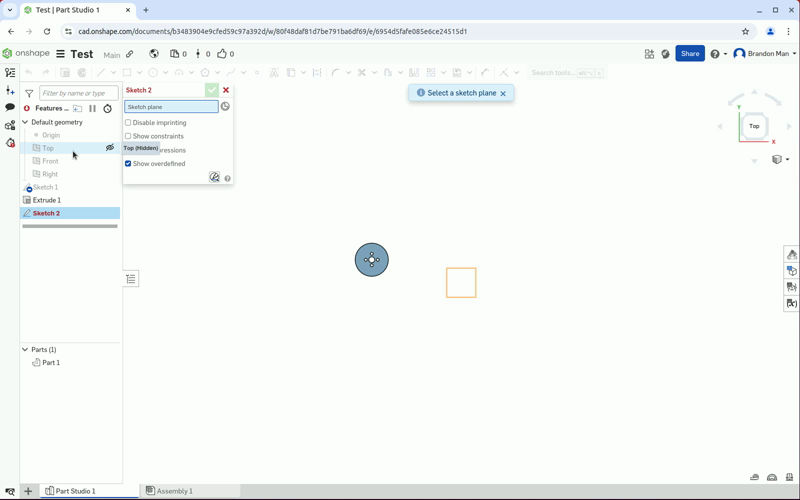
click(73, 150)
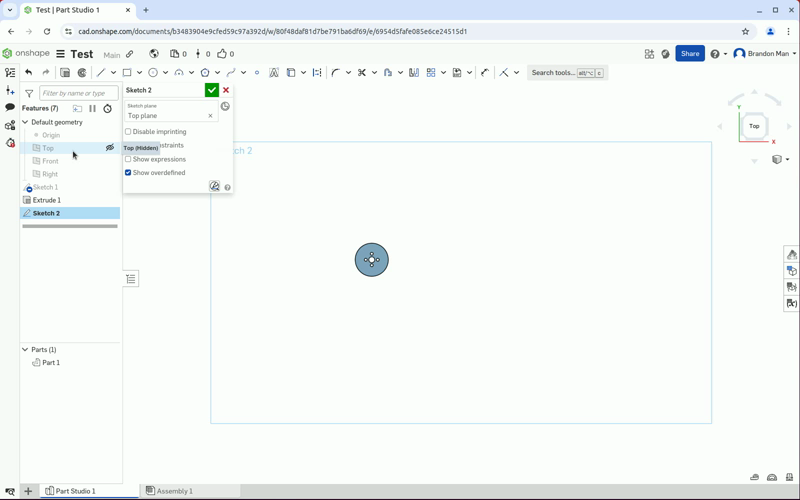
mouse_move(73, 352)
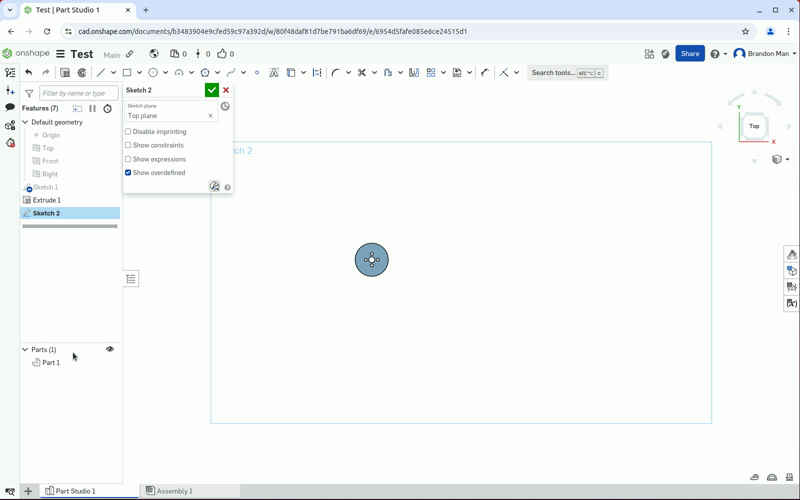
key(y)
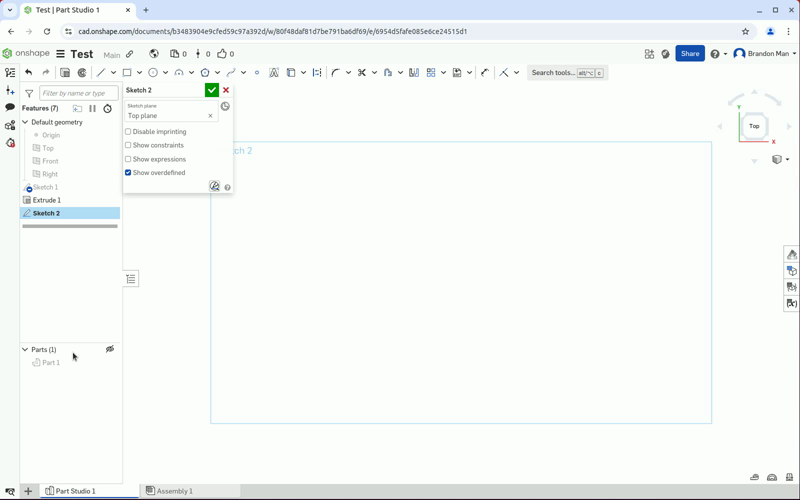
key(c)
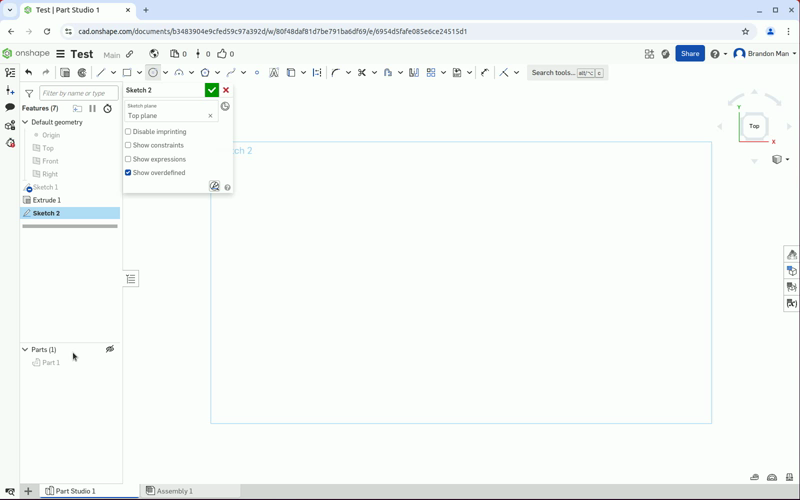
key_down(shift)
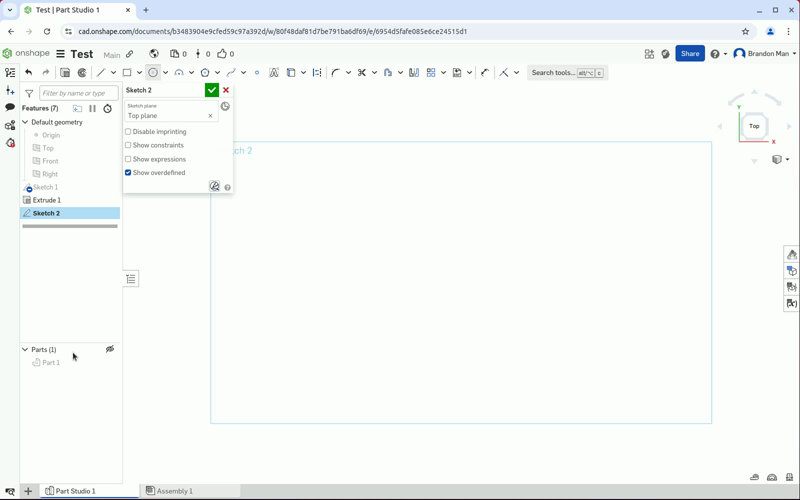
mouse_move(371, 259)
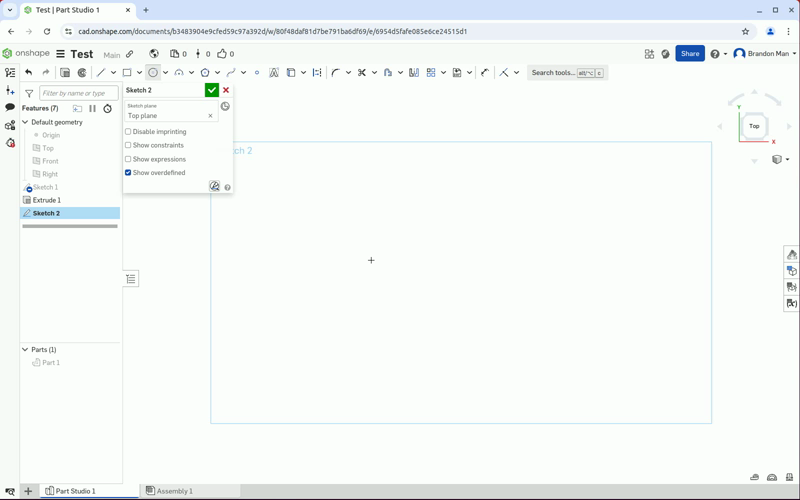
click(371, 259)
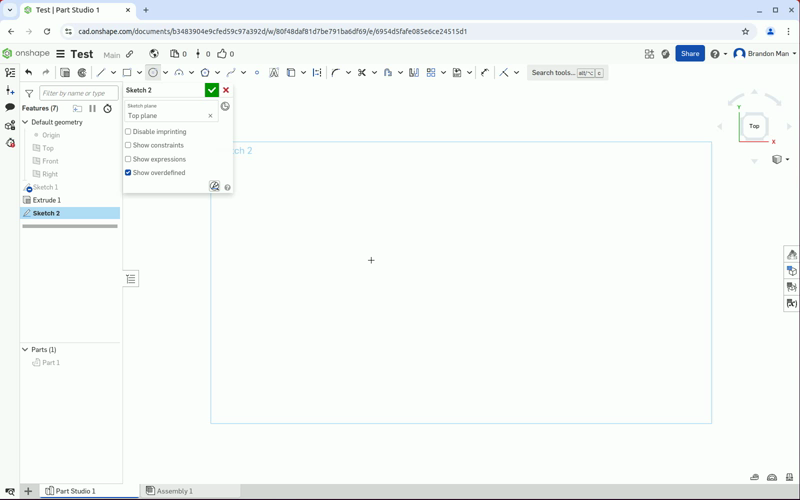
key_up(shift)
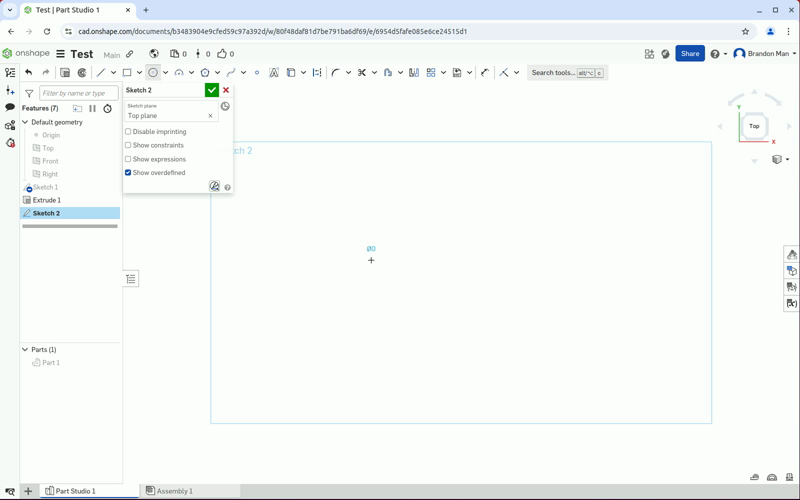
mouse_move(393, 259)
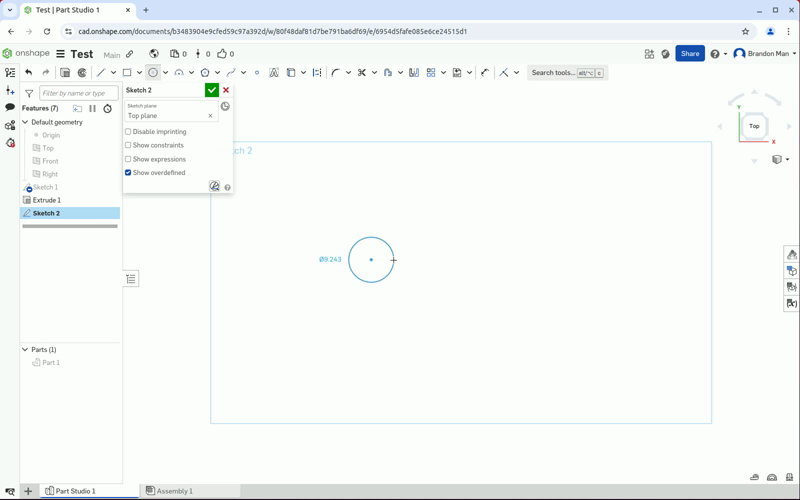
click(393, 259)
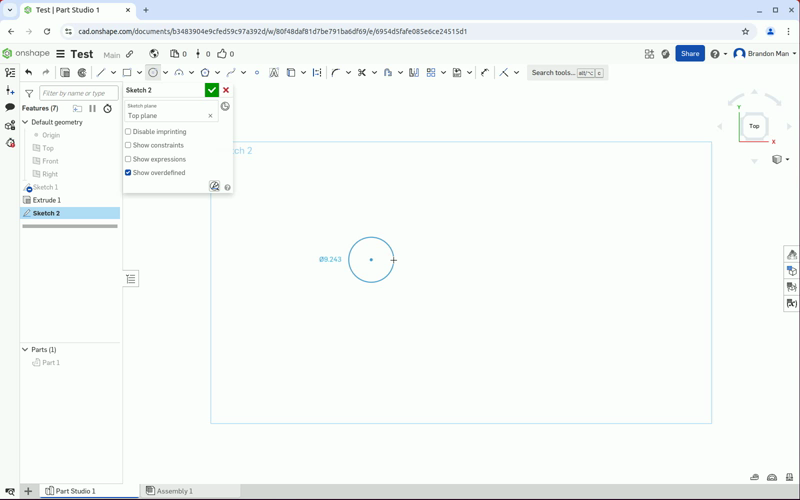
key(esc)
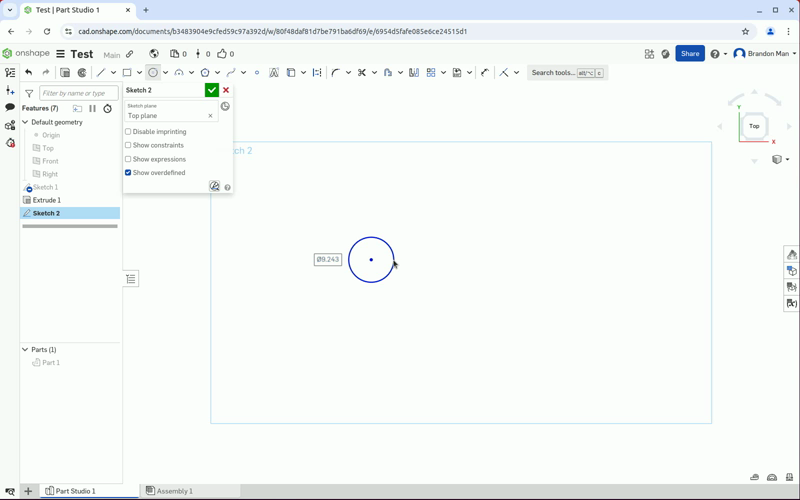
key(c)
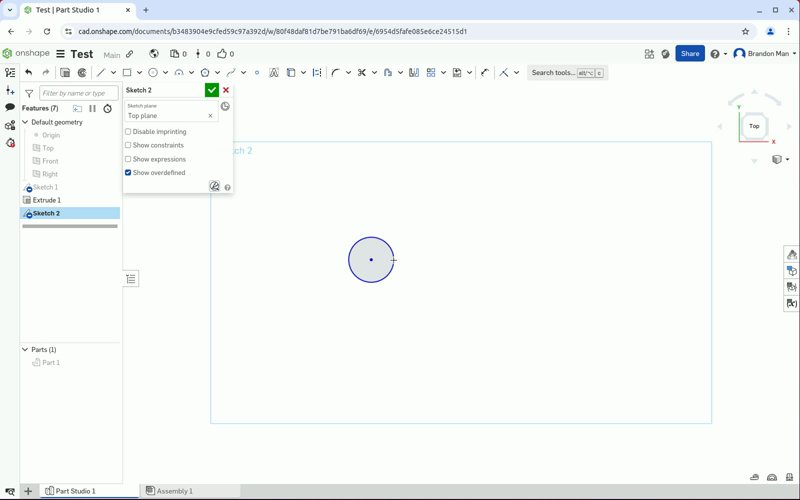
key_down(shift)
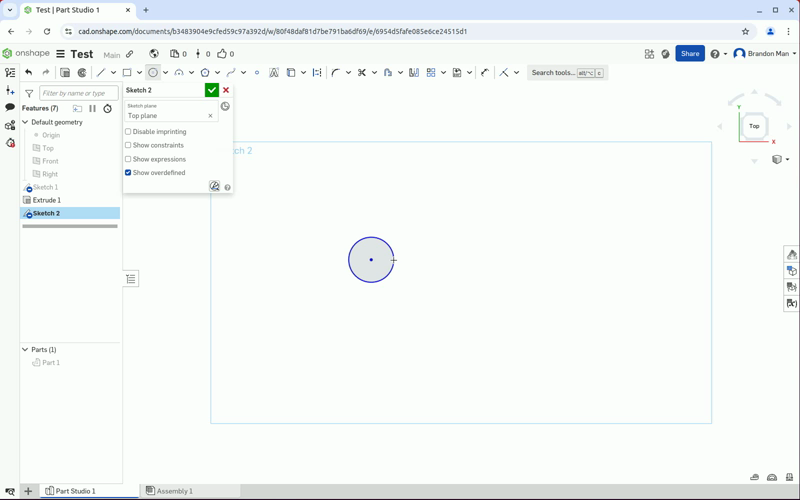
mouse_move(371, 259)
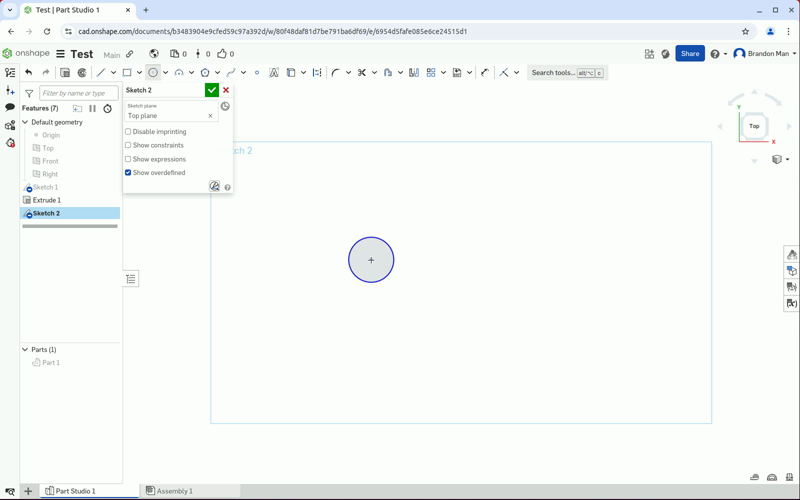
click(371, 259)
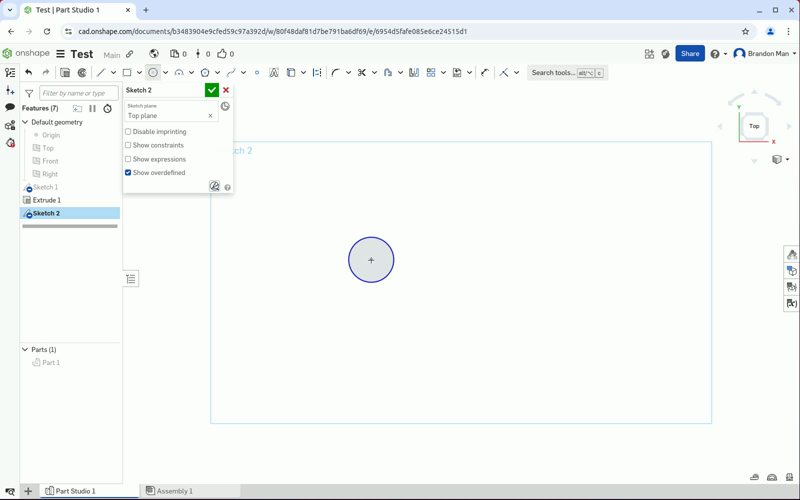
key_up(shift)
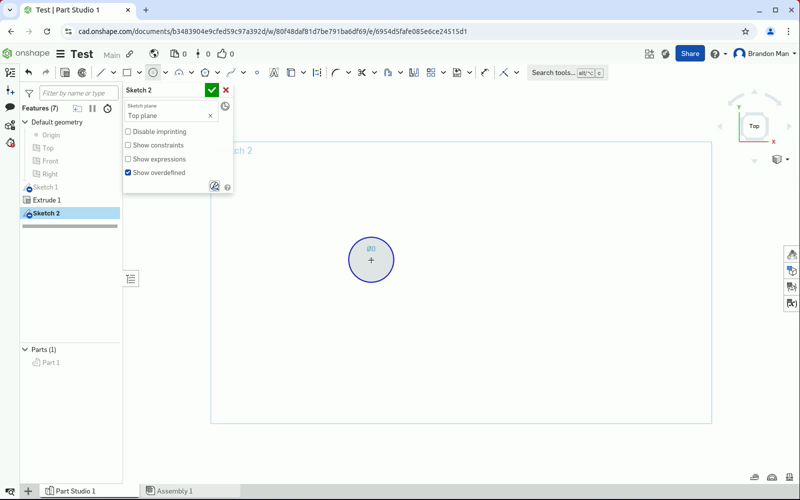
mouse_move(389, 259)
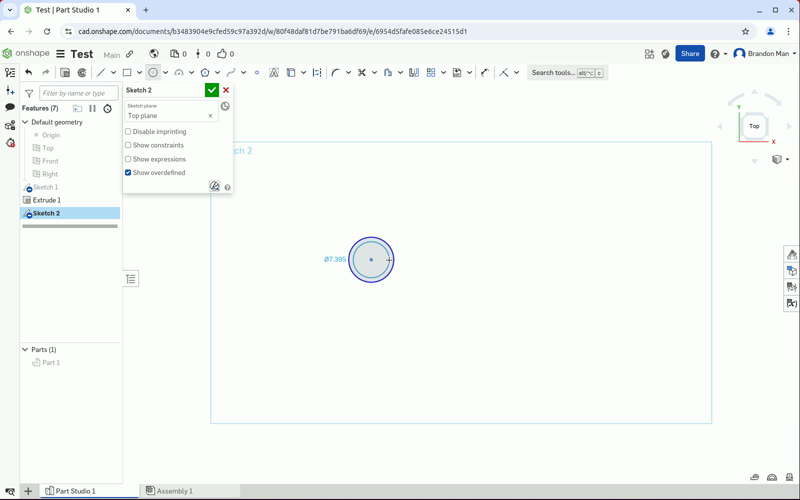
click(389, 259)
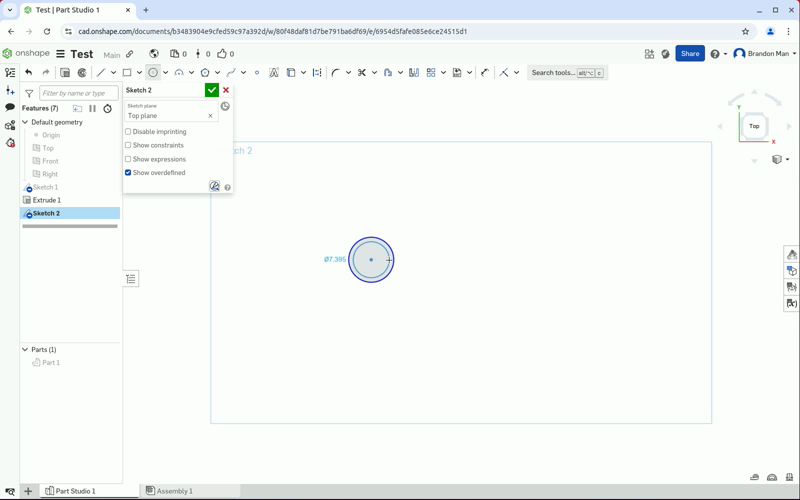
key(esc)
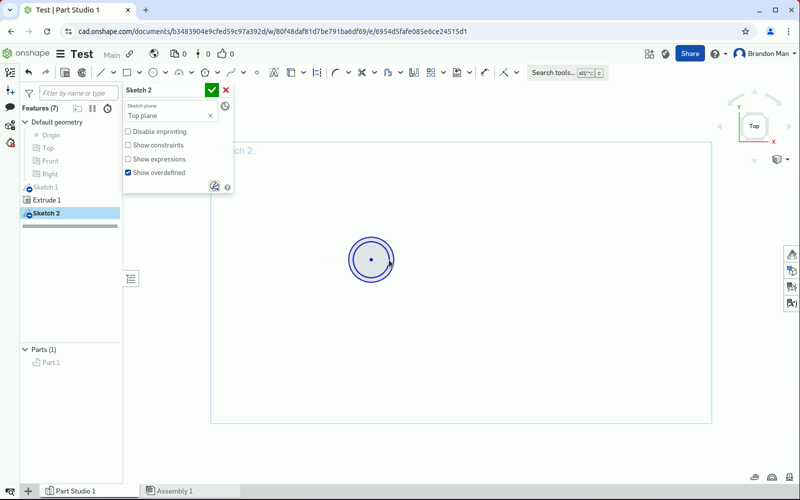
mouse_move(354, 249)
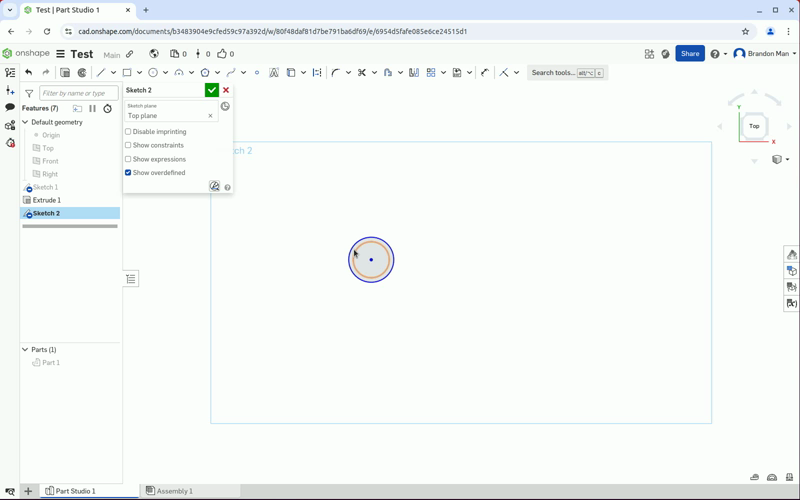
scroll(6)
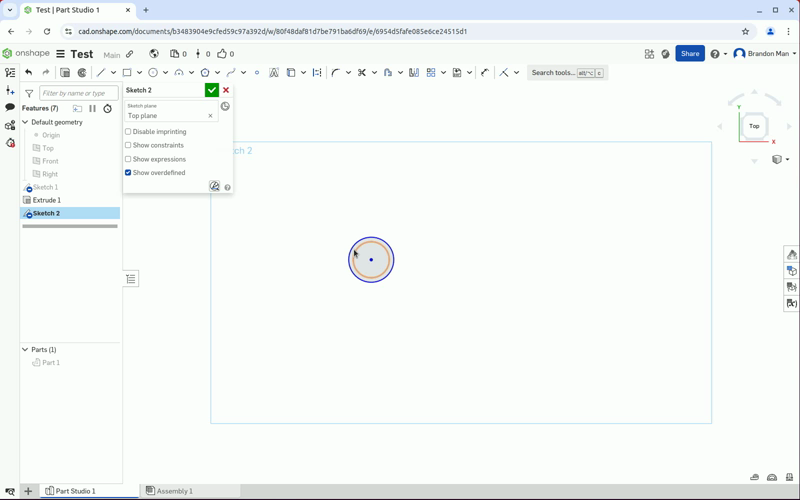
scroll(6)
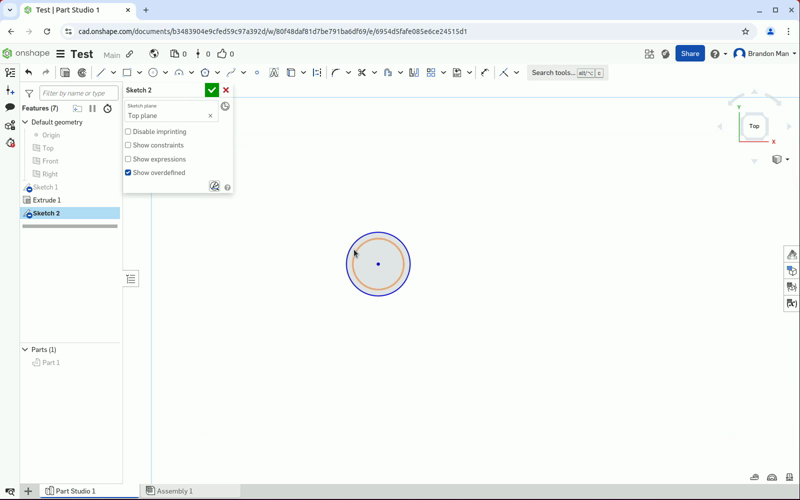
scroll(6)
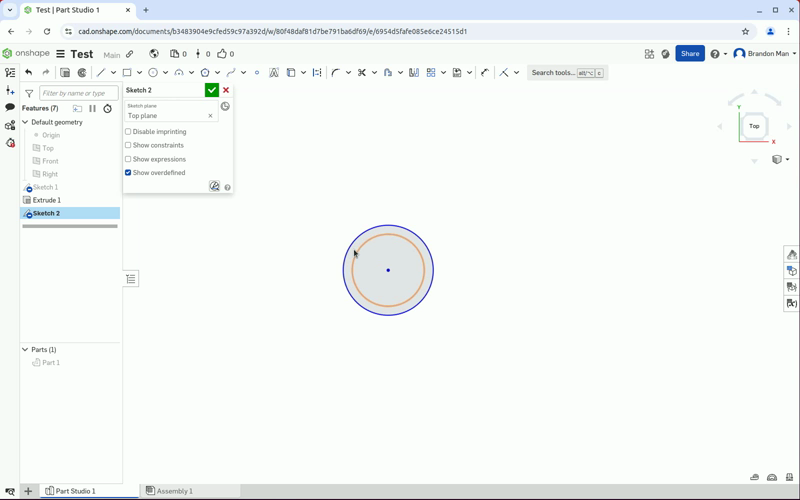
scroll(6)
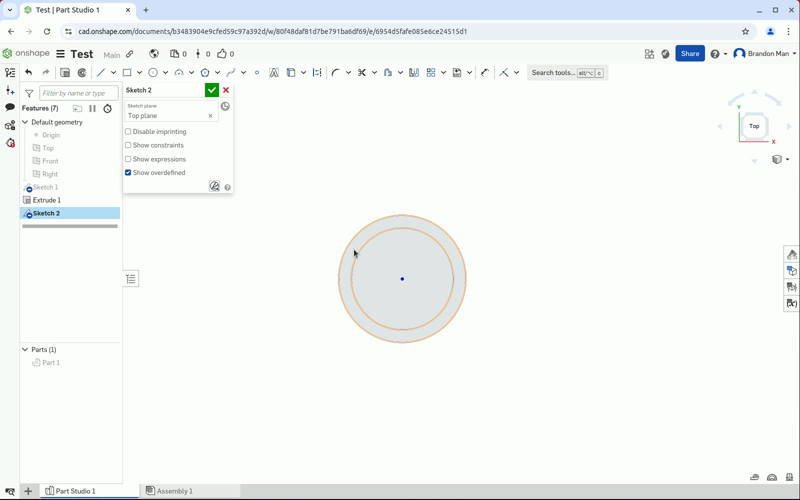
scroll(6)
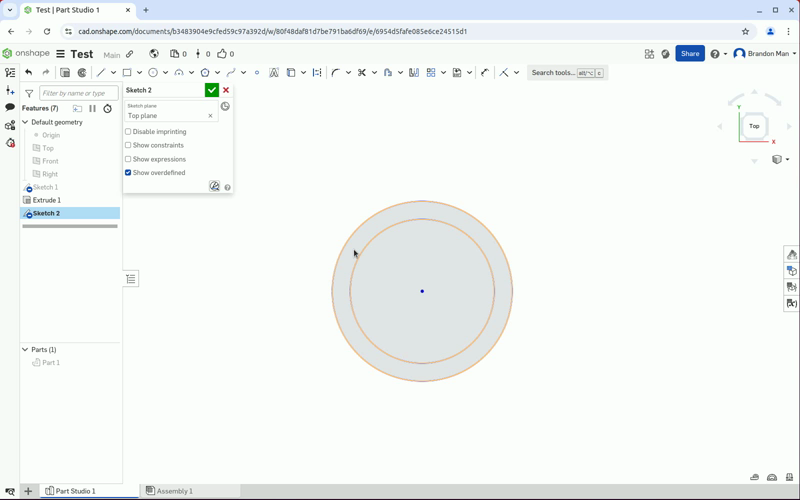
scroll(6)
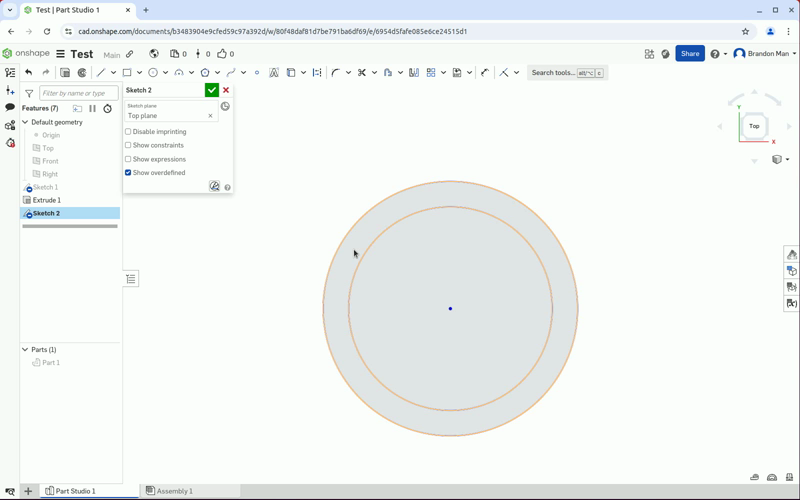
scroll(6)
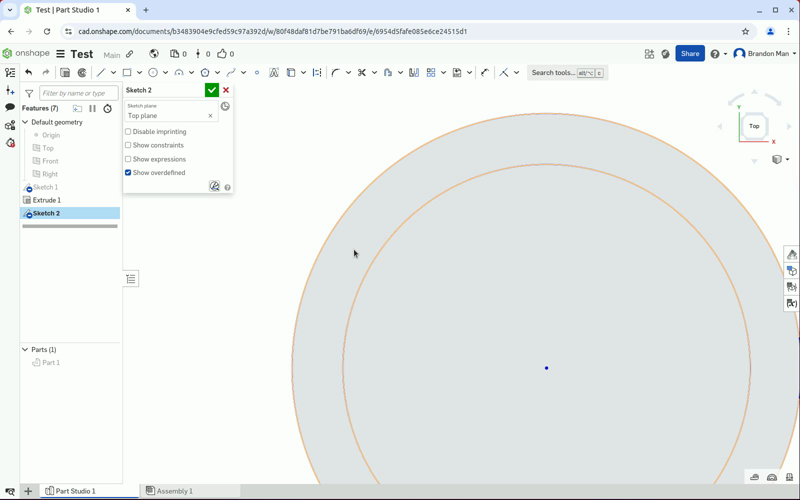
click(354, 249)
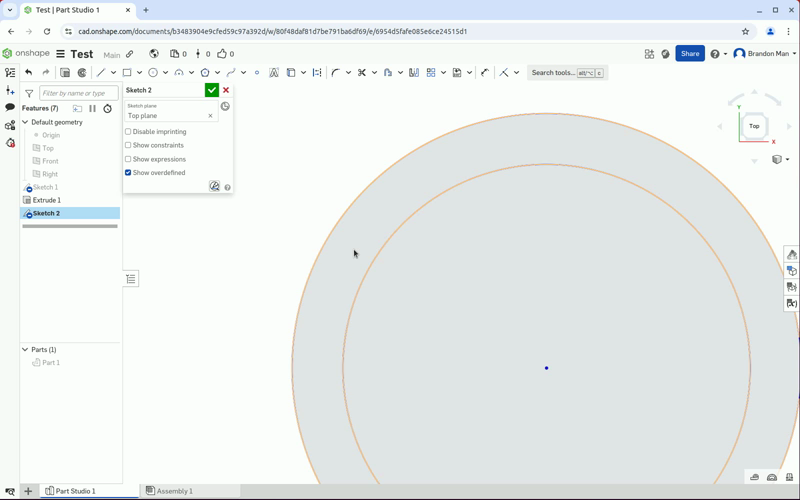
scroll(-6)
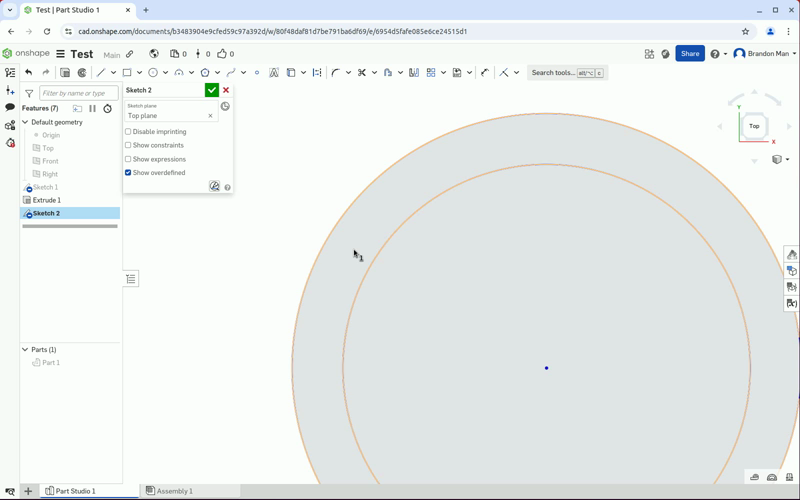
scroll(-6)
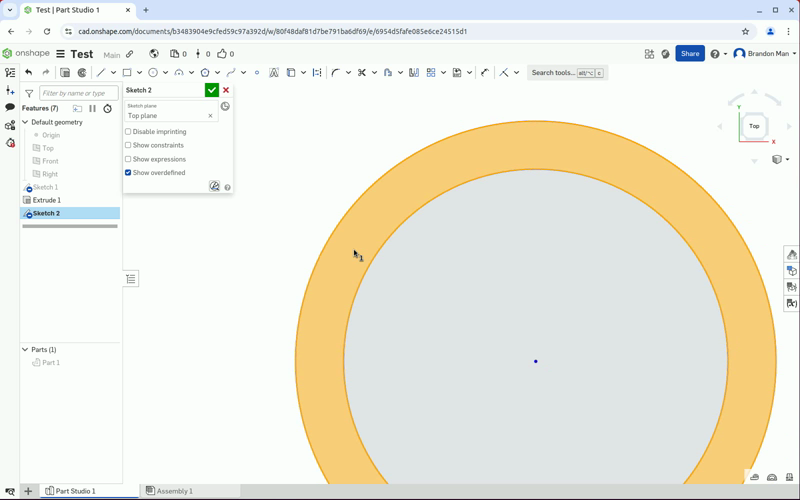
scroll(-6)
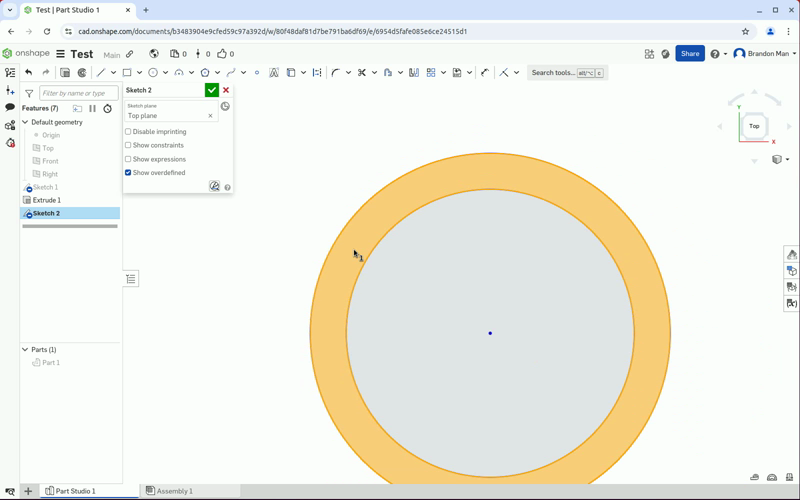
scroll(-6)
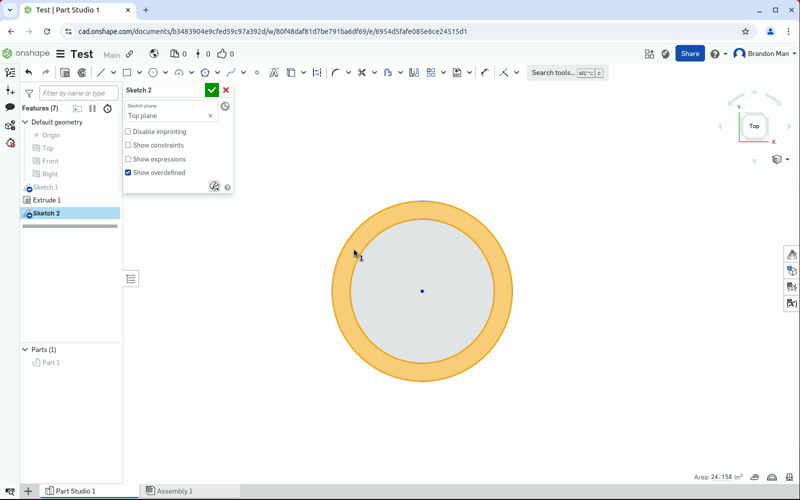
scroll(-6)
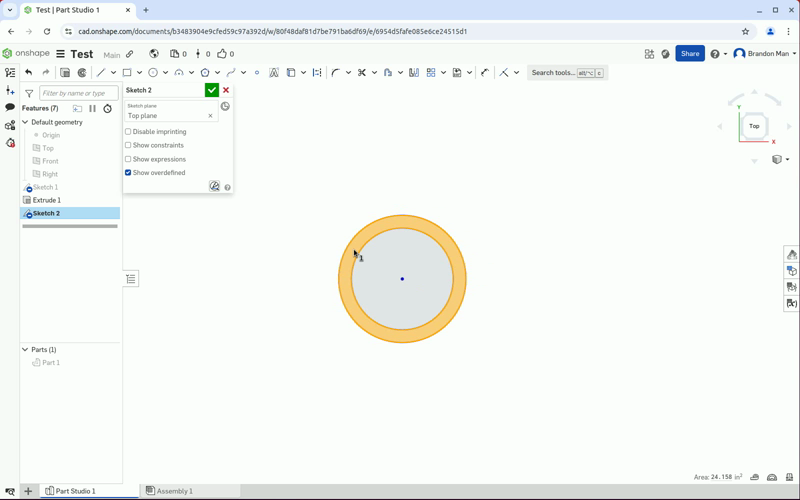
scroll(-6)
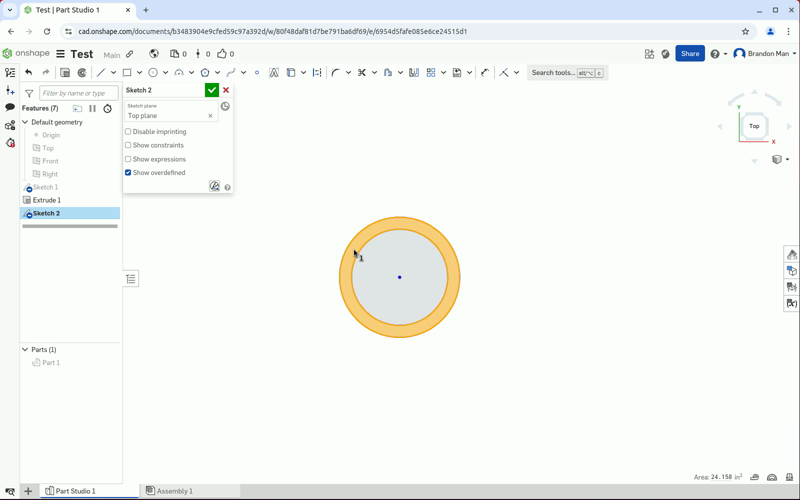
scroll(-6)
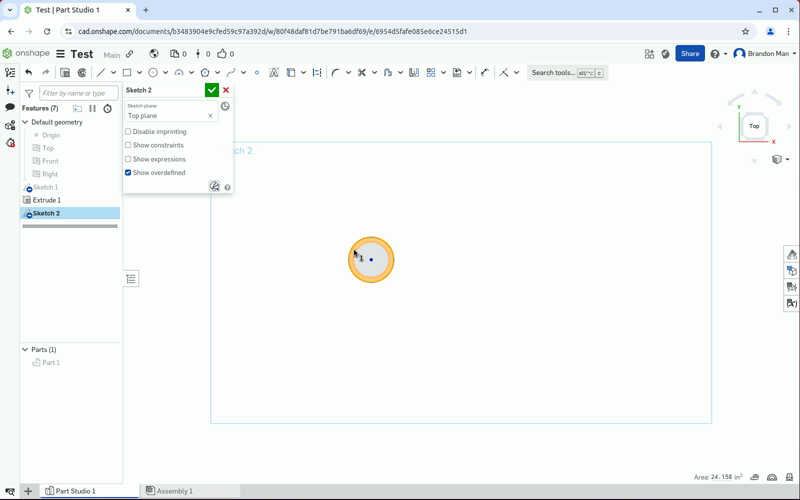
mouse_move(73, 352)
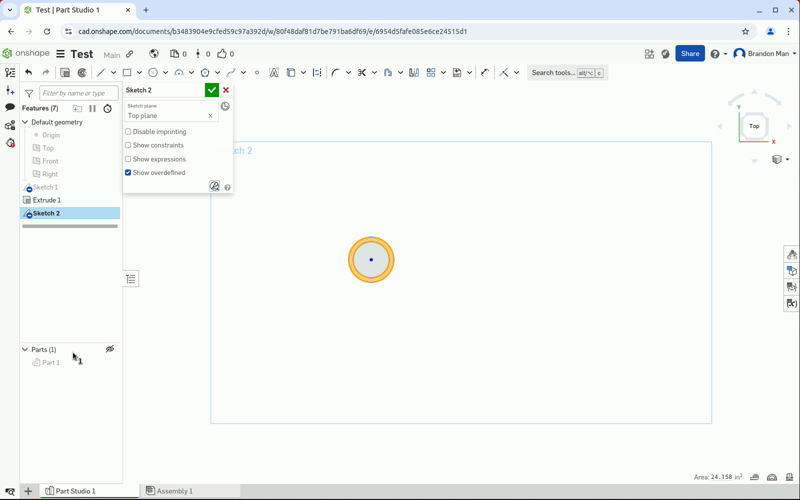
key(shift+y)
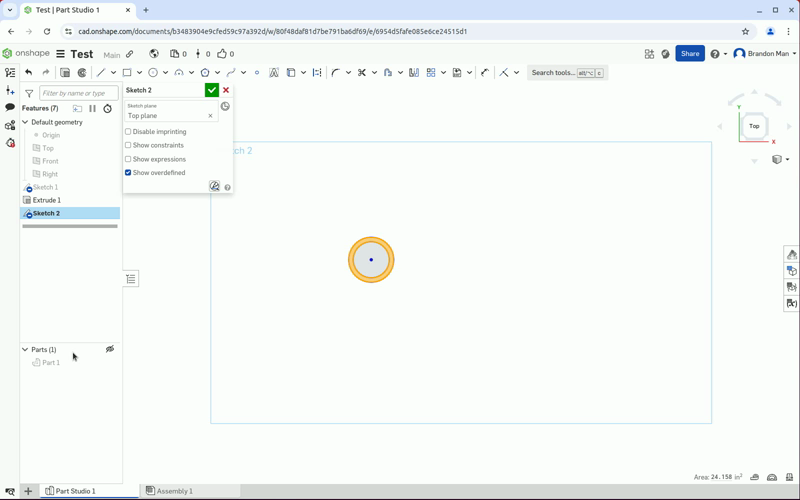
key(shift+e)
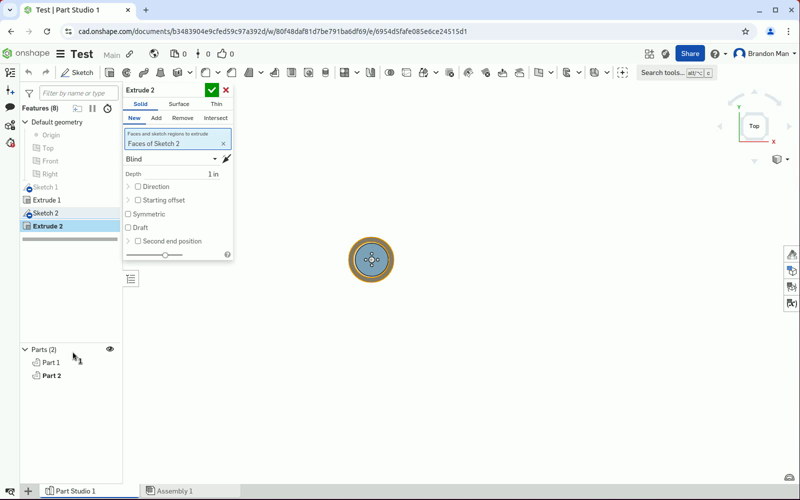
mouse_move(143, 106)
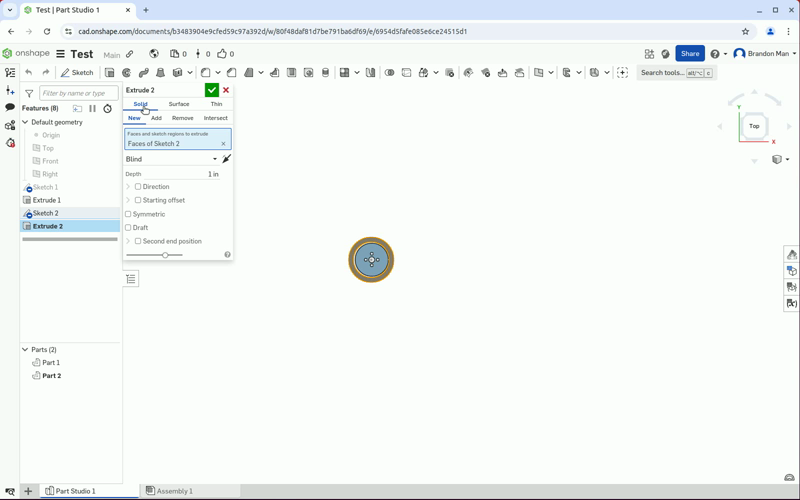
click(143, 106)
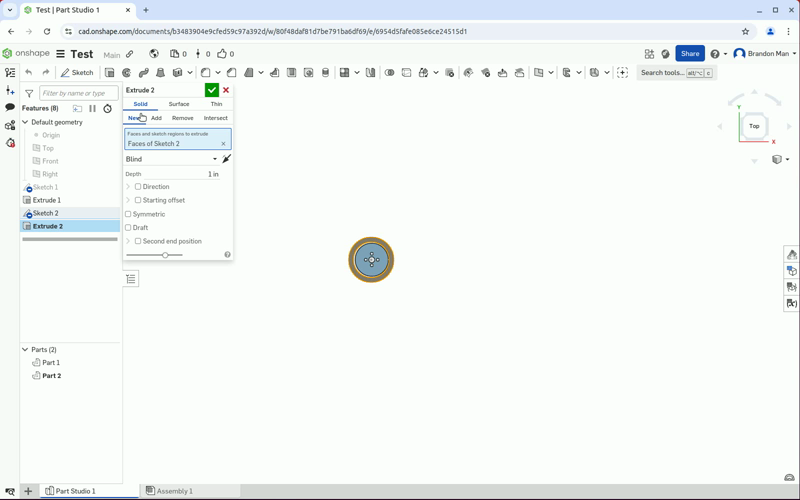
mouse_move(137, 120)
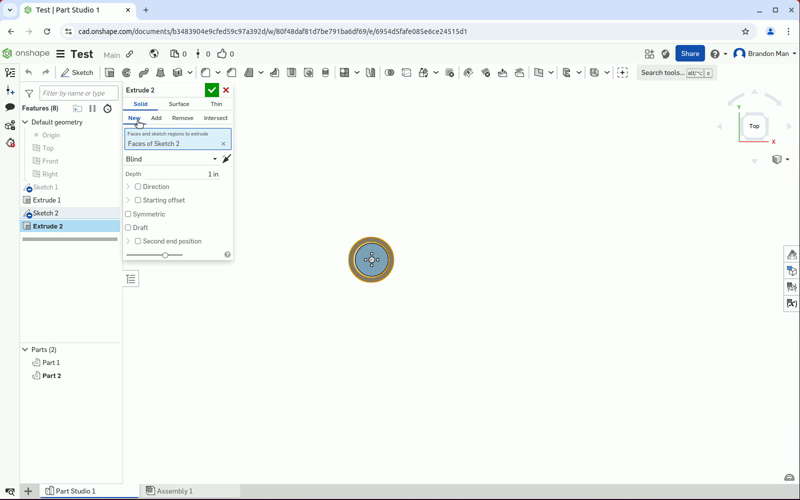
click(137, 120)
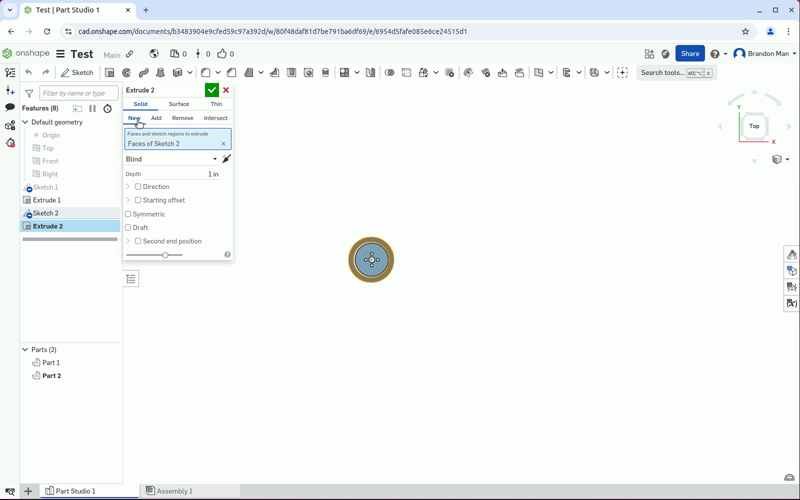
key(tab, 4)
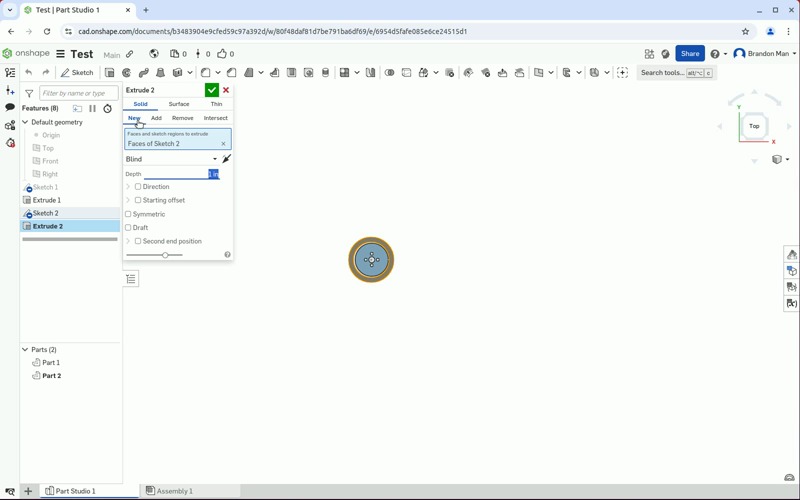
text(0.481)
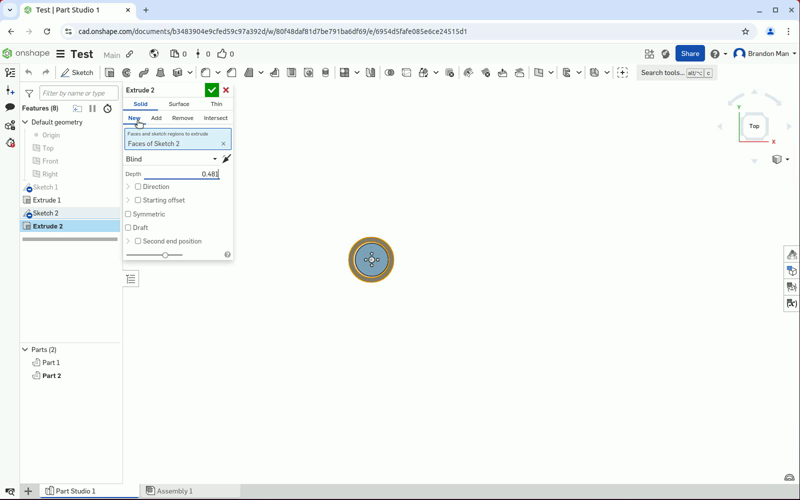
key(enter)
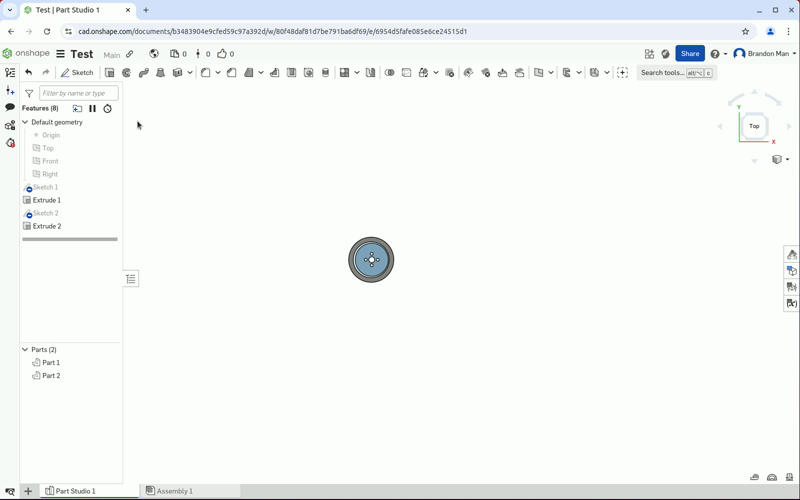
key(shift+h)
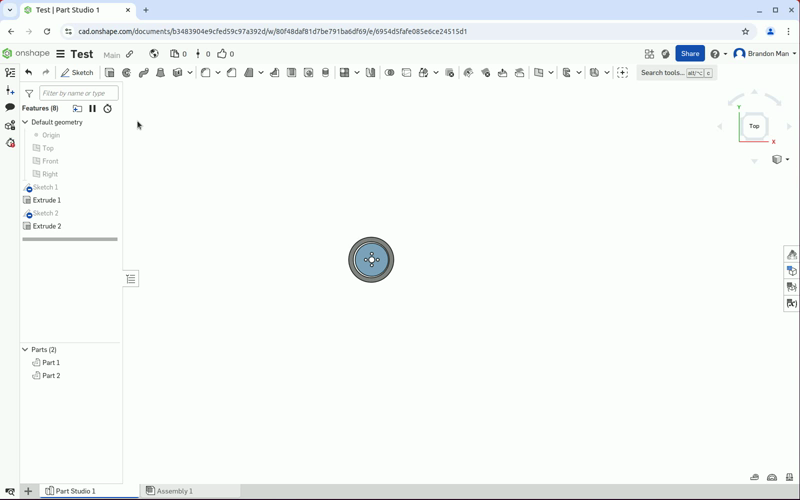
key(shift+h)
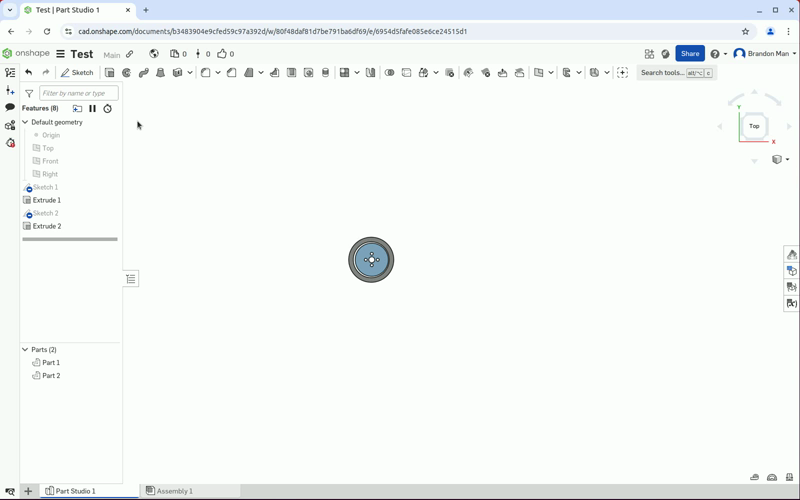
mouse_move(73, 189)
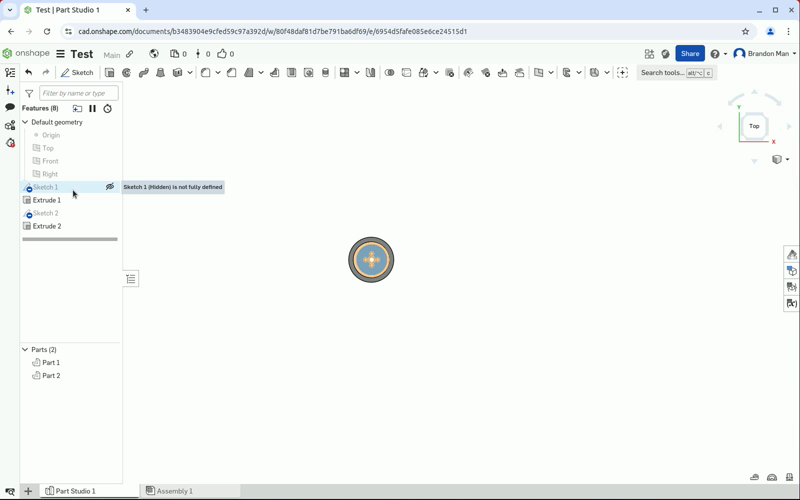
click(73, 189)
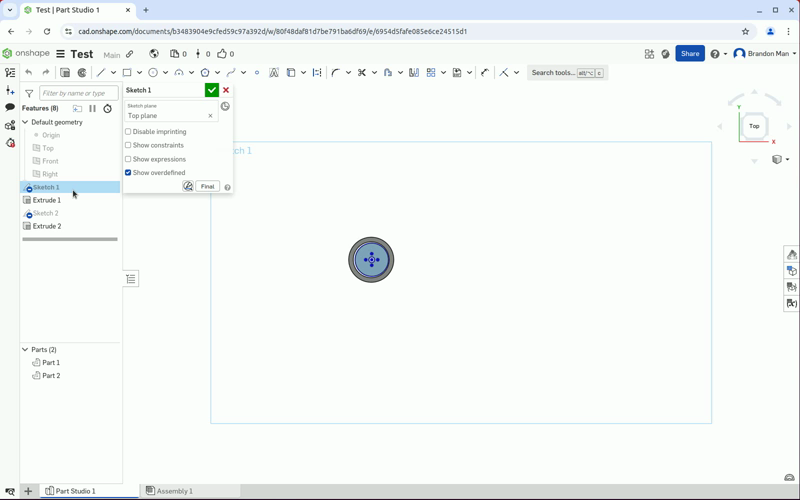
mouse_move(229, 92)
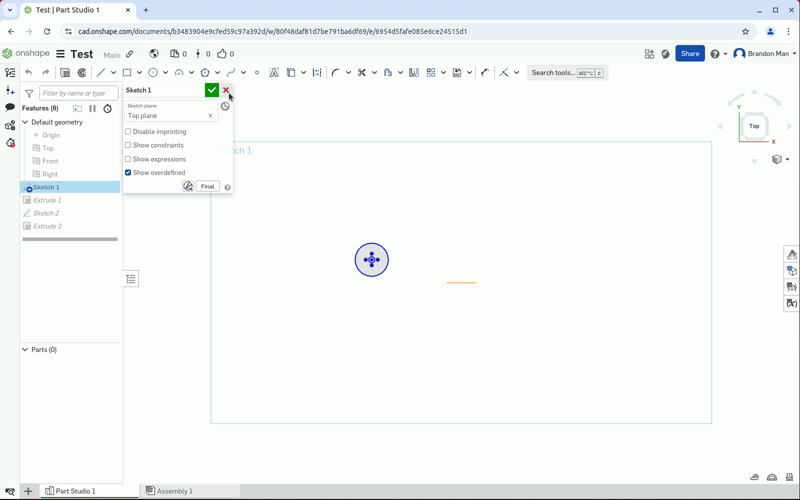
click(229, 92)
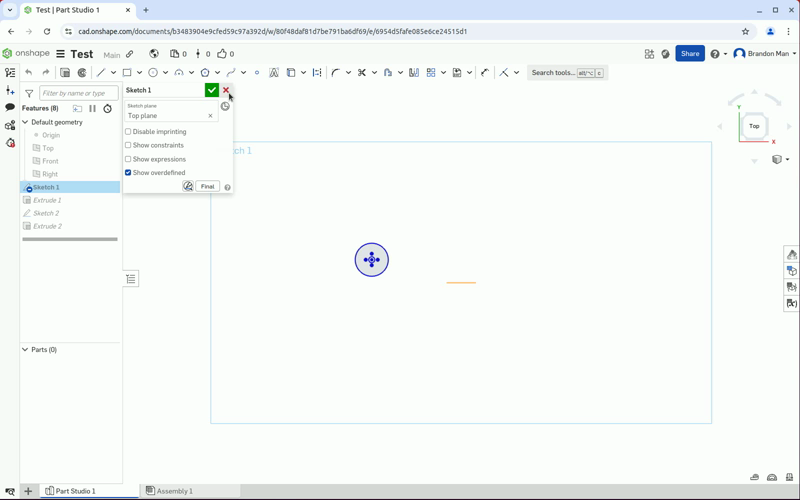
key(shift+s)
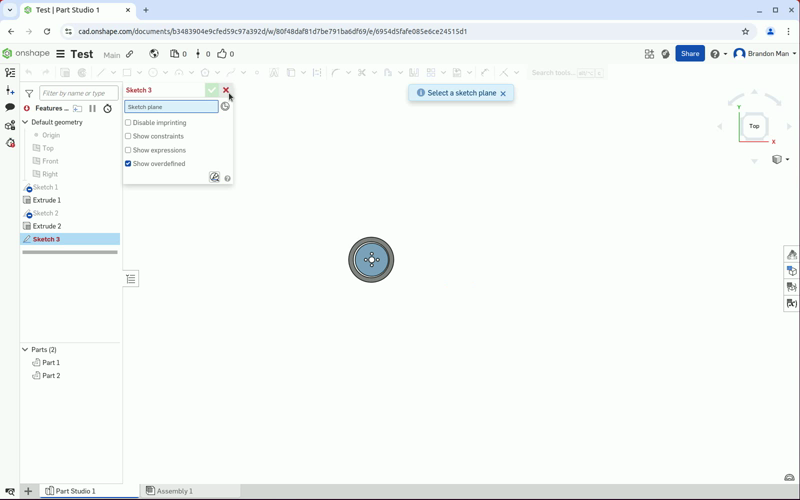
mouse_move(73, 150)
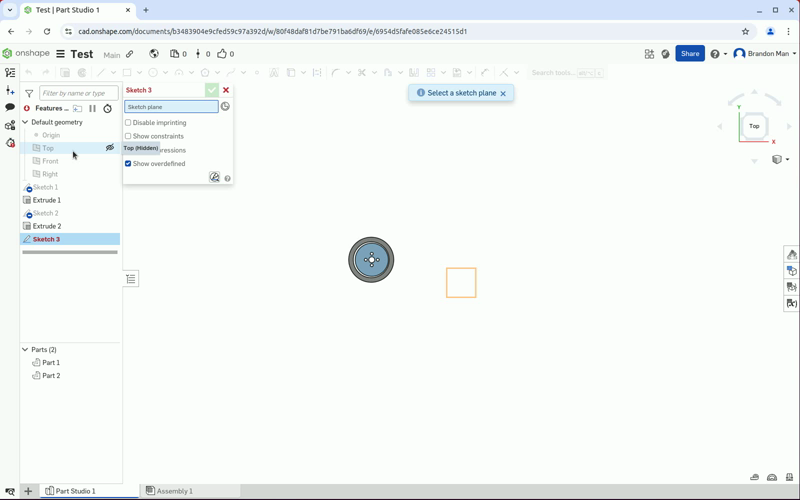
click(73, 150)
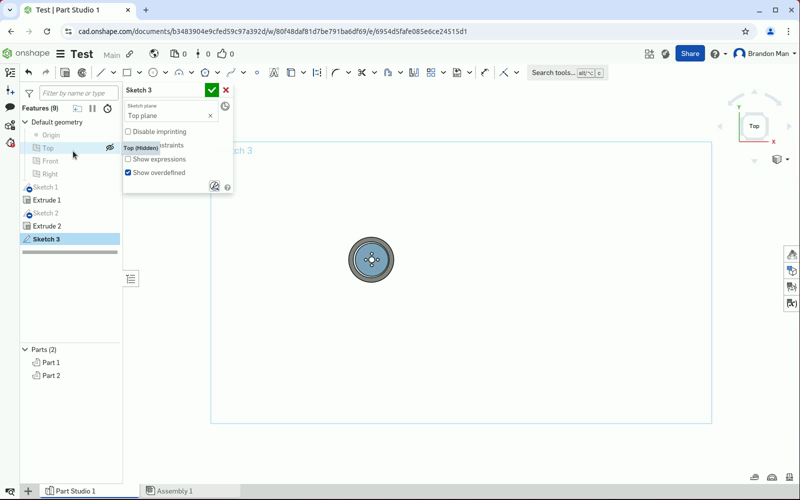
mouse_move(73, 352)
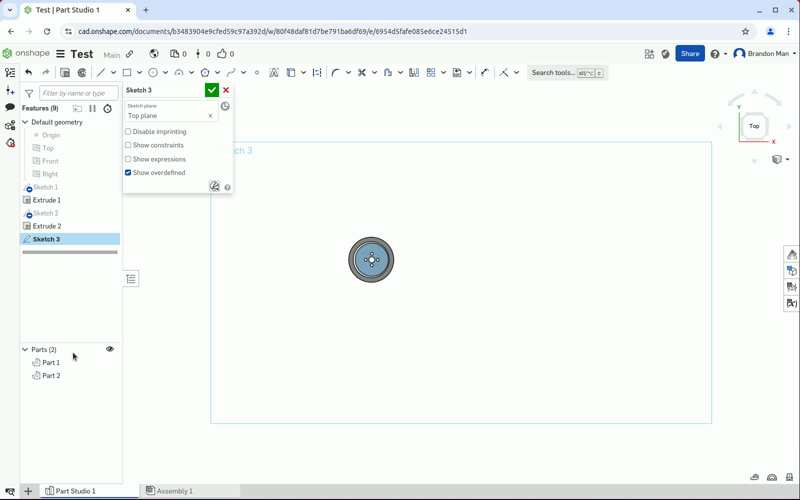
key(y)
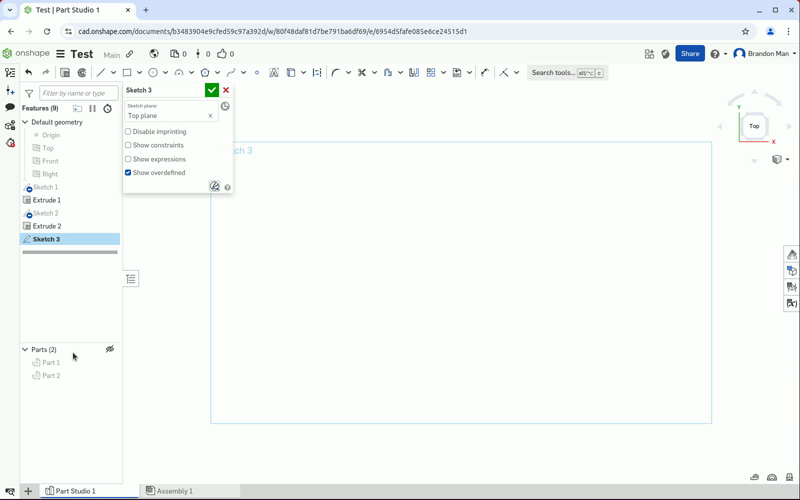
key(c)
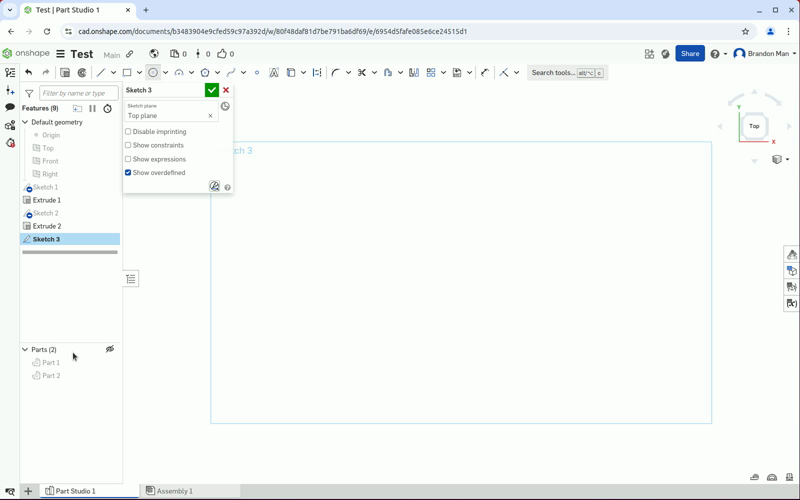
key_down(shift)
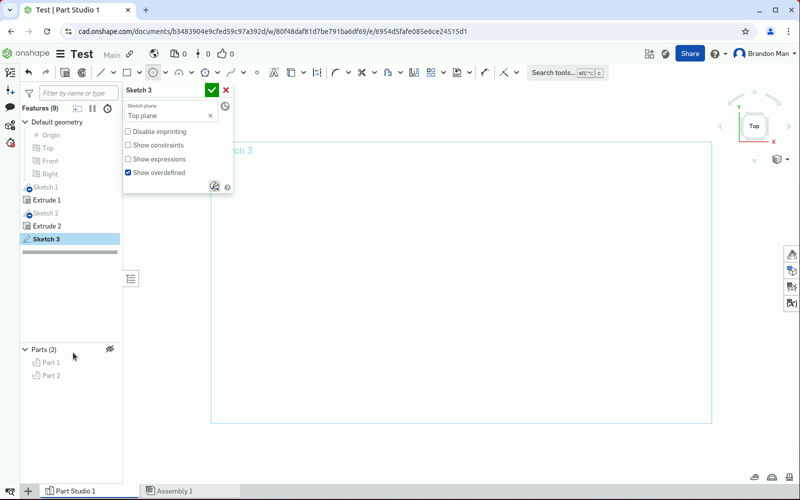
mouse_move(371, 259)
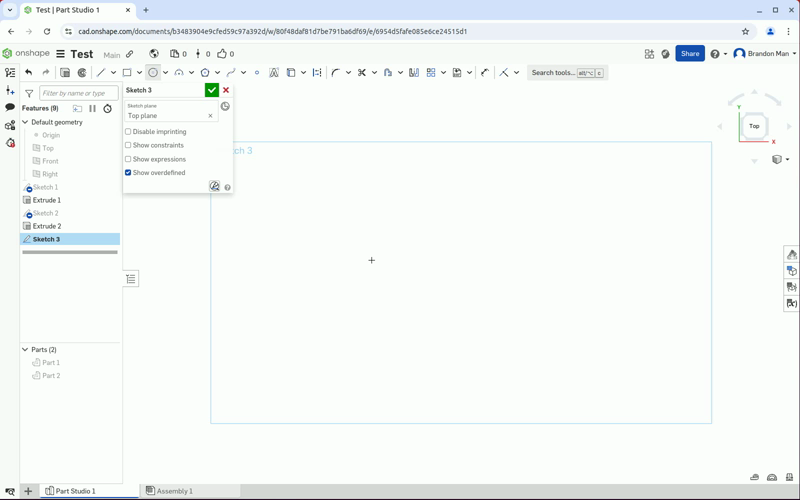
click(371, 259)
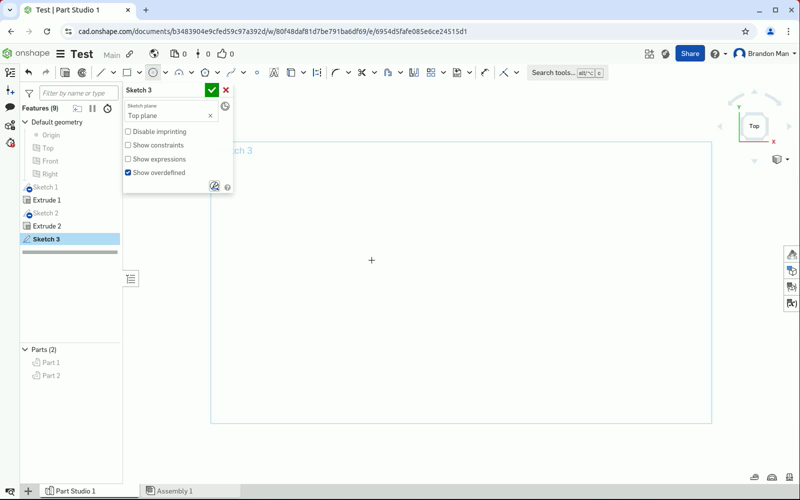
key_up(shift)
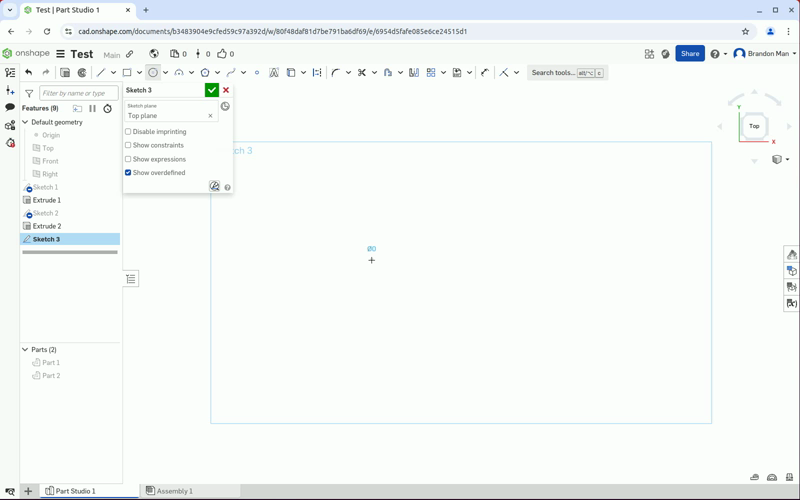
mouse_move(390, 259)
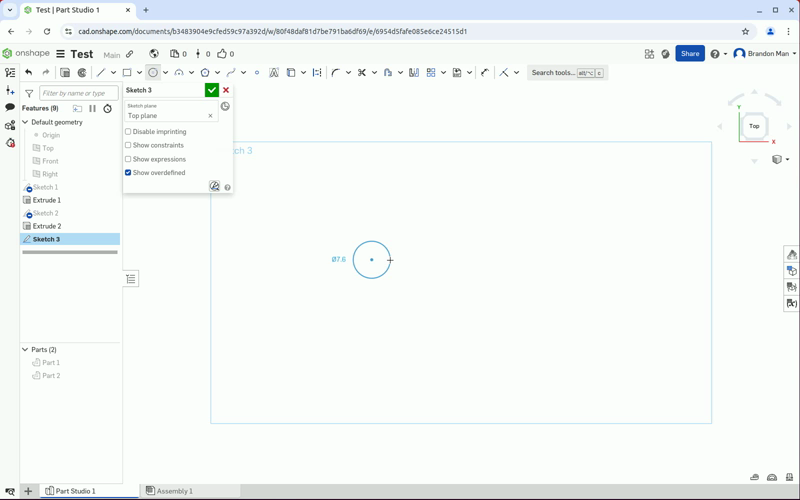
click(390, 259)
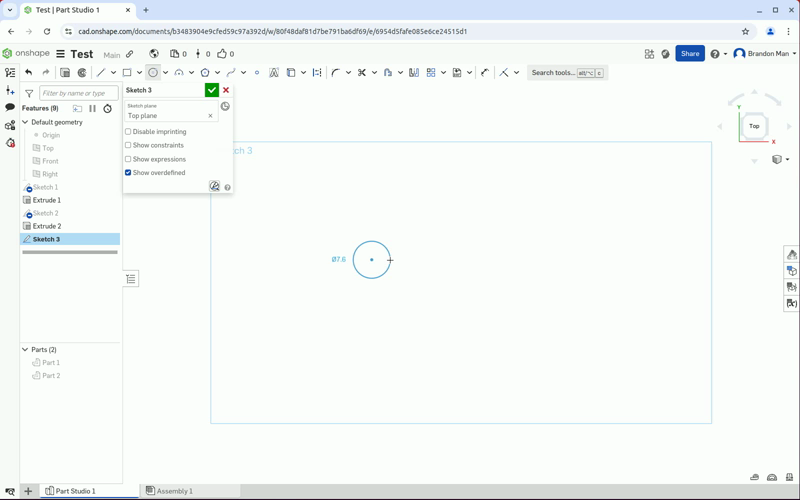
key(esc)
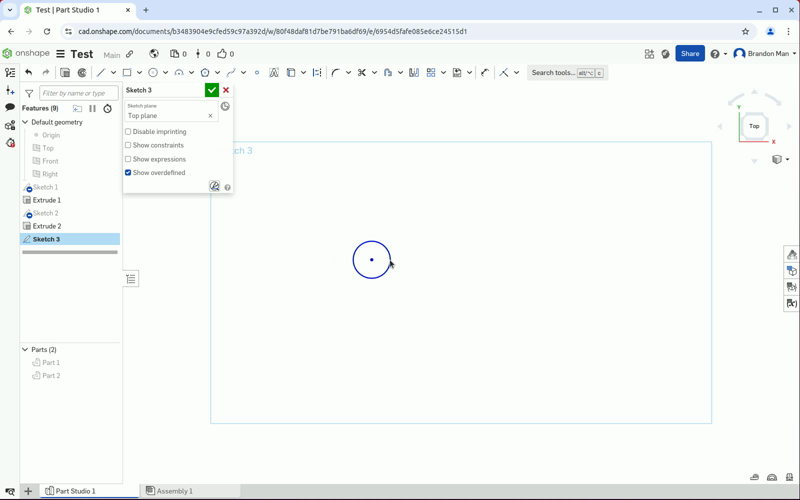
key(c)
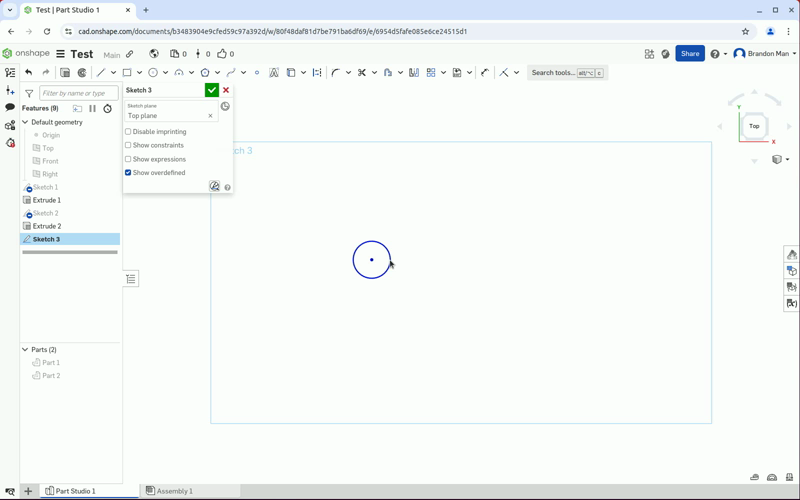
key_down(shift)
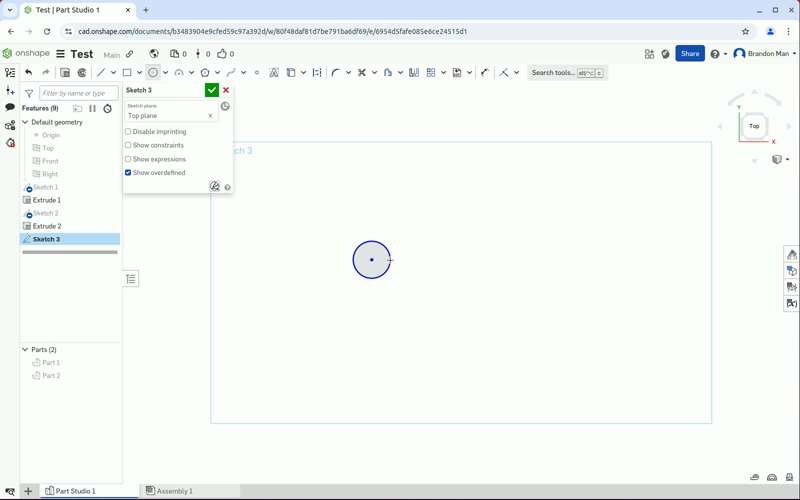
mouse_move(371, 259)
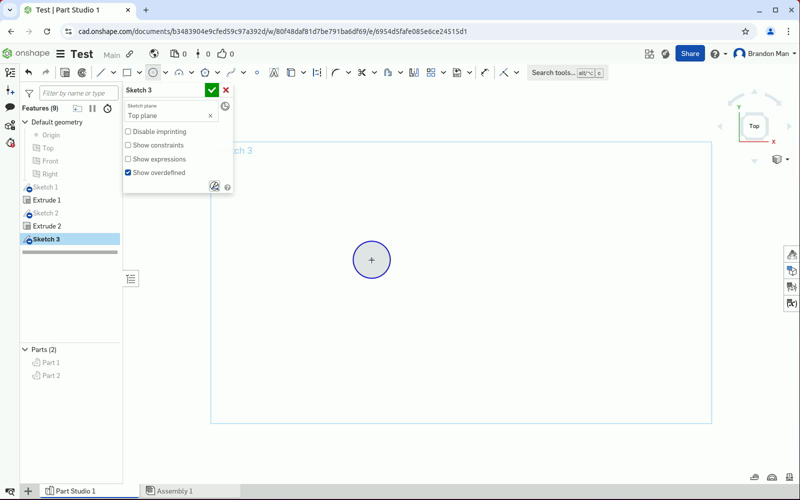
click(371, 259)
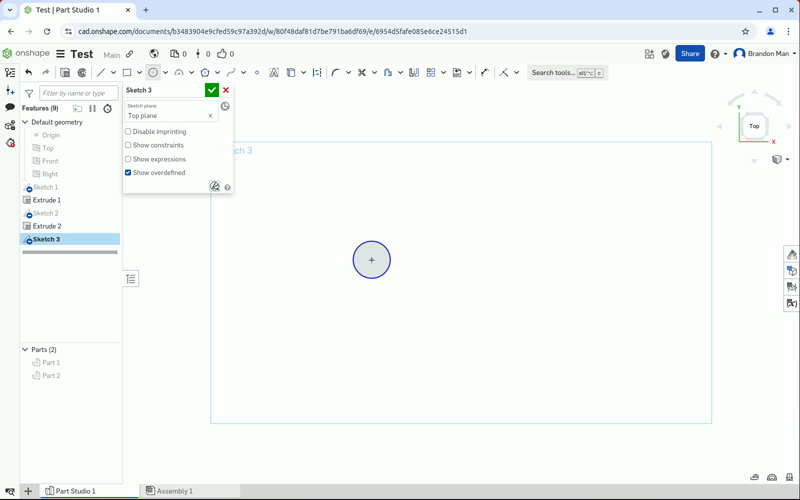
key_up(shift)
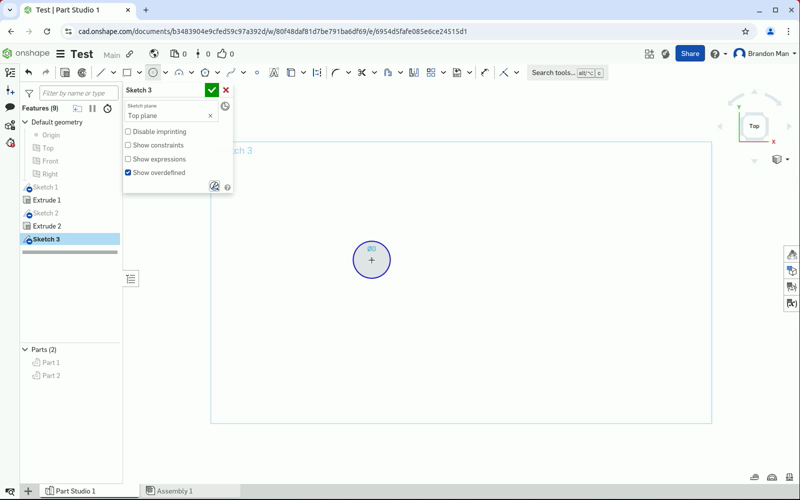
mouse_move(388, 259)
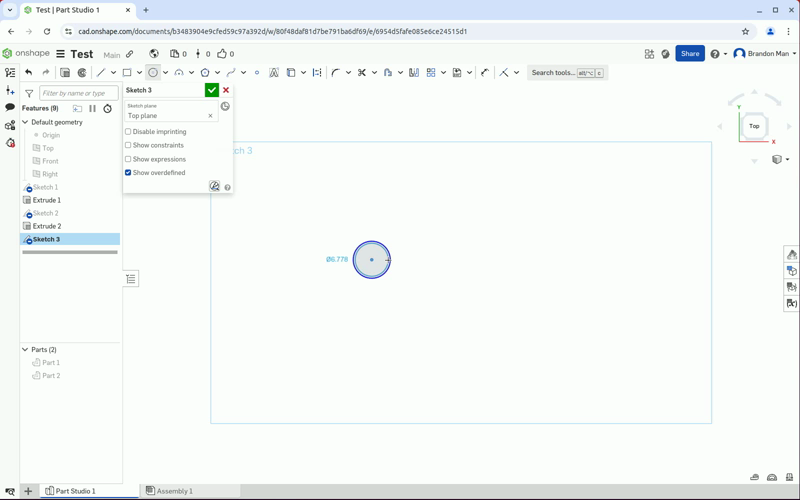
scroll(6)
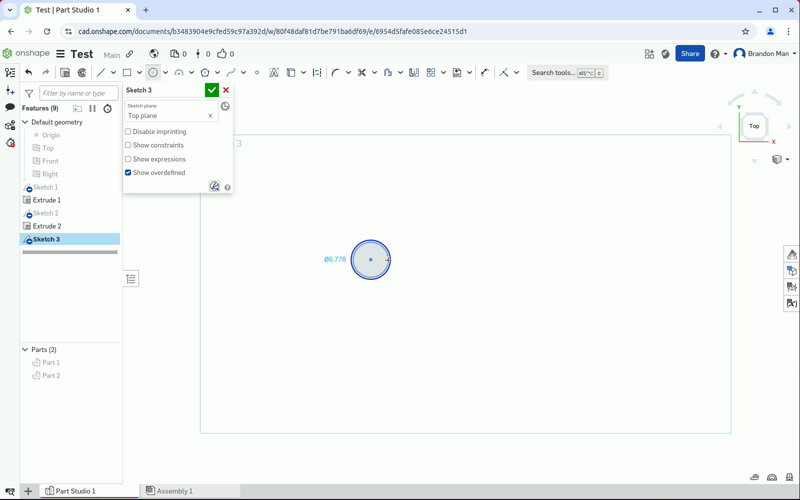
scroll(6)
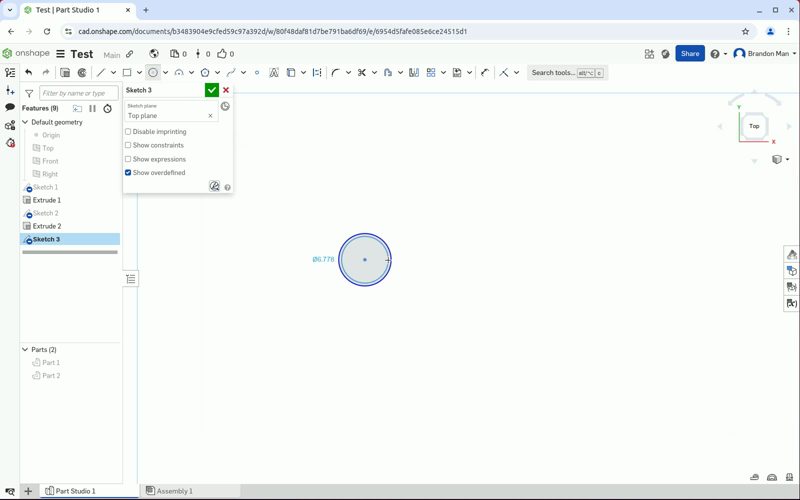
scroll(6)
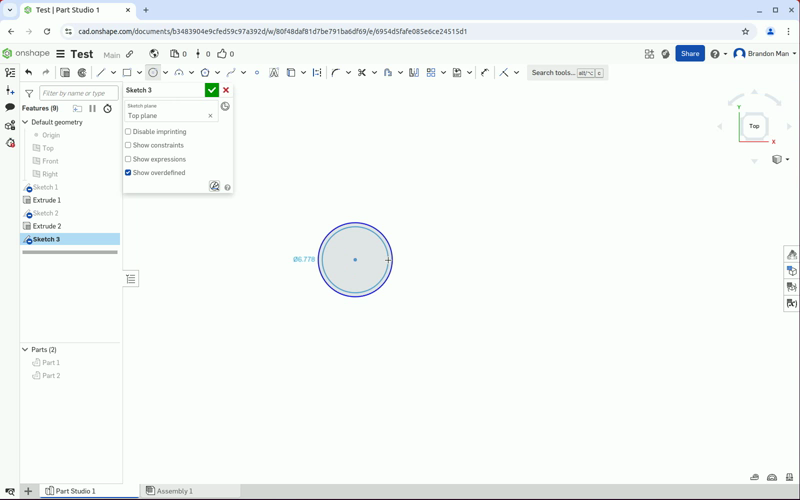
scroll(6)
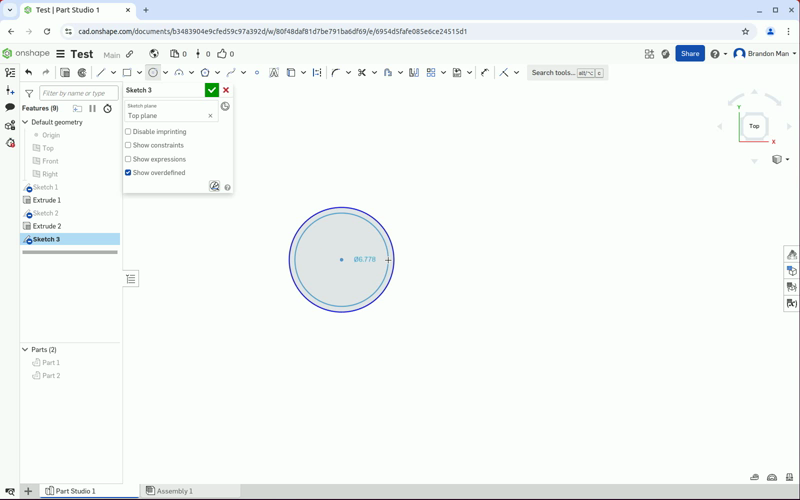
scroll(6)
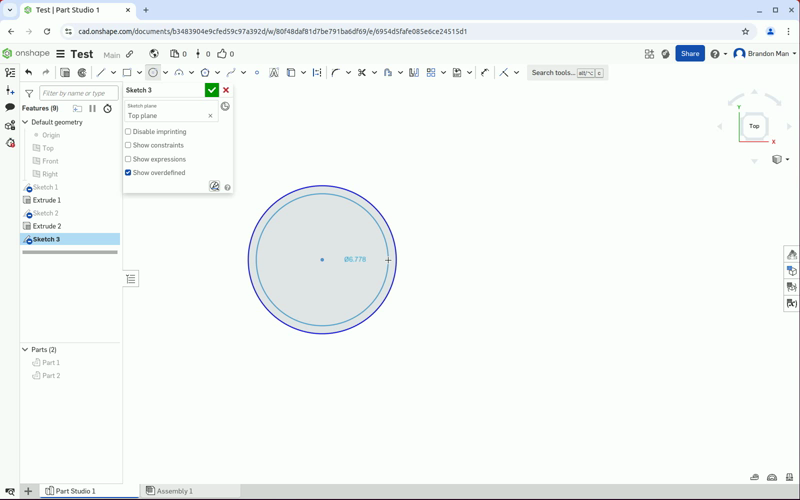
scroll(6)
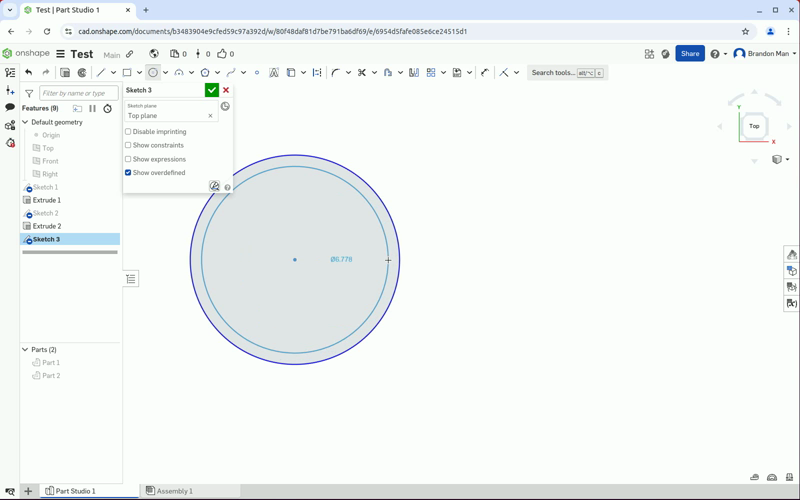
scroll(6)
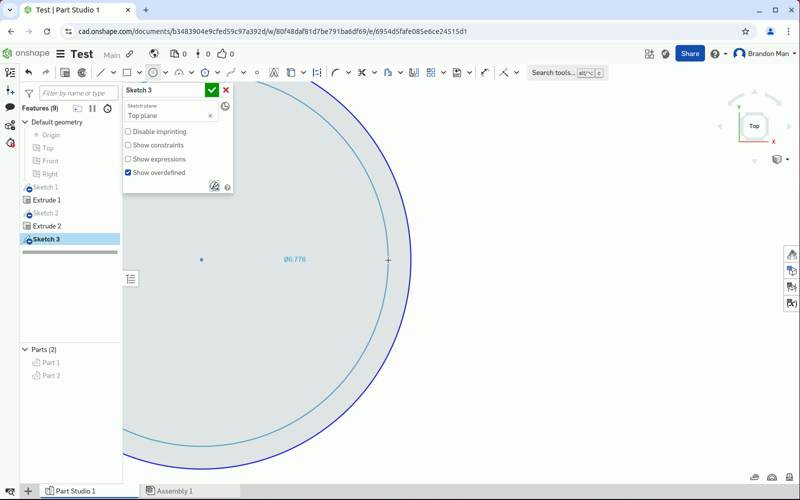
click(388, 259)
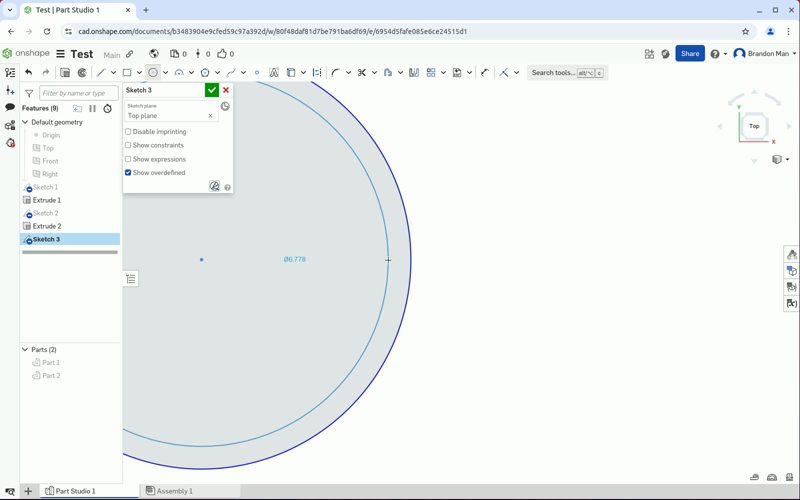
scroll(-6)
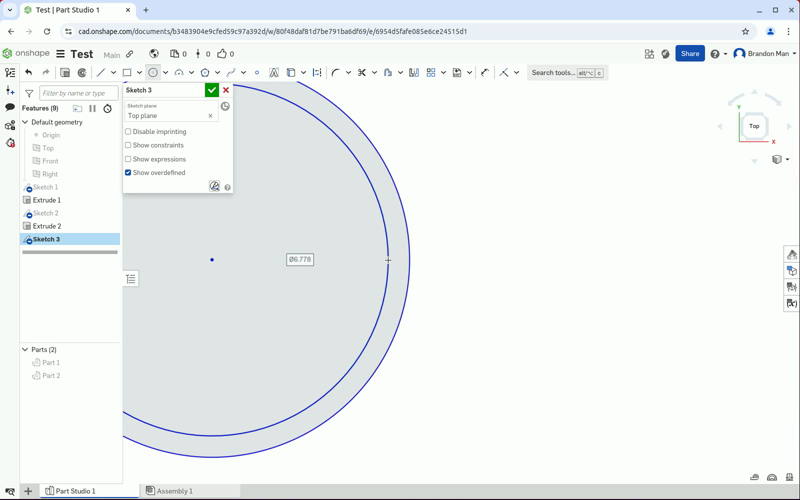
scroll(-6)
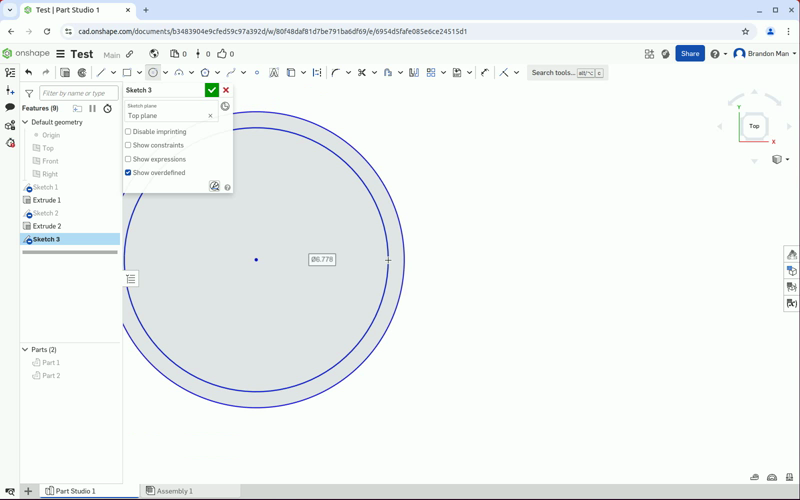
scroll(-6)
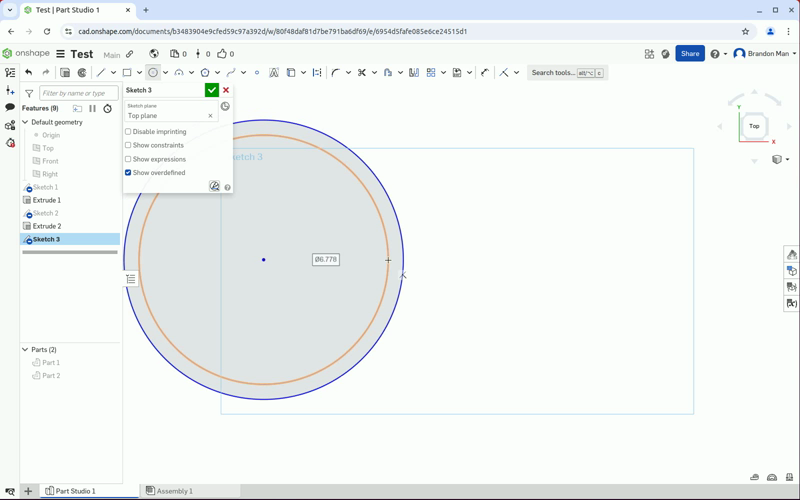
scroll(-6)
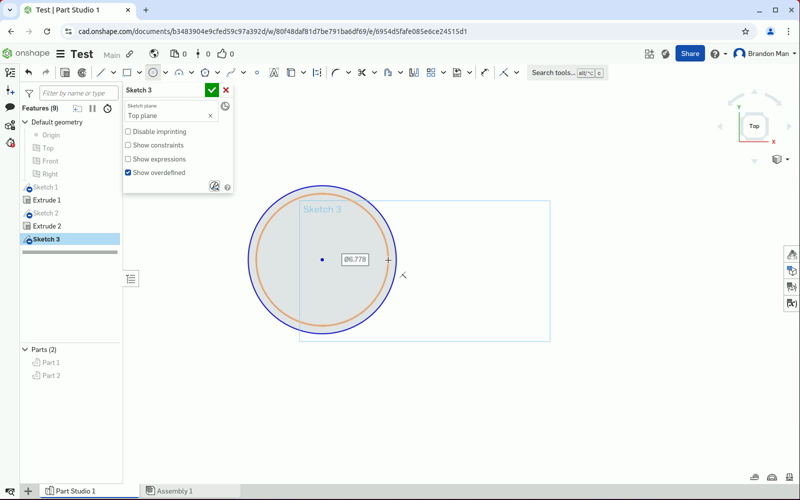
scroll(-6)
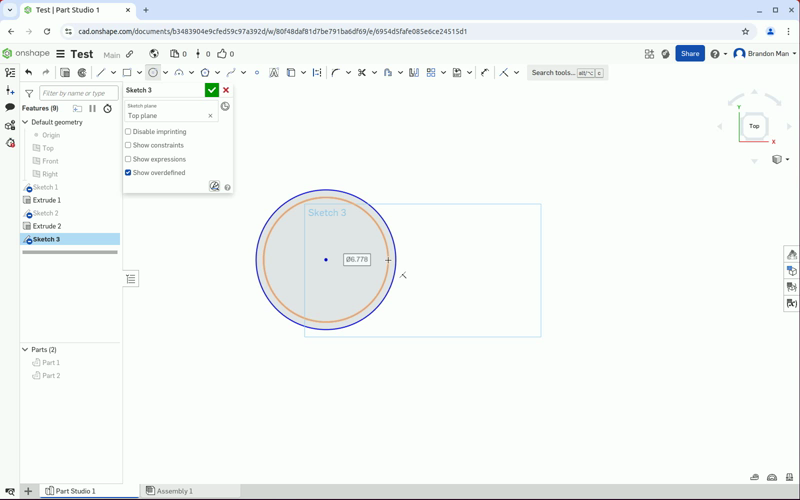
scroll(-6)
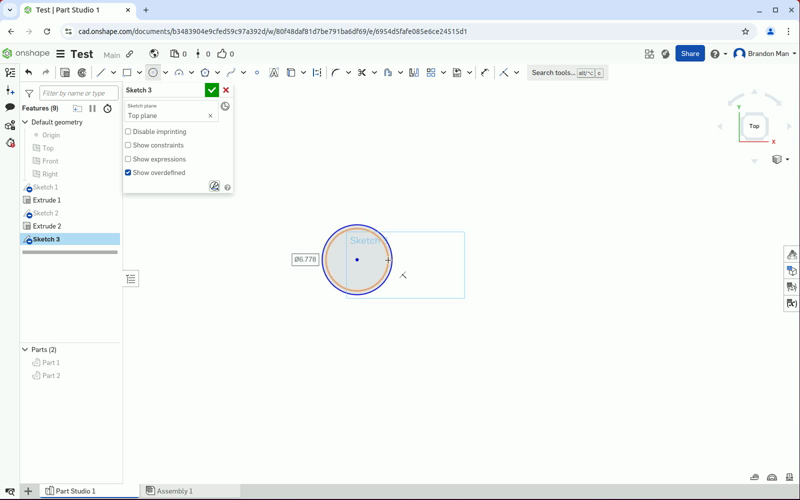
scroll(-6)
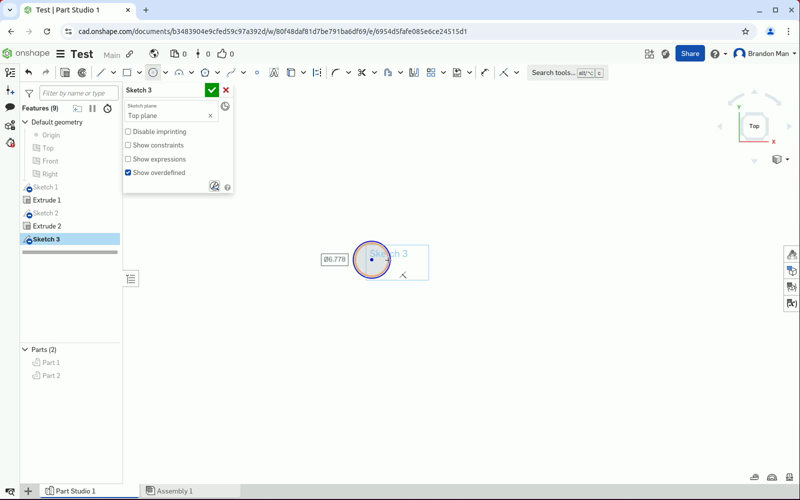
key(esc)
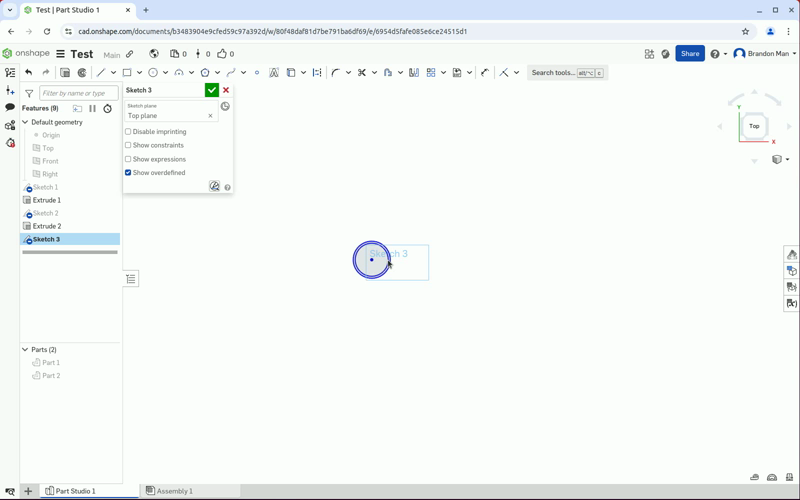
mouse_move(384, 270)
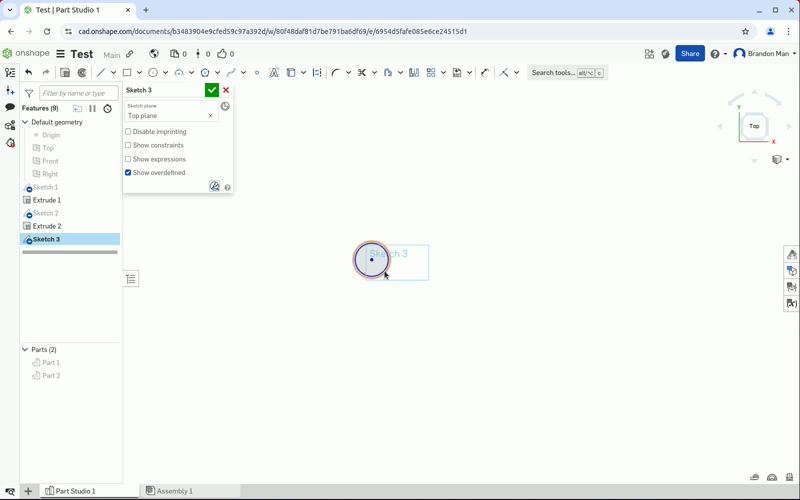
scroll(6)
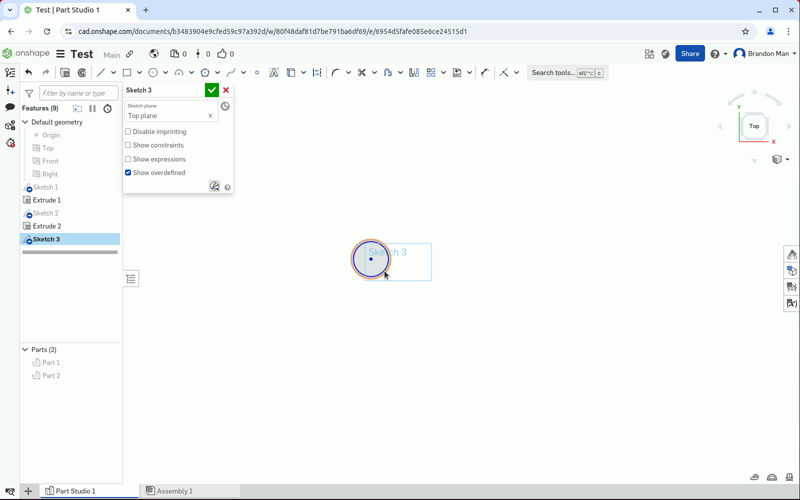
scroll(6)
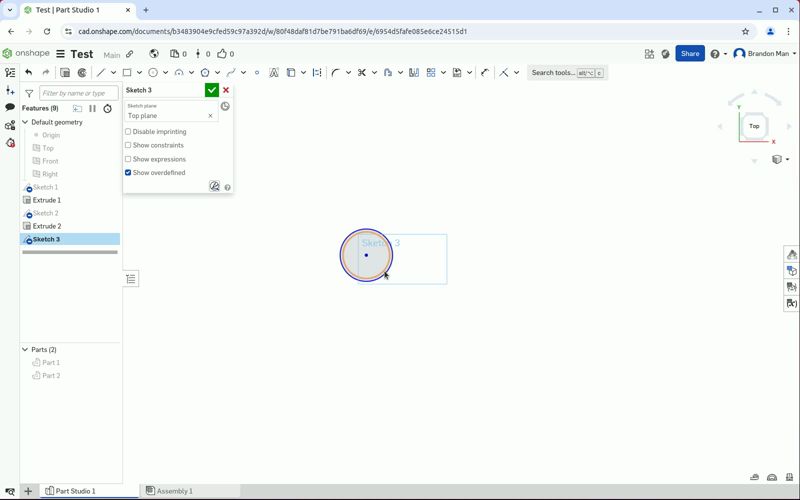
scroll(6)
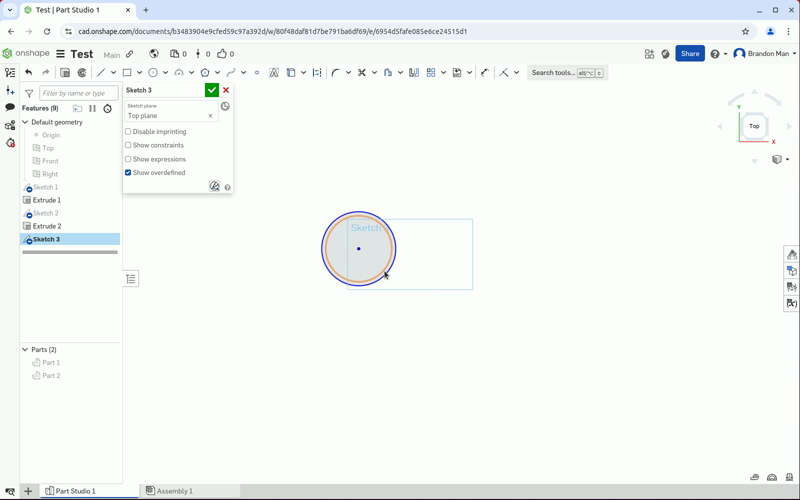
scroll(6)
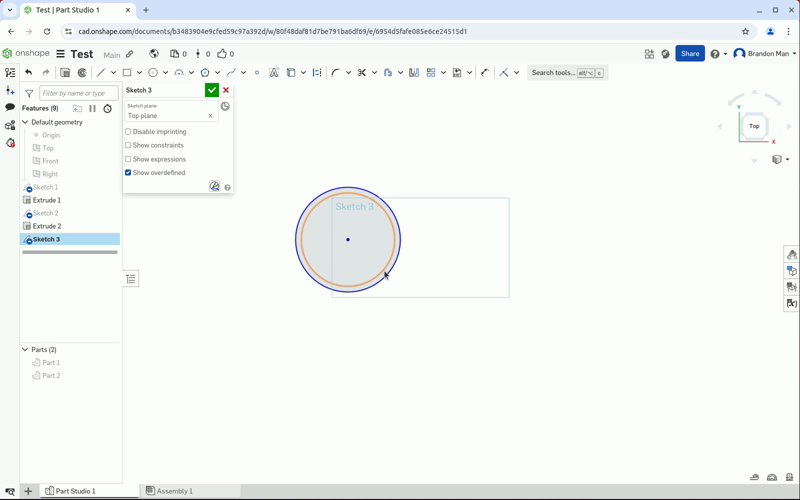
scroll(6)
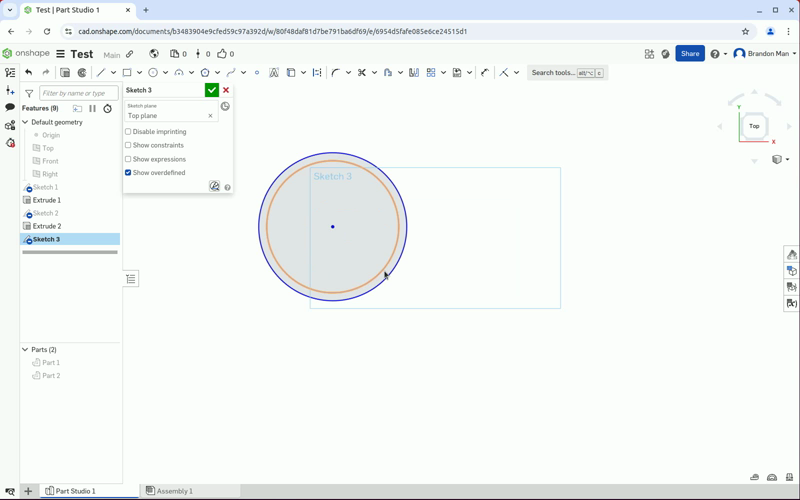
scroll(6)
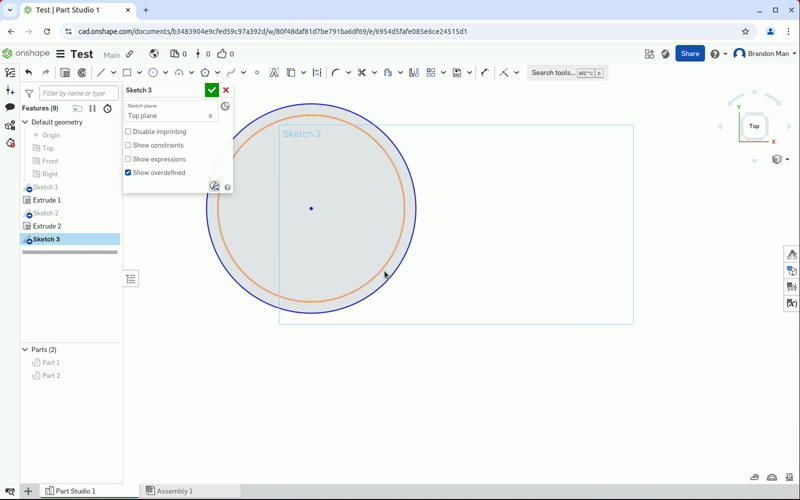
scroll(6)
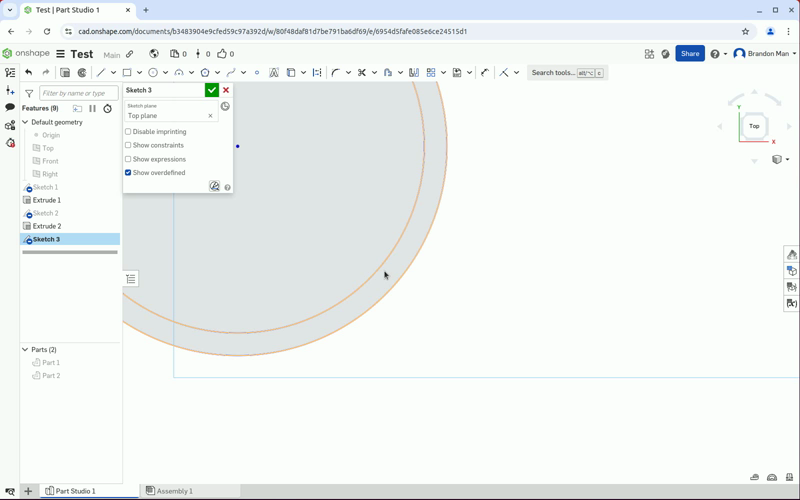
click(384, 270)
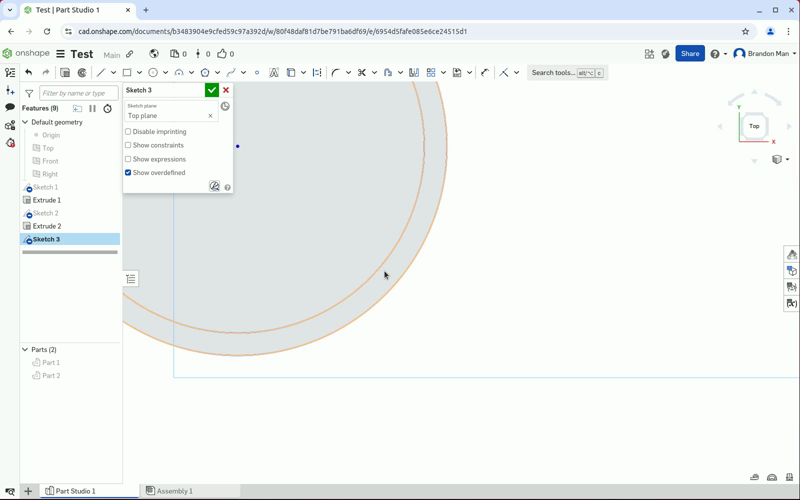
scroll(-6)
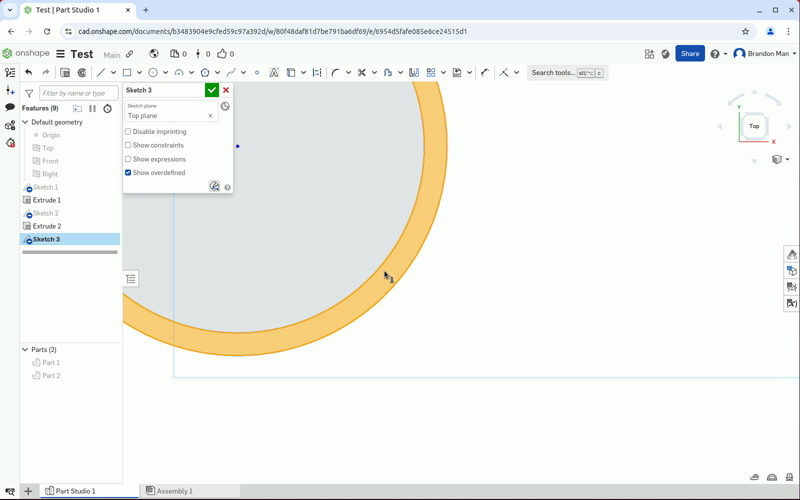
scroll(-6)
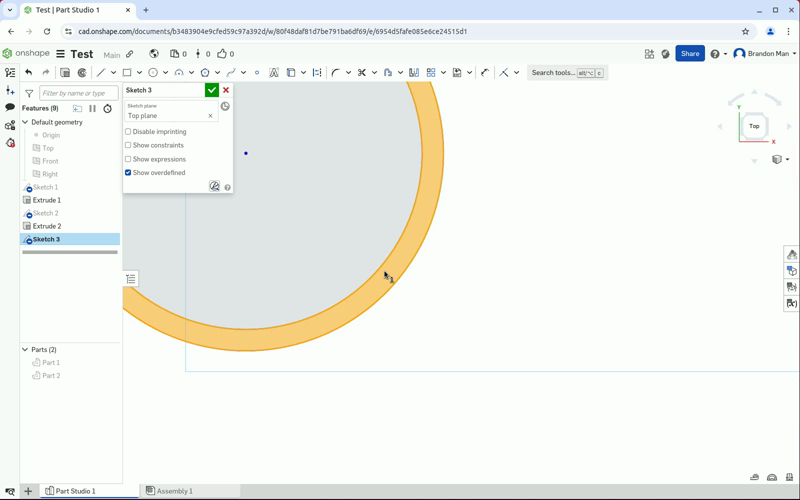
scroll(-6)
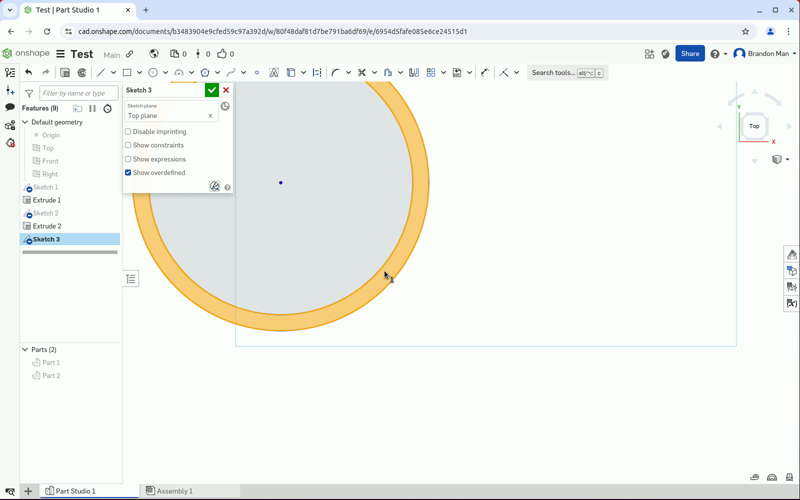
scroll(-6)
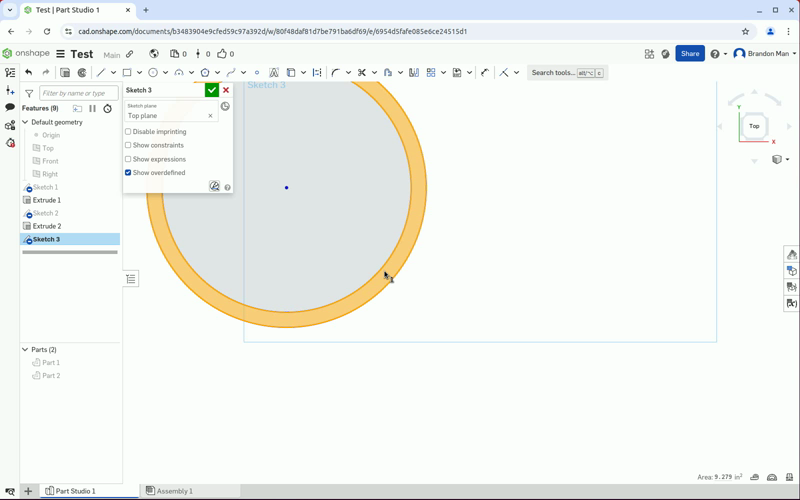
scroll(-6)
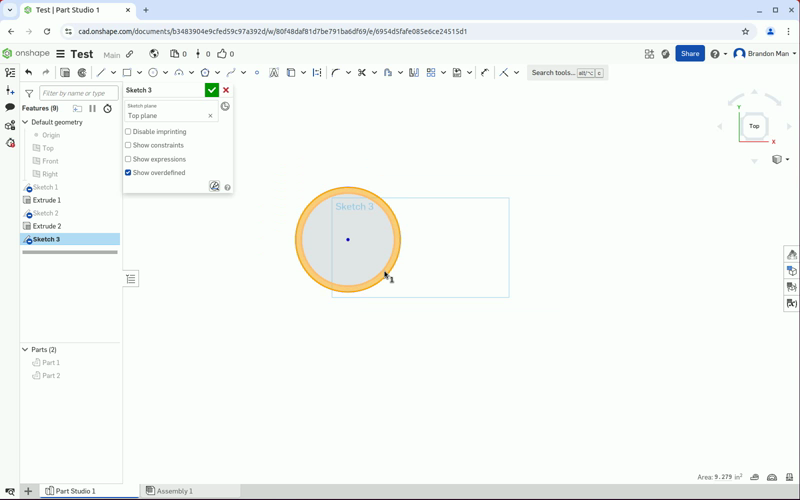
scroll(-6)
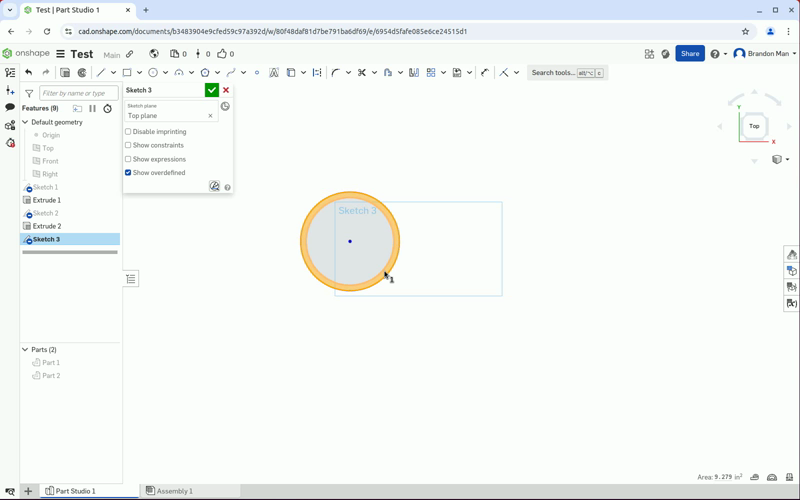
scroll(-6)
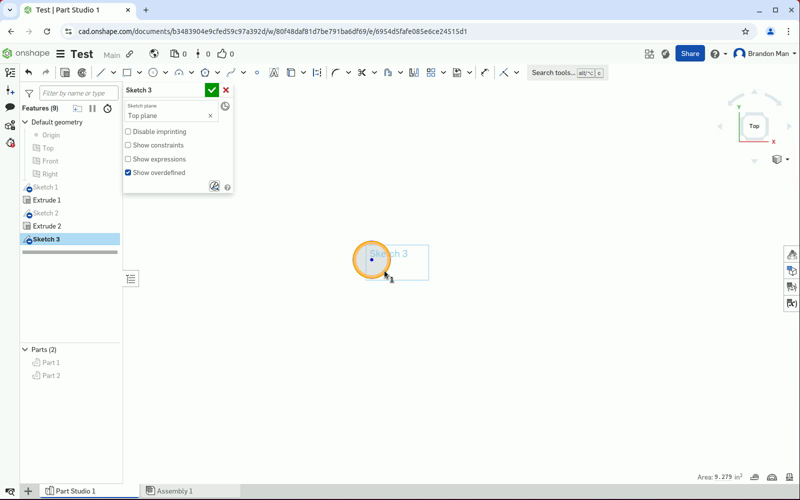
mouse_move(73, 352)
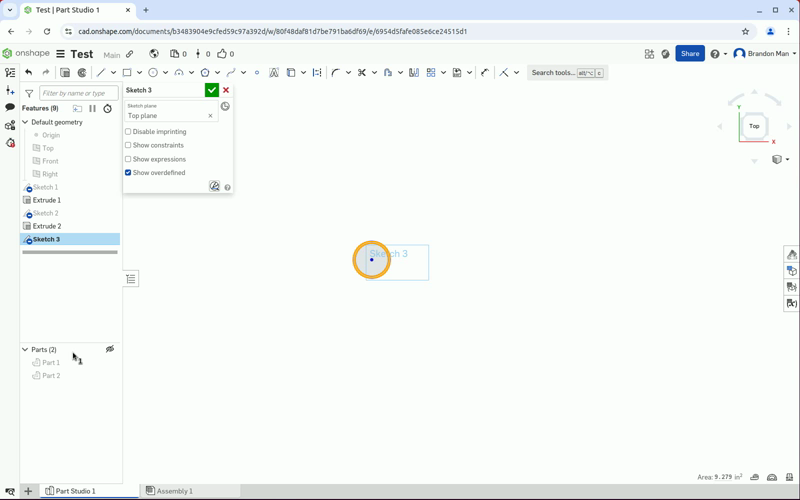
key(shift+y)
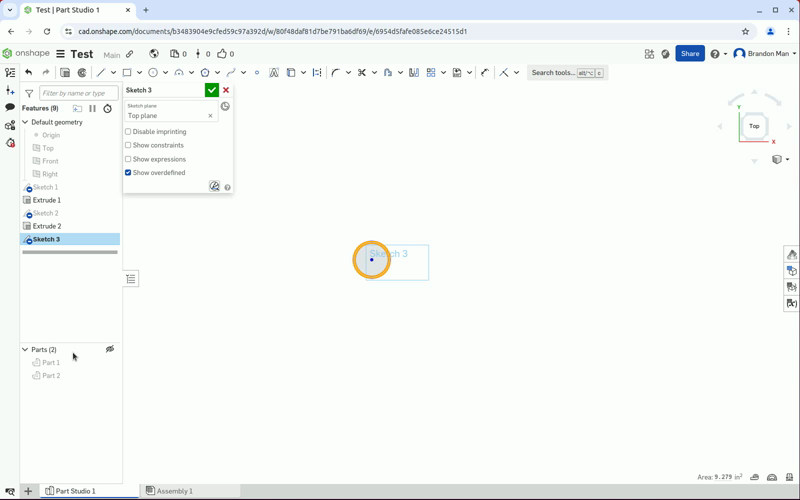
key(shift+e)
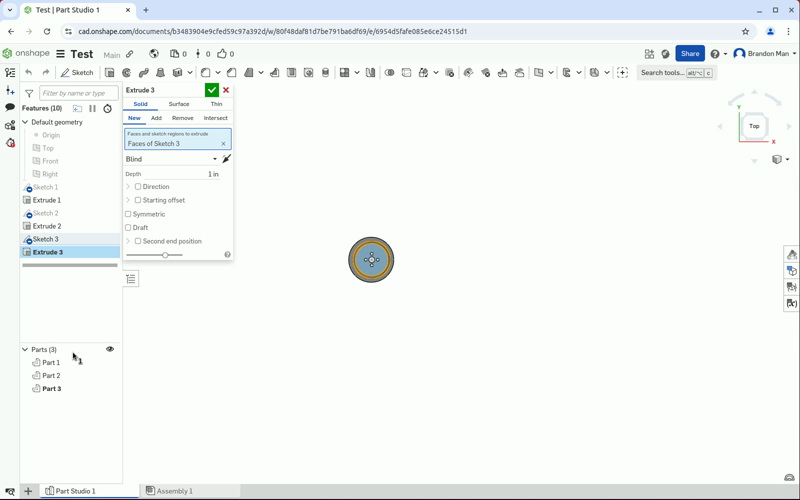
mouse_move(143, 106)
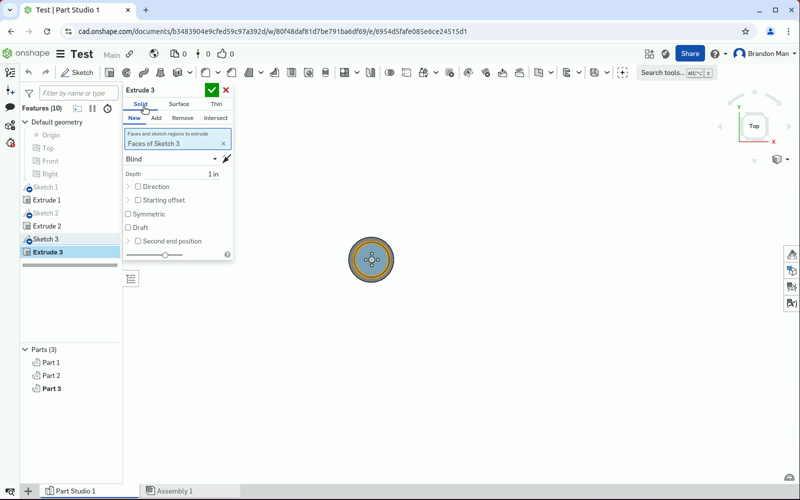
click(143, 106)
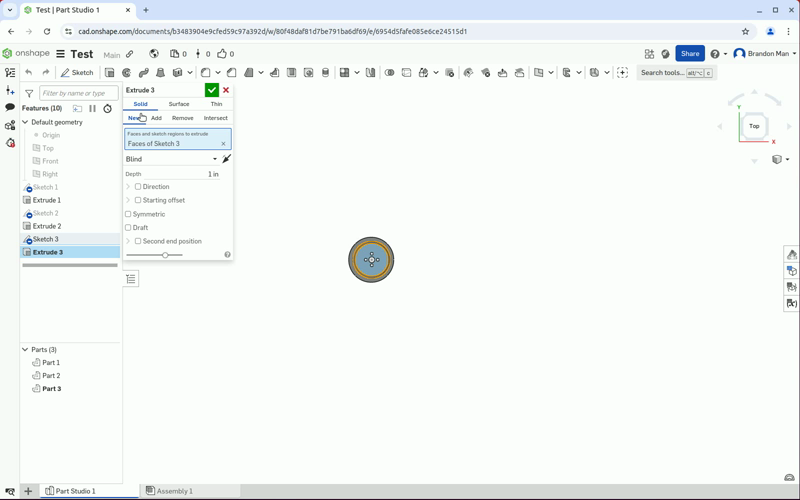
mouse_move(137, 120)
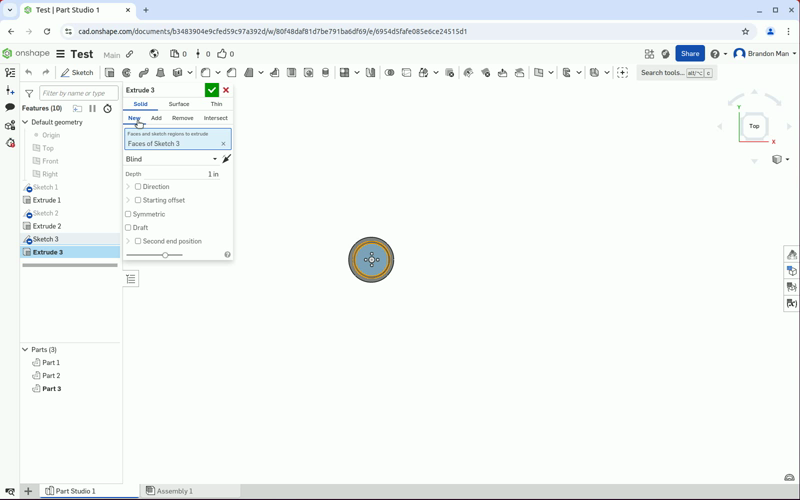
click(137, 120)
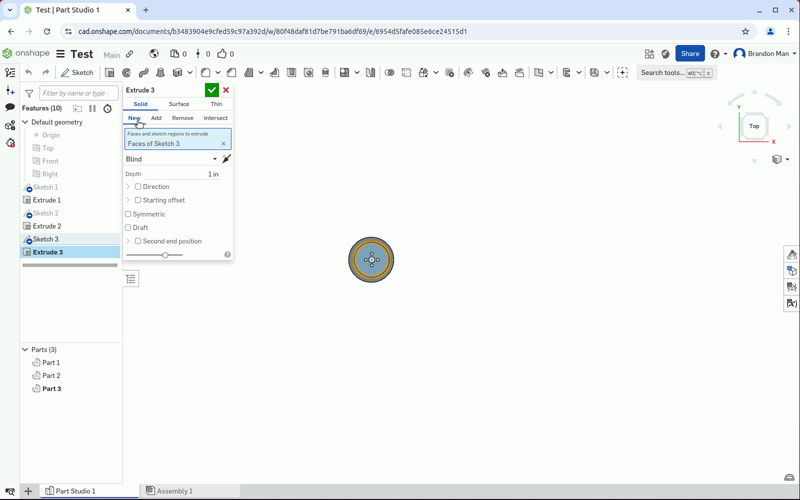
key(tab, 4)
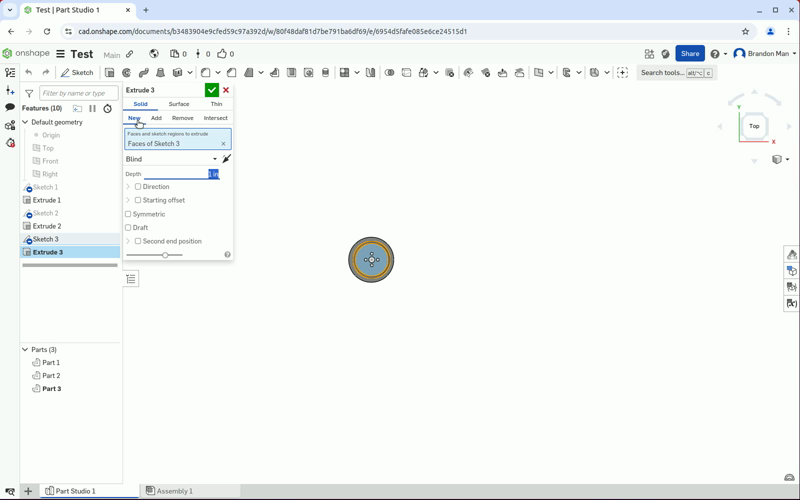
text(4.092)
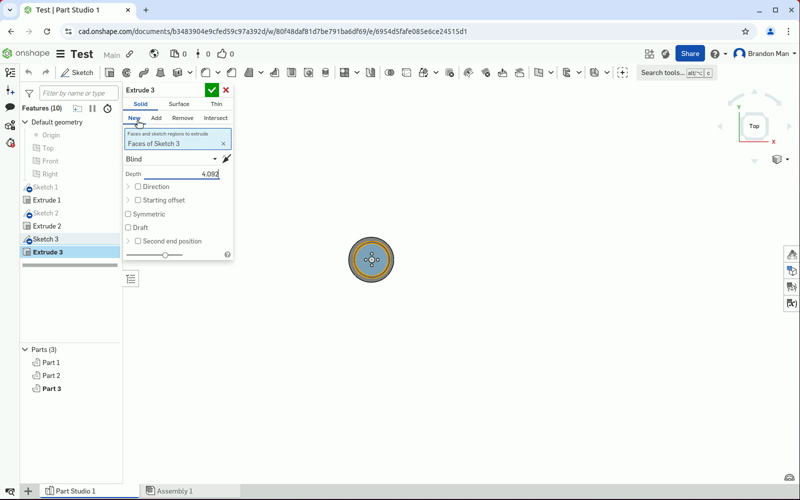
key(enter)
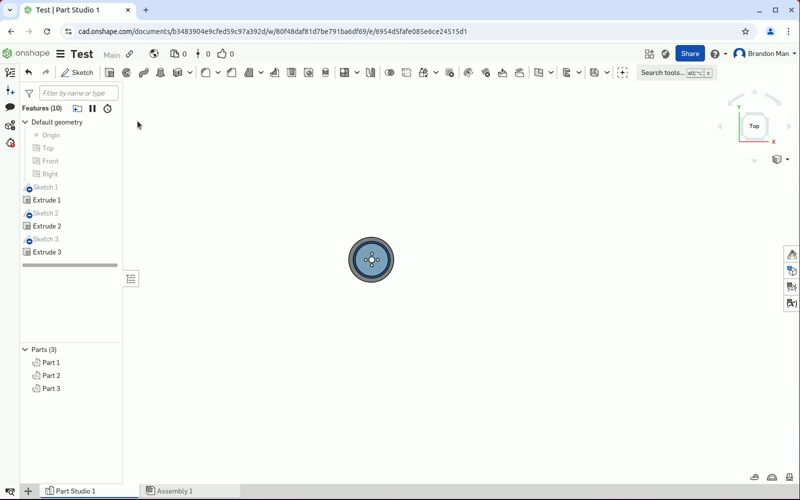
key(shift+h)
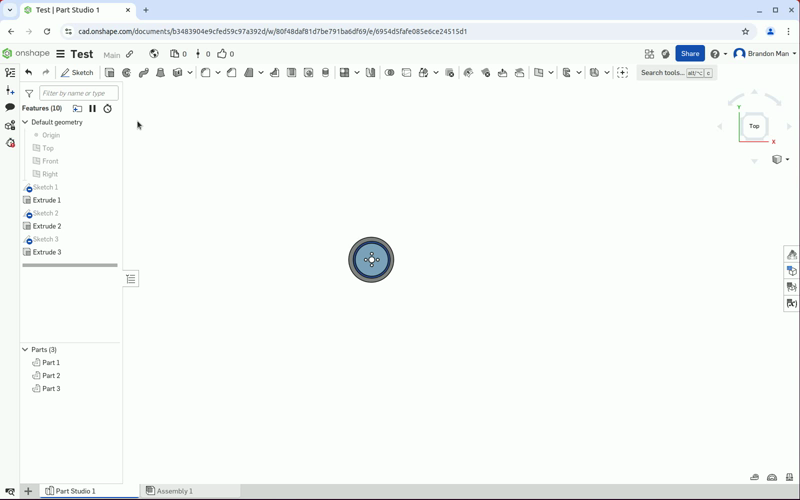
key(shift+h)
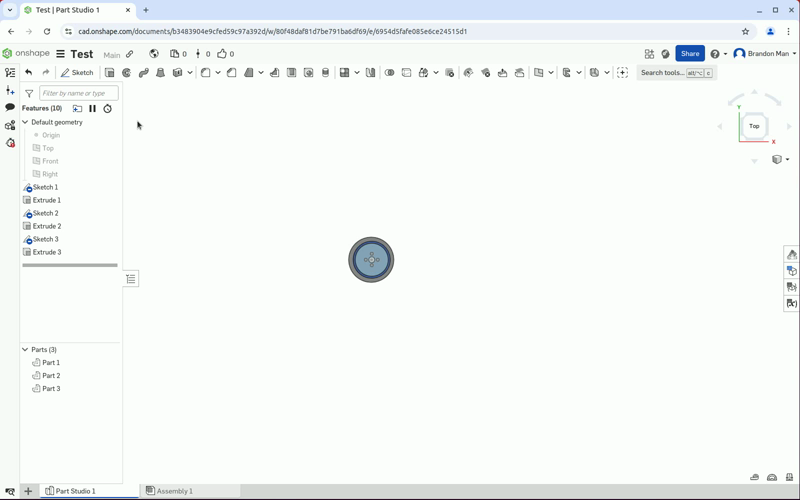
key(shift+7)
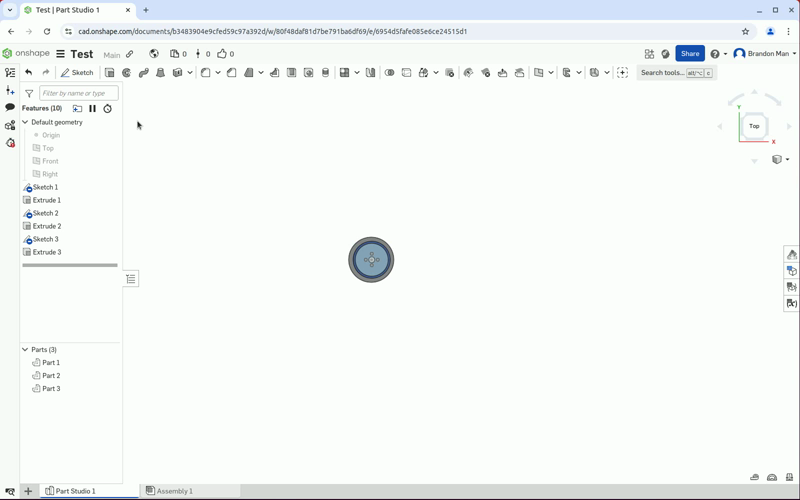
key(up, 3)
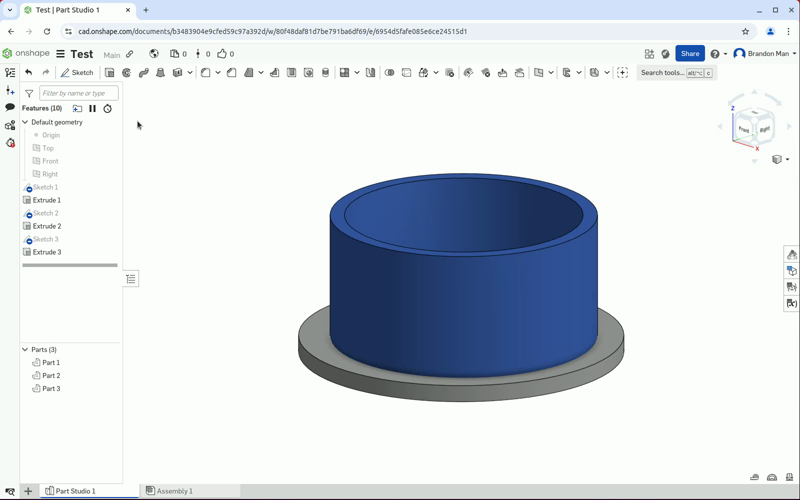
key(left, 3)
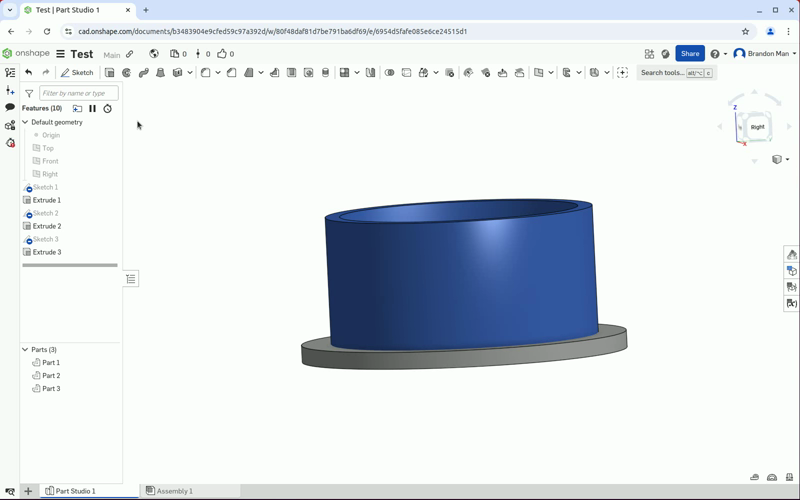
key(right, 3)
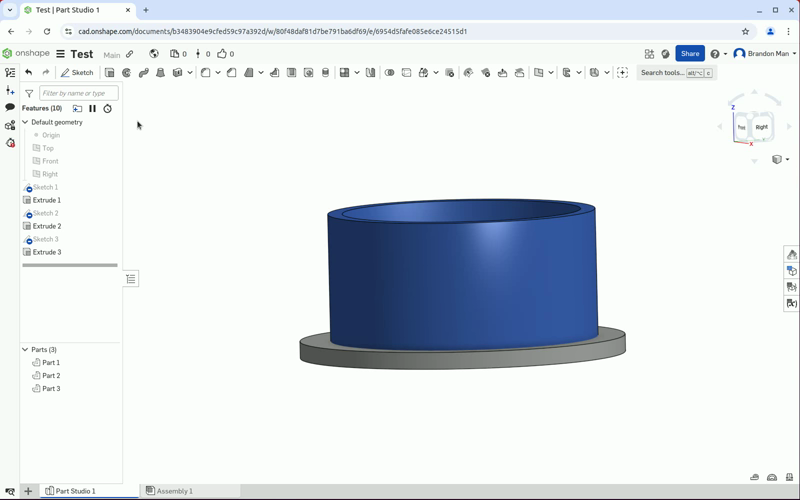
key(down, 3)
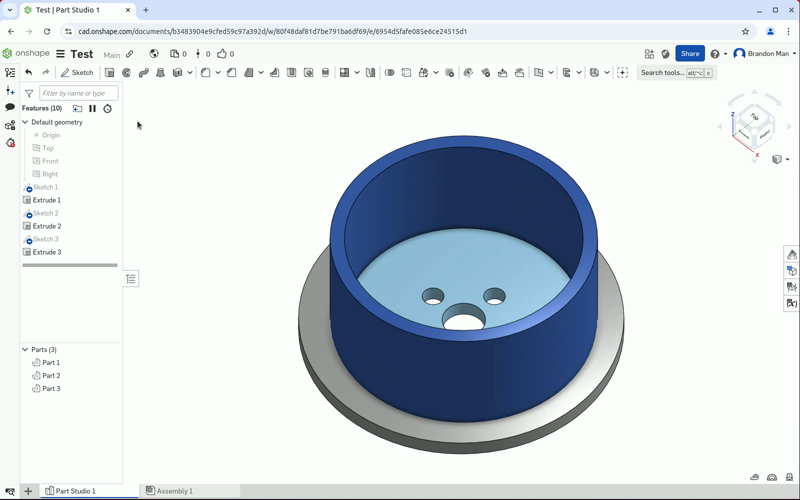
mouse_move(73, 189)
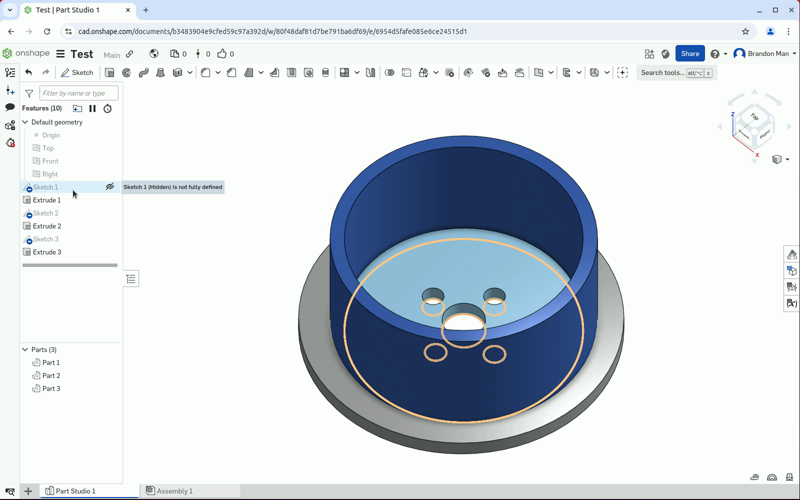
click(73, 189)